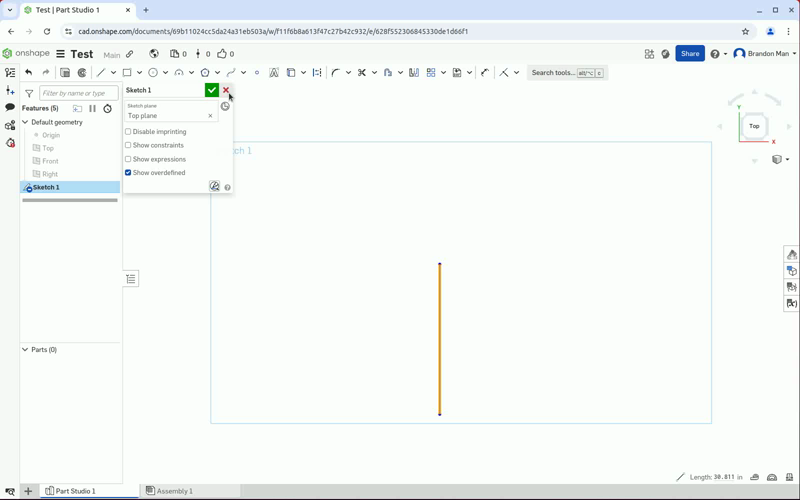
key(shift+h)
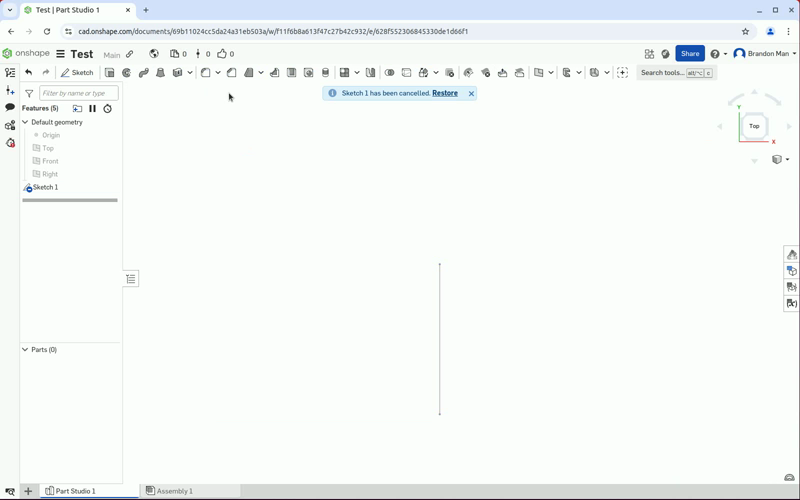
mouse_move(73, 352)
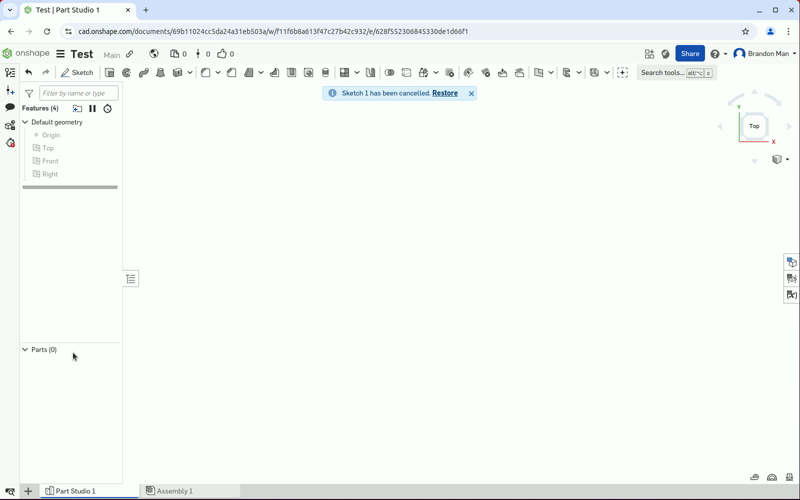
key(y)
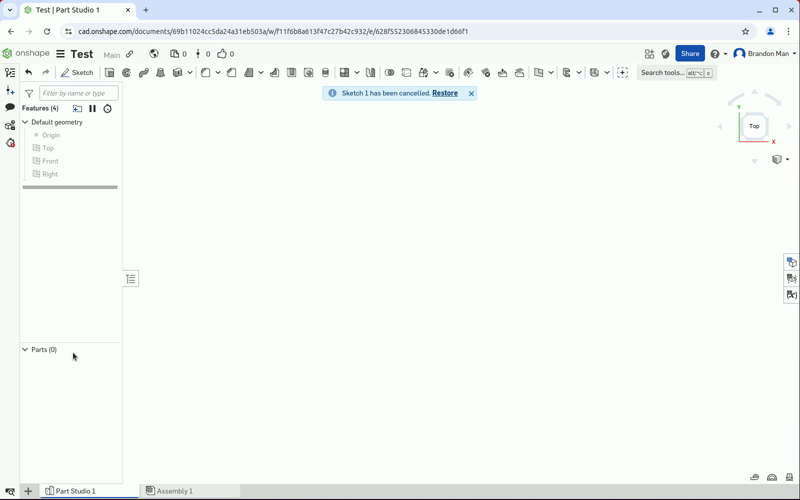
key(shift+p)
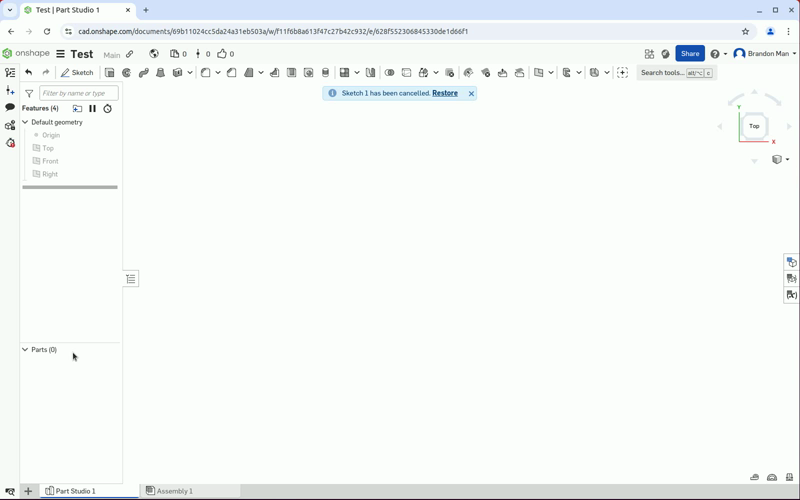
key(space)
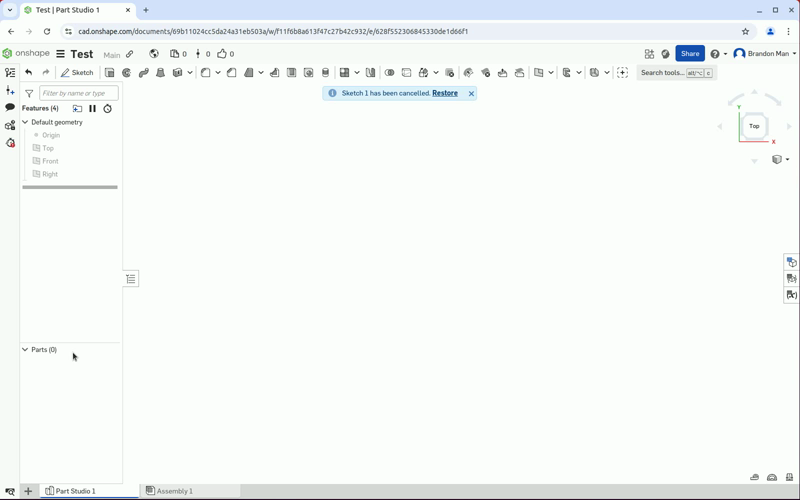
key_down(shift)
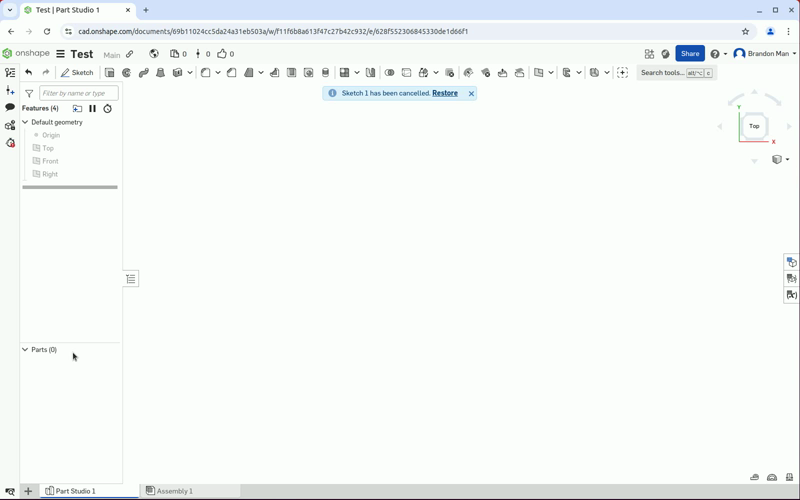
key(up)
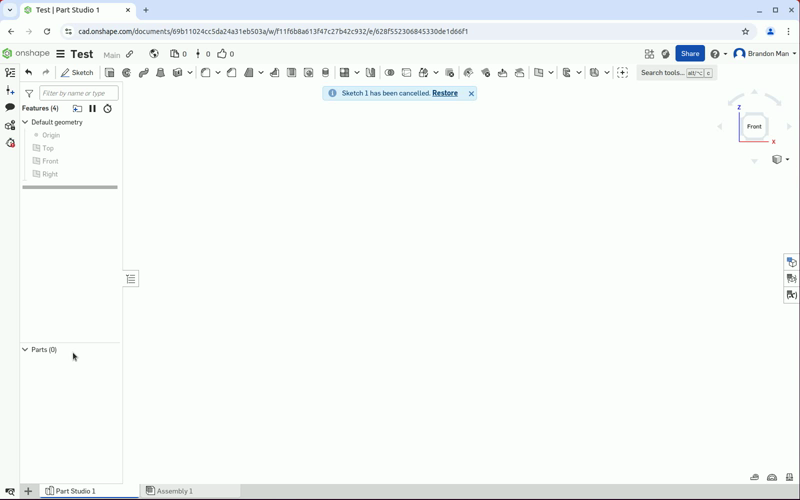
key_up(shift)
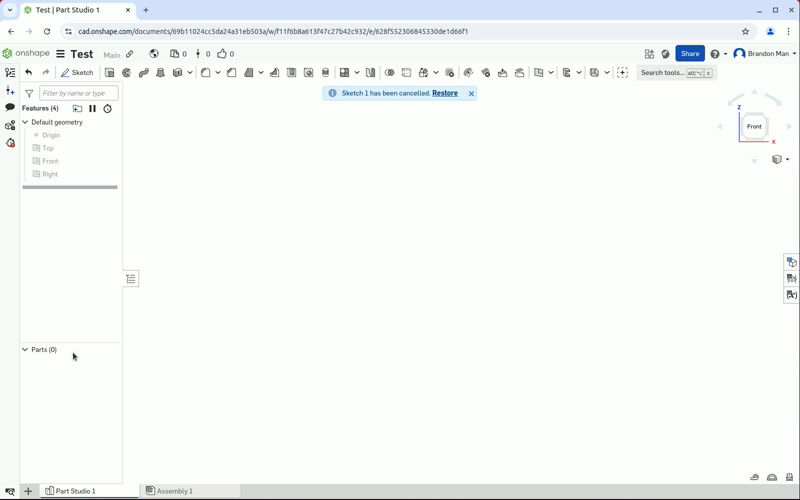
mouse_move(73, 352)
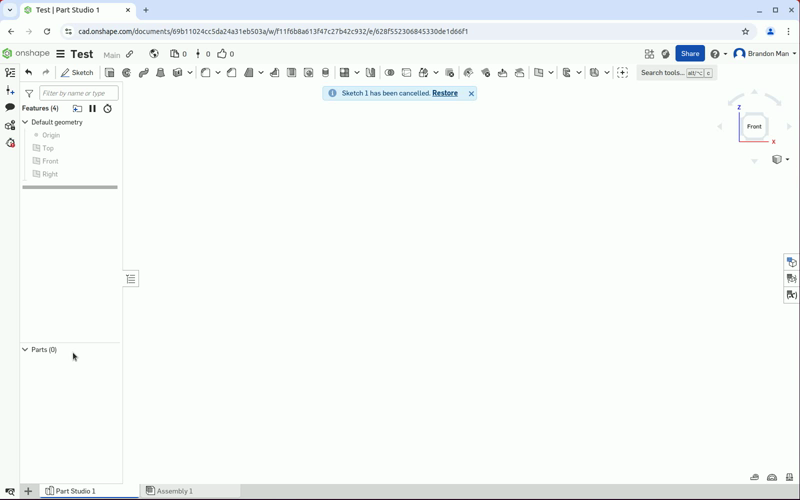
key(shift+y)
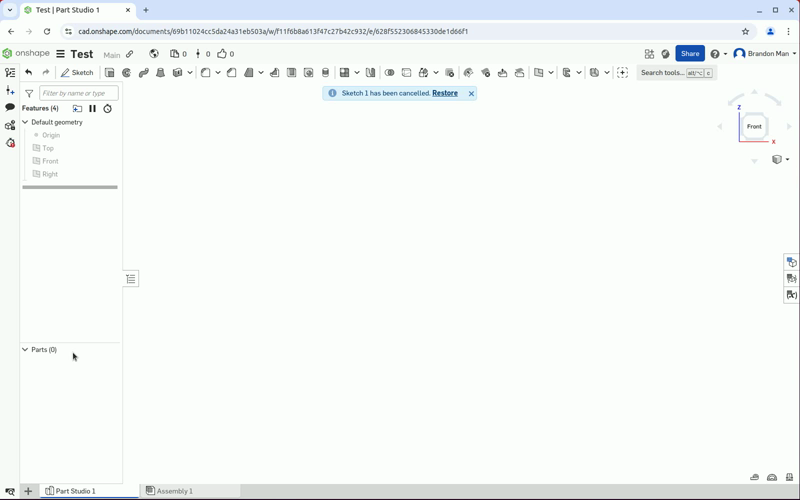
key(shift+s)
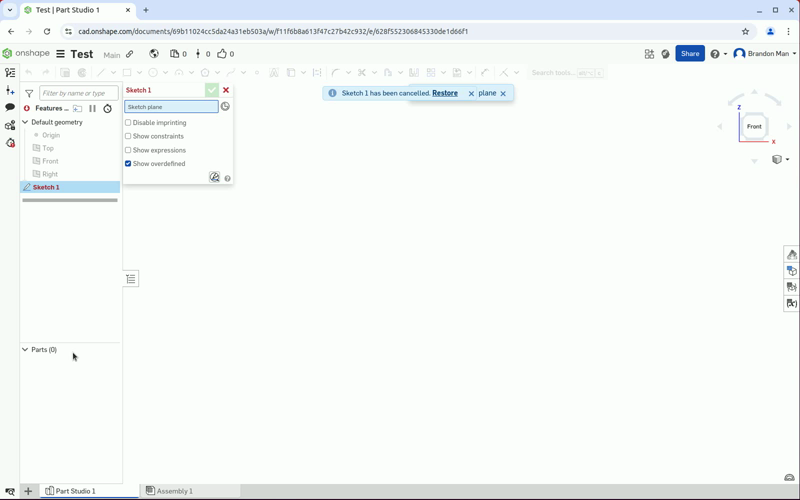
mouse_move(73, 163)
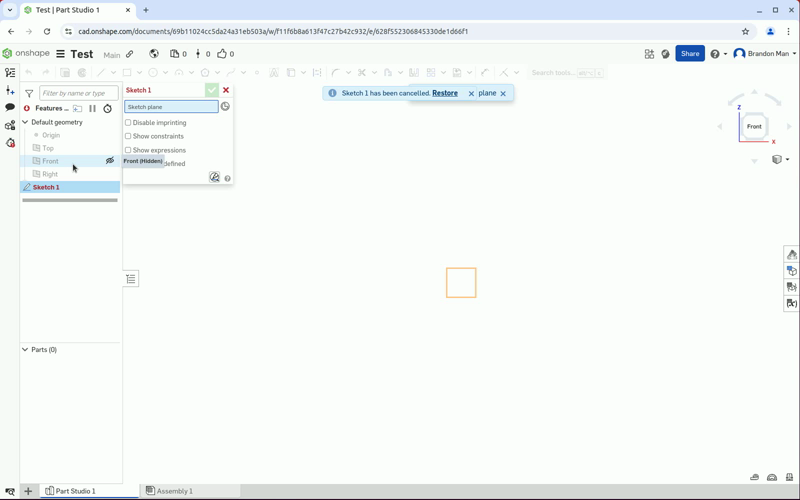
click(73, 163)
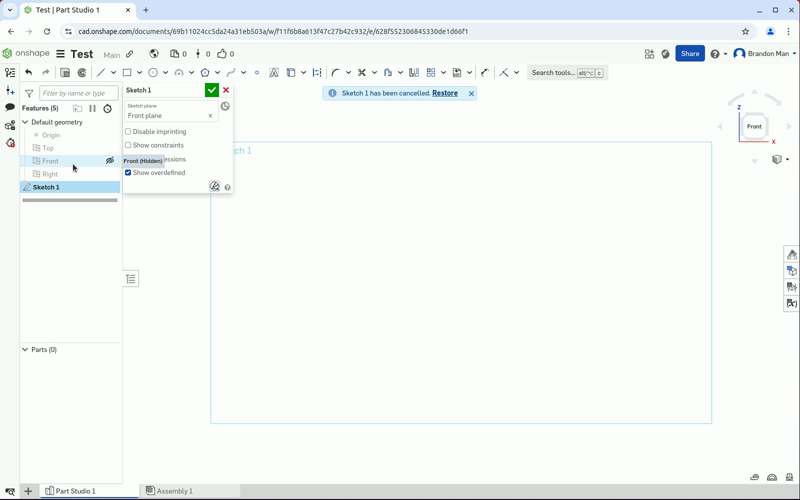
mouse_move(73, 352)
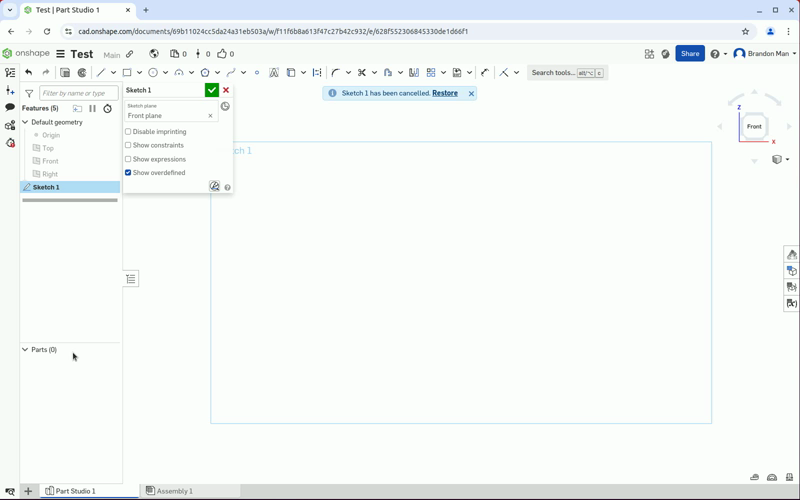
key(y)
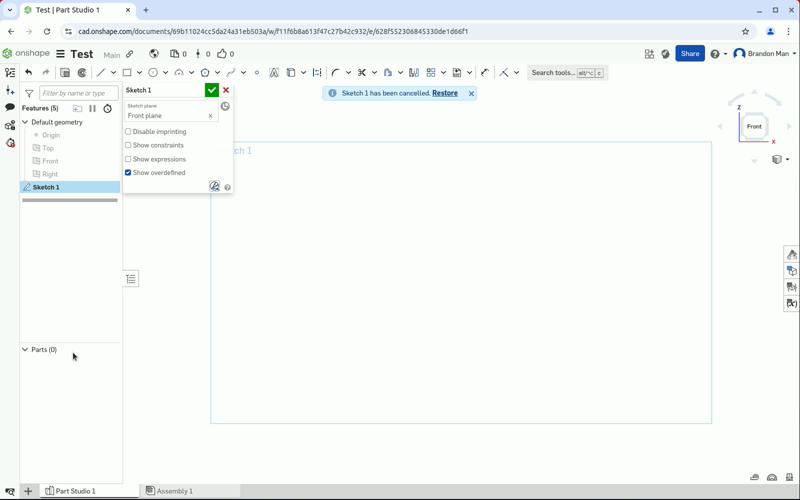
key(l)
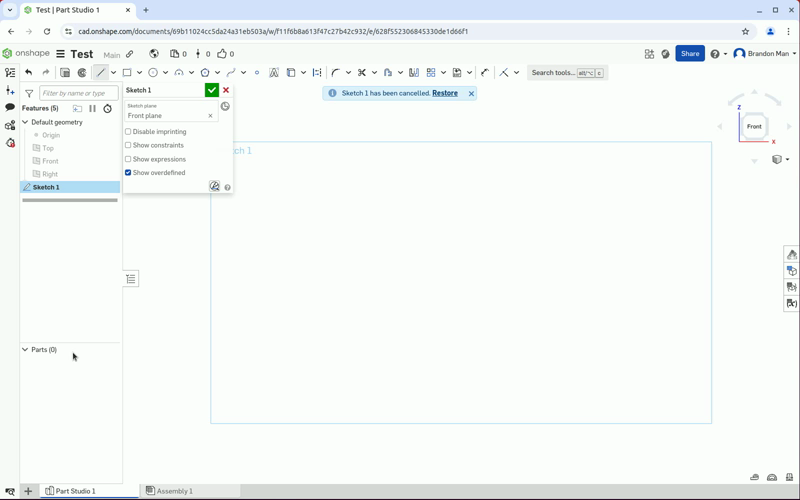
key_down(shift)
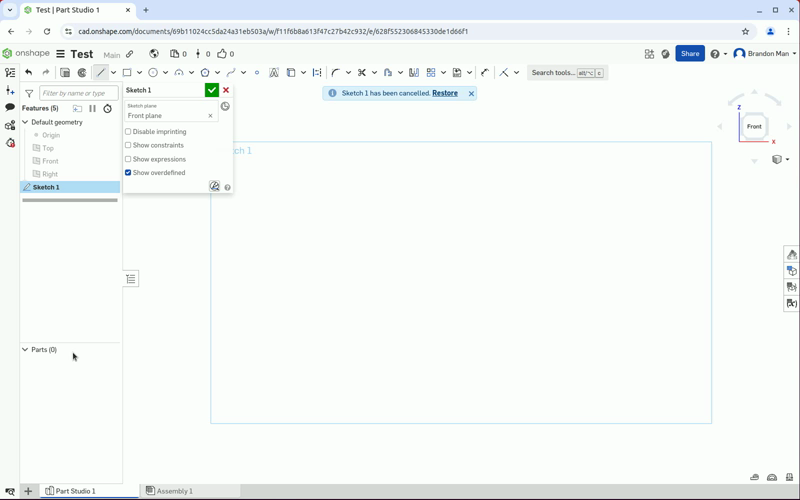
mouse_move(348, 395)
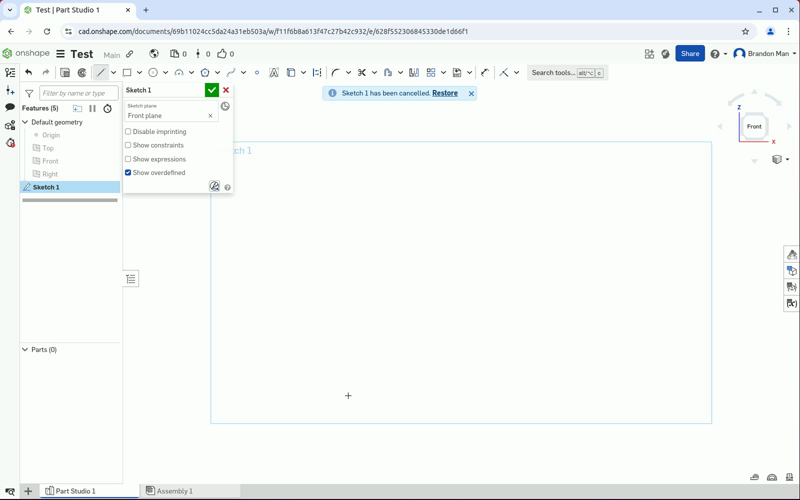
click(348, 395)
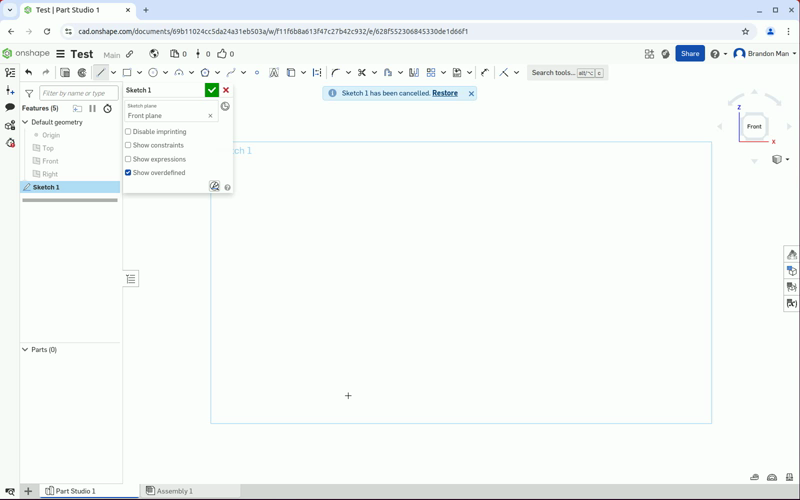
key_up(shift)
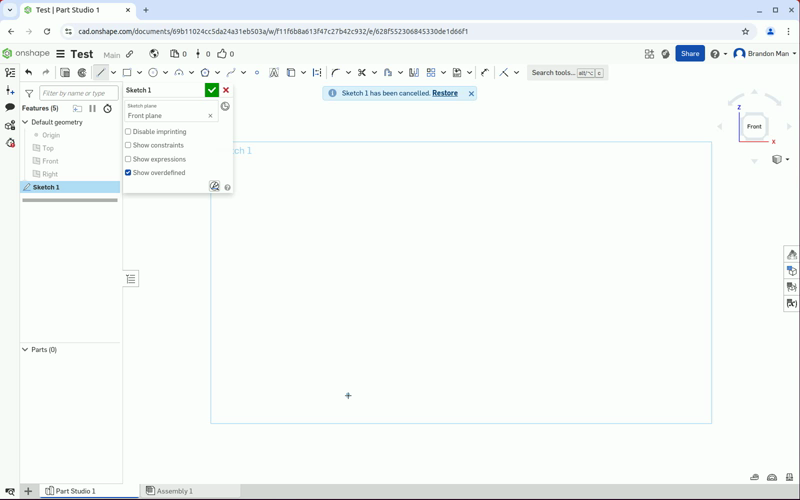
key_down(shift)
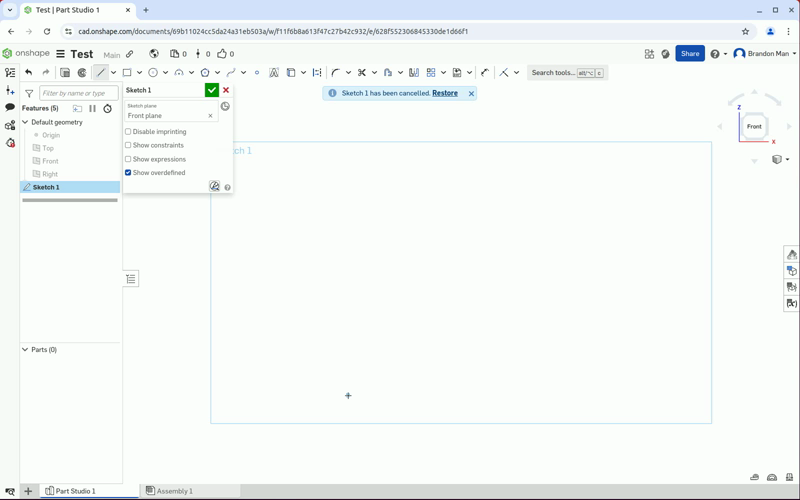
mouse_move(572, 395)
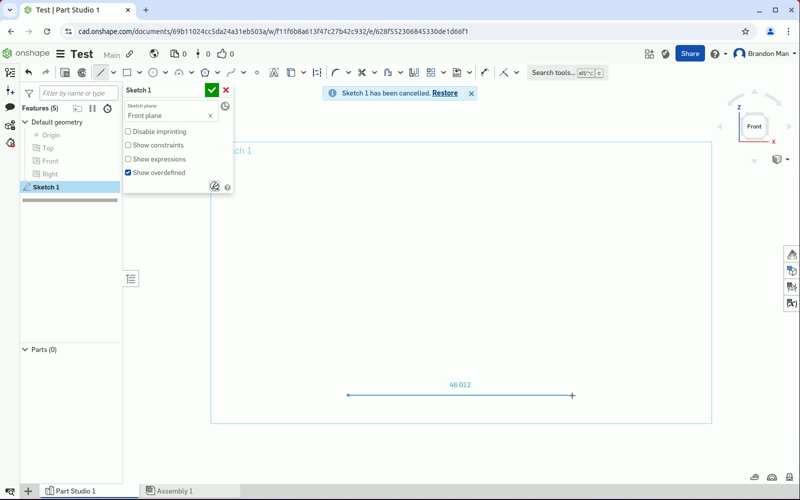
click(572, 395)
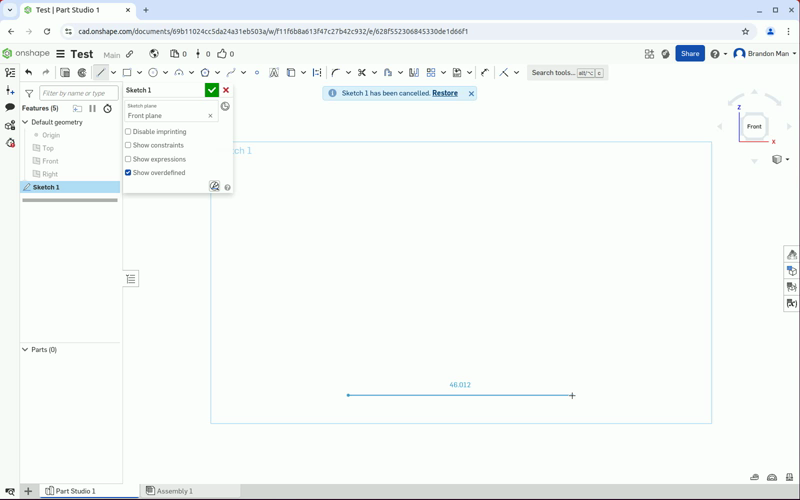
key_up(shift)
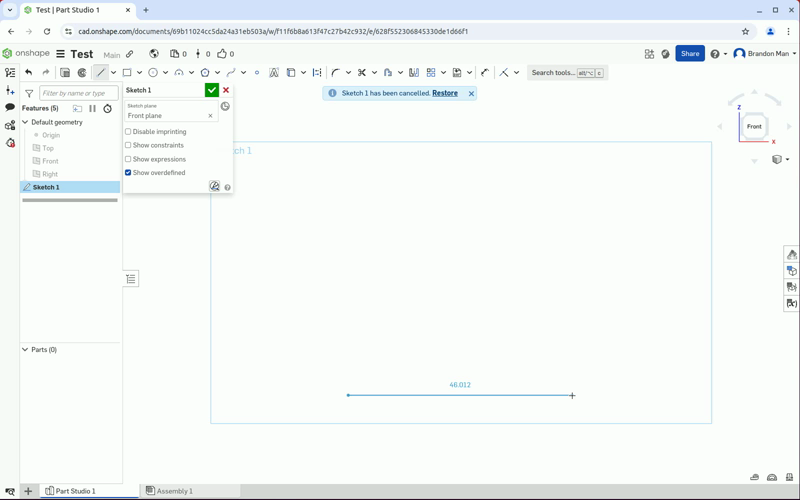
key_down(shift)
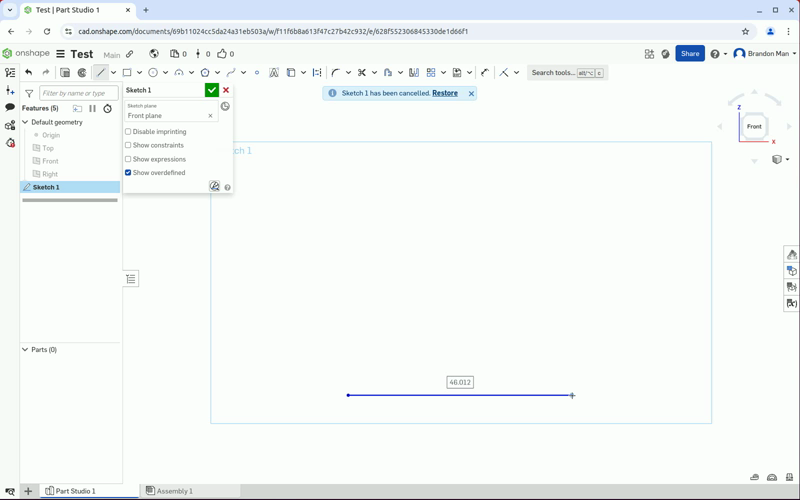
mouse_move(572, 171)
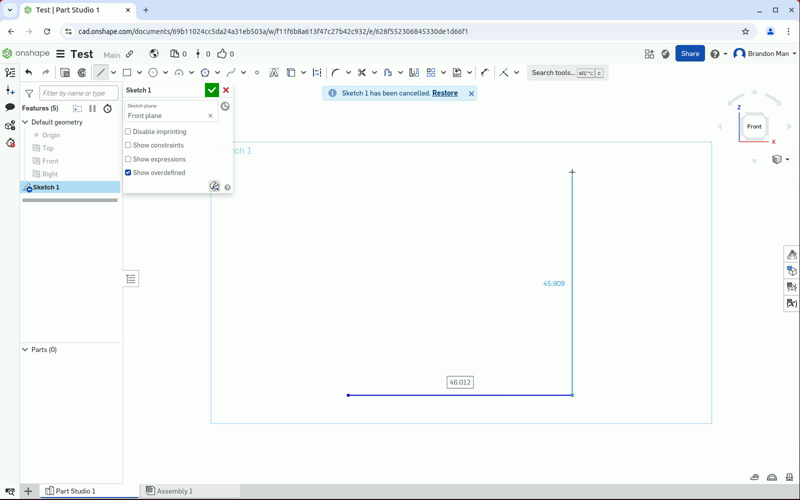
click(572, 171)
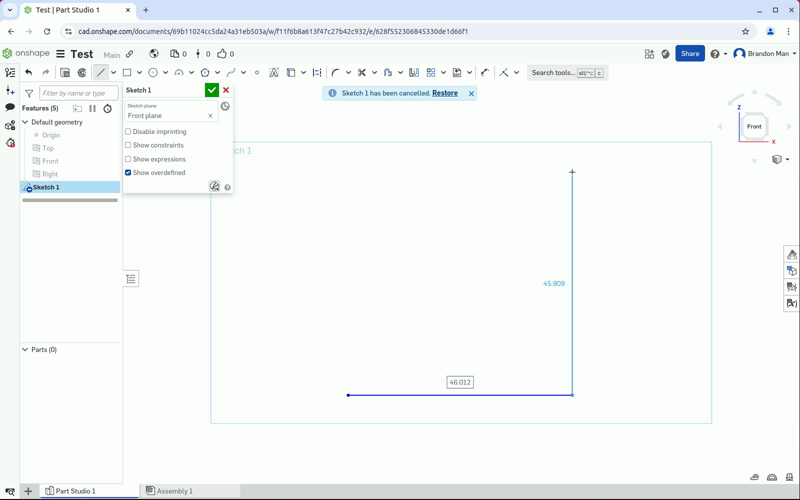
key_up(shift)
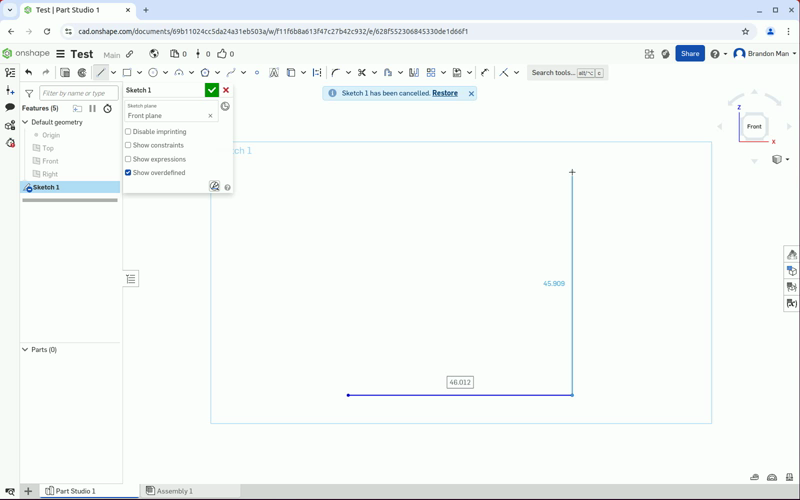
key_down(shift)
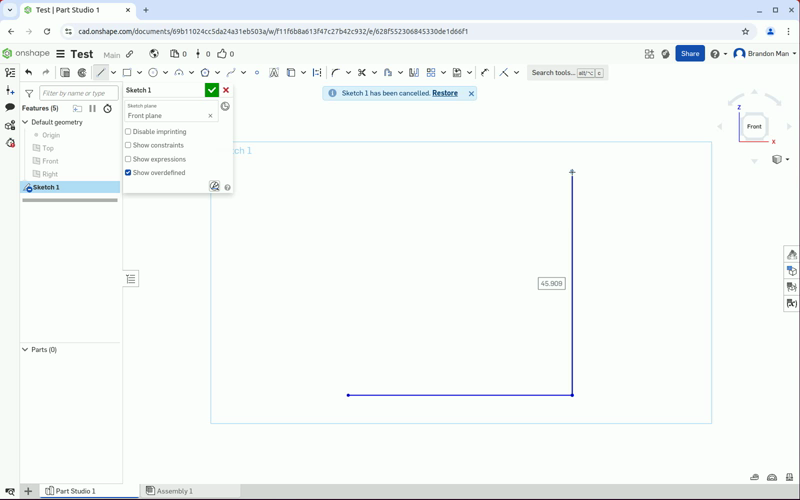
mouse_move(348, 171)
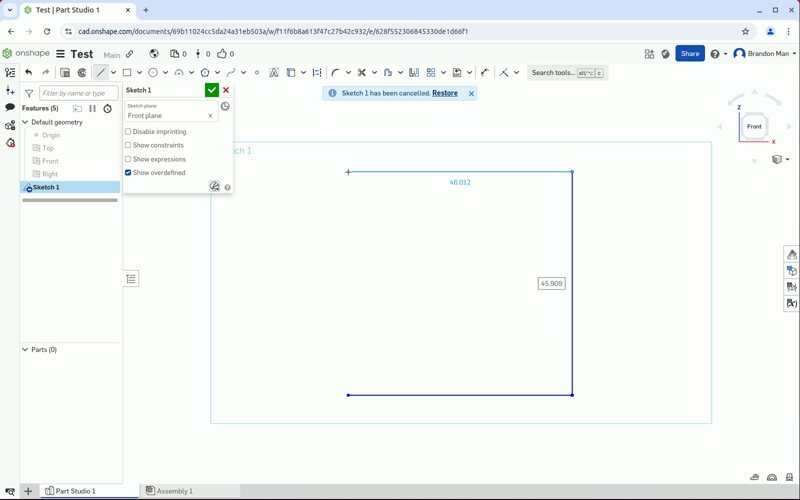
click(348, 171)
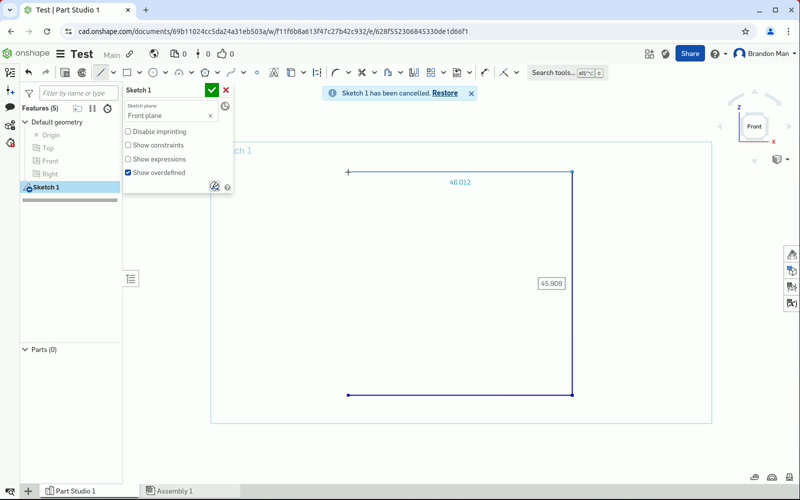
key_up(shift)
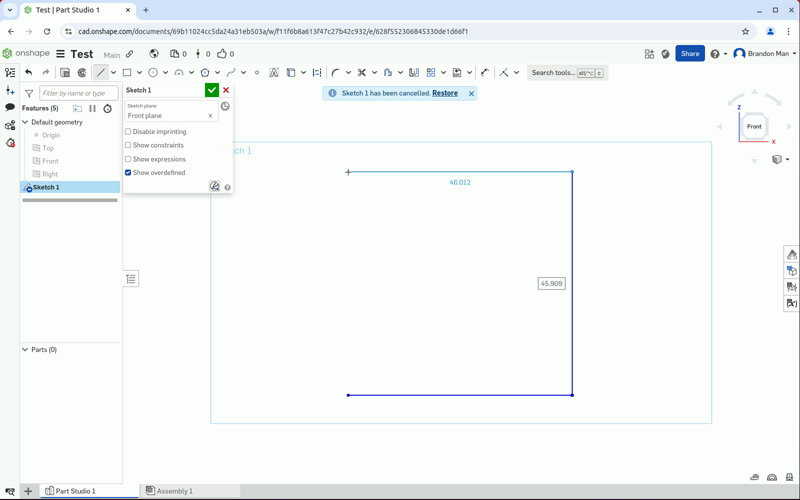
key_down(shift)
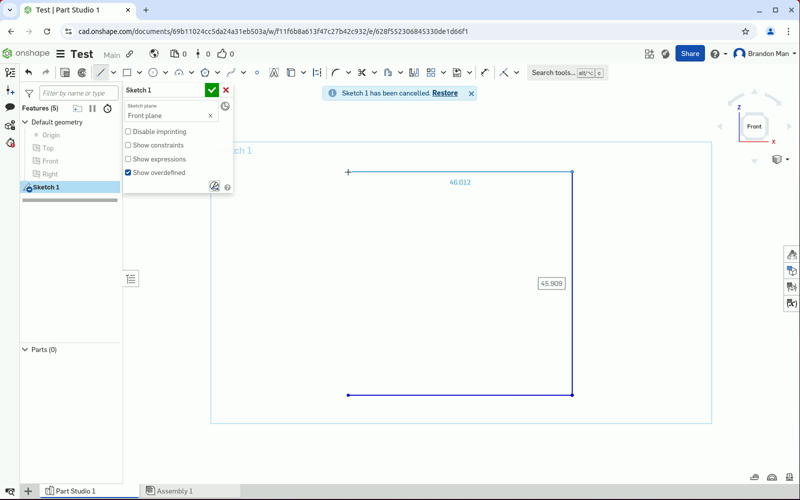
mouse_move(348, 395)
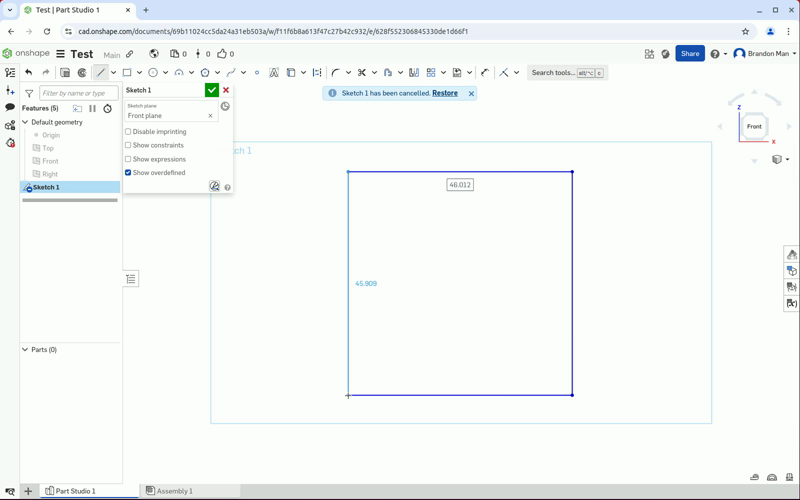
key_up(shift)
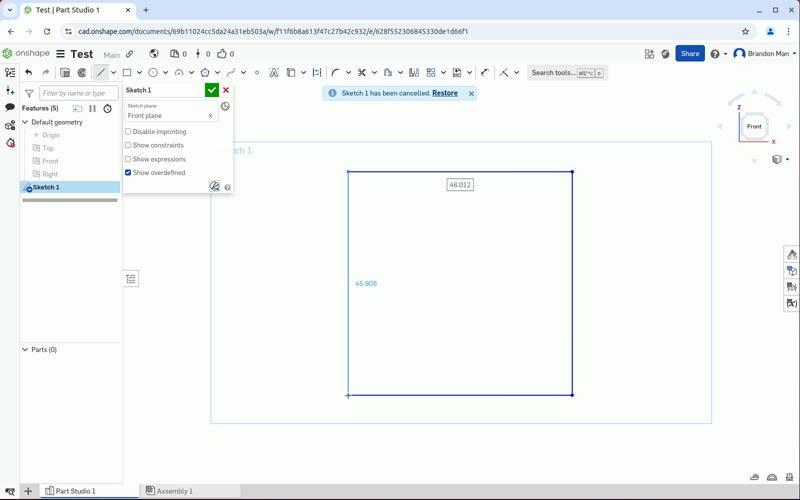
click(348, 395)
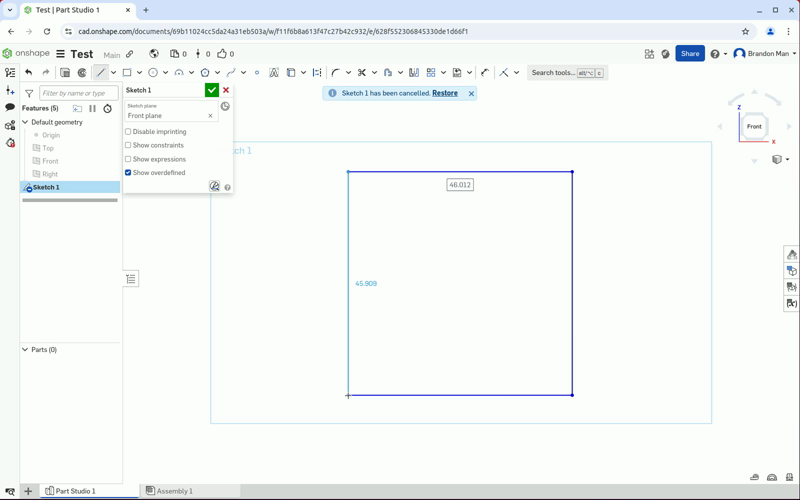
key(esc)
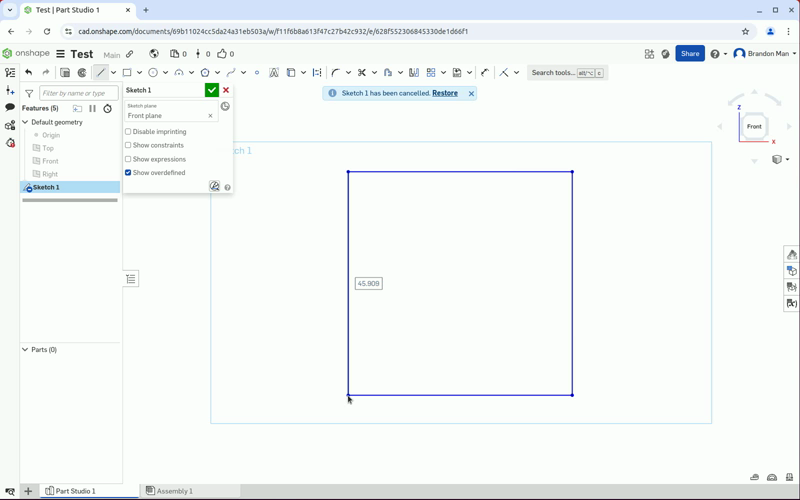
mouse_move(503, 258)
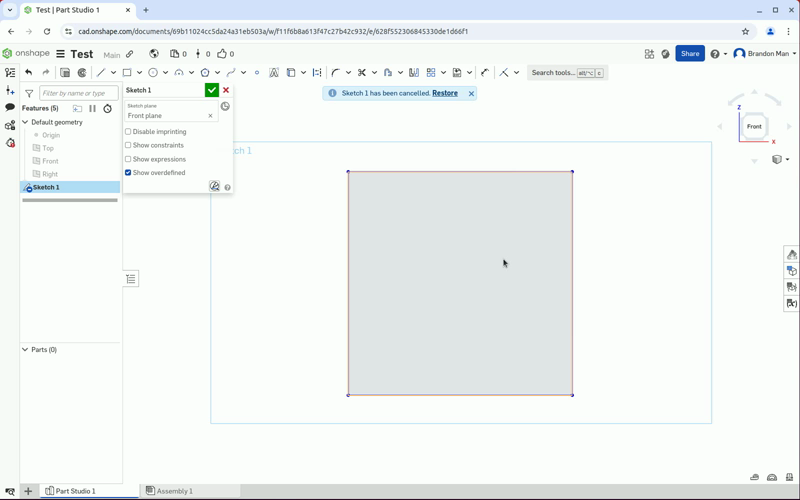
click(503, 258)
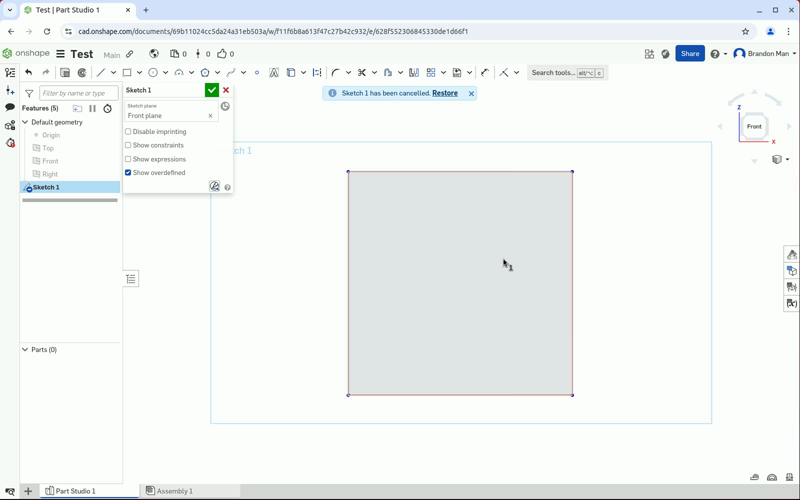
mouse_move(73, 352)
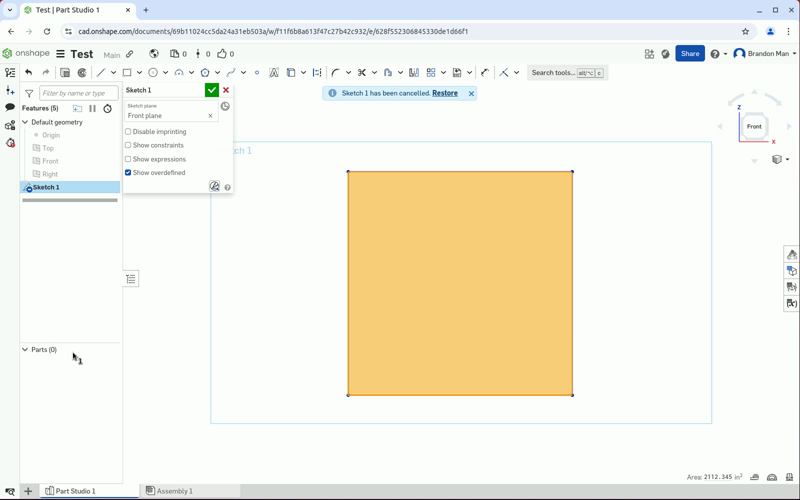
key(shift+y)
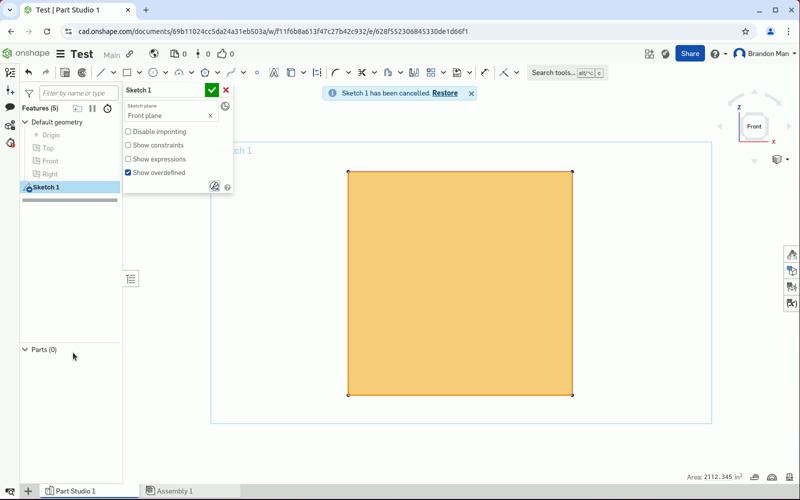
key(shift+e)
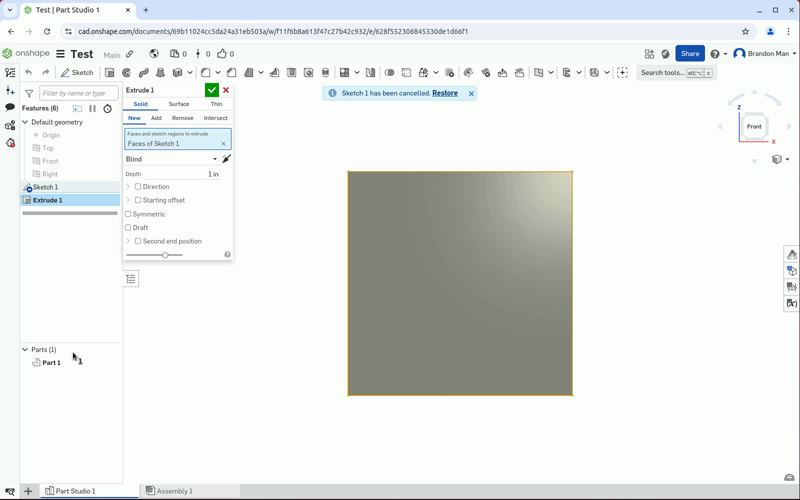
mouse_move(143, 106)
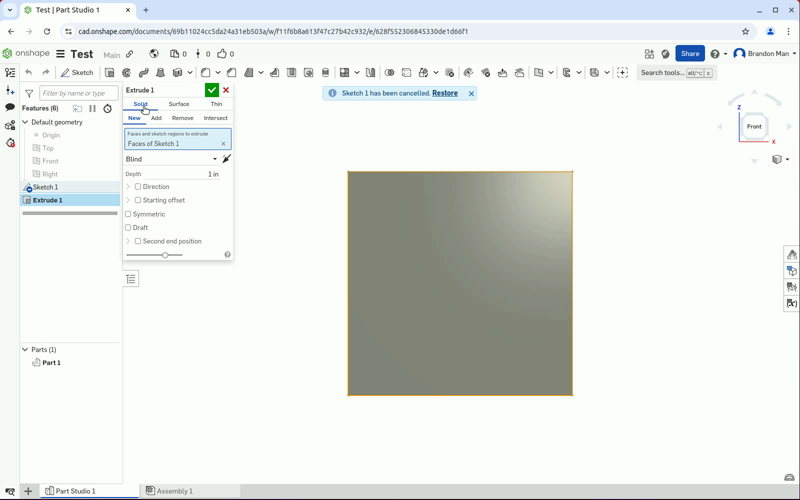
click(143, 106)
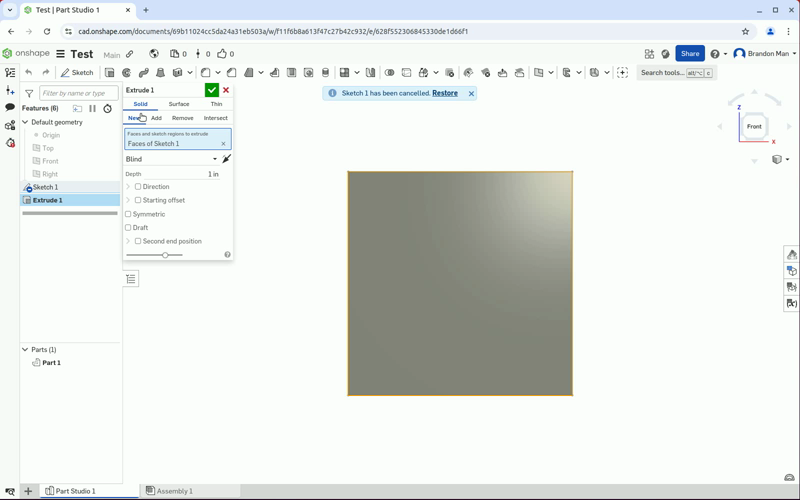
mouse_move(137, 120)
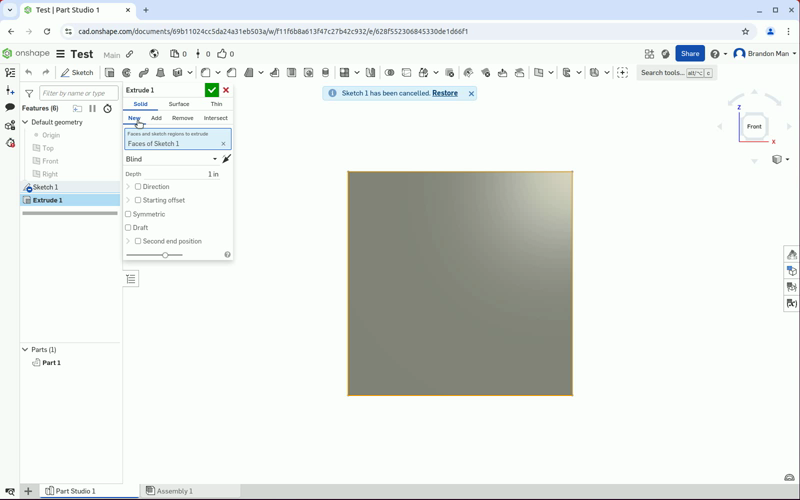
click(137, 120)
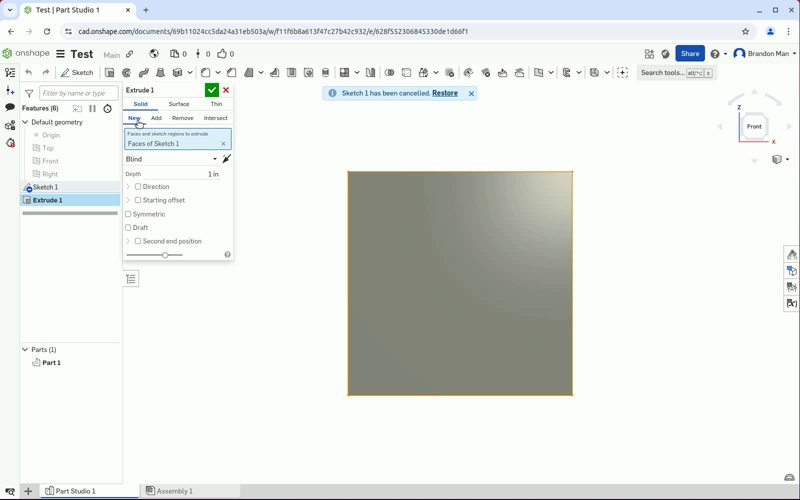
key(tab, 4)
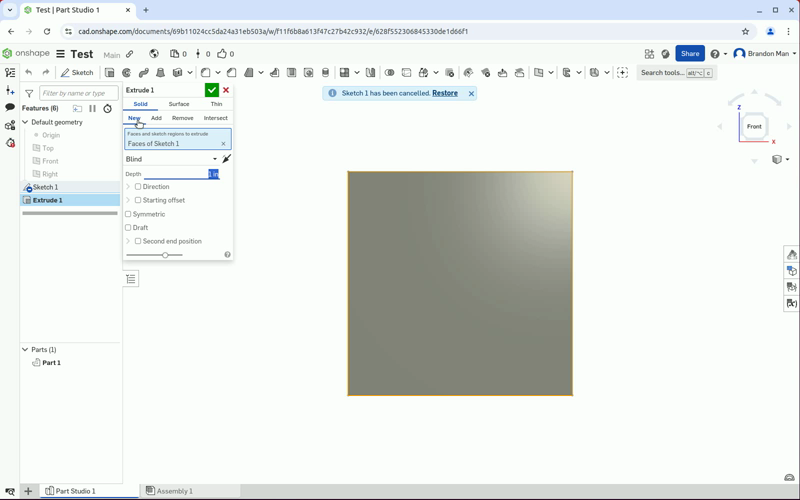
text(15.405)
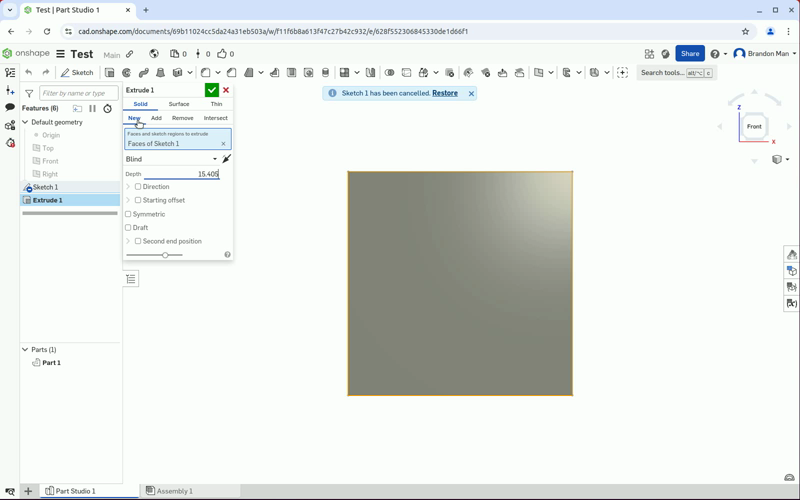
key(enter)
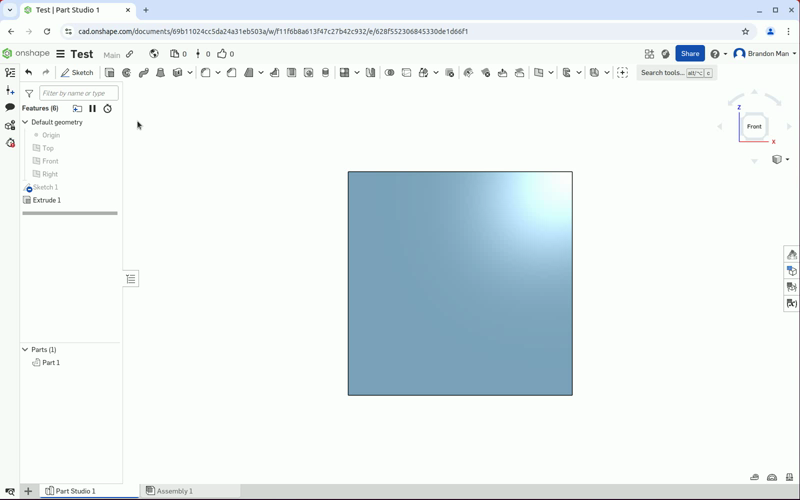
key(shift+h)
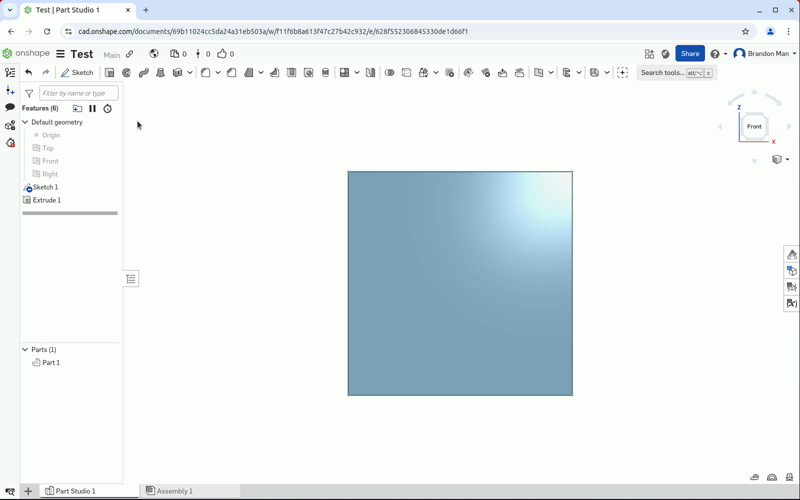
key(shift+h)
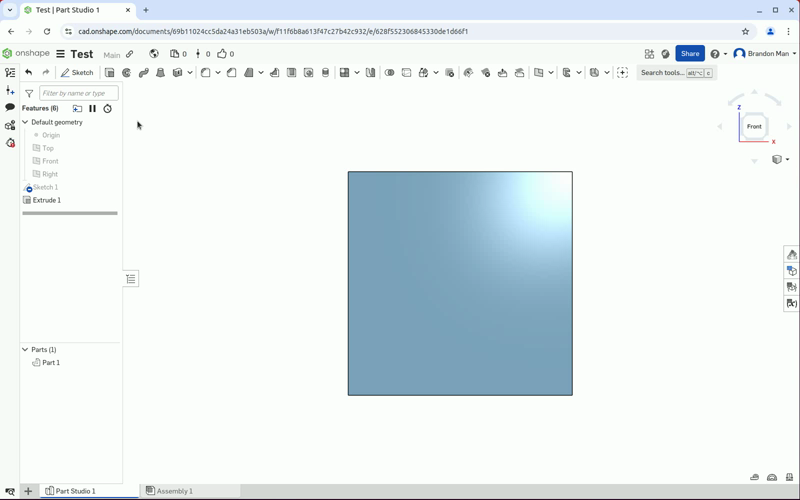
mouse_move(73, 189)
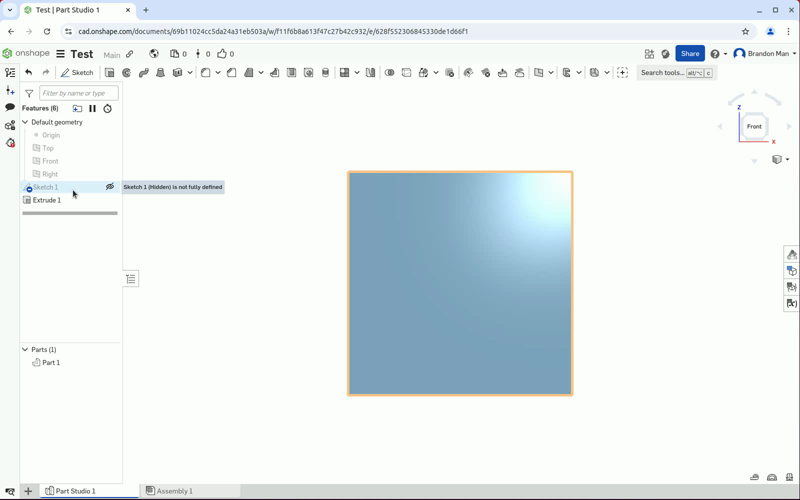
click(73, 189)
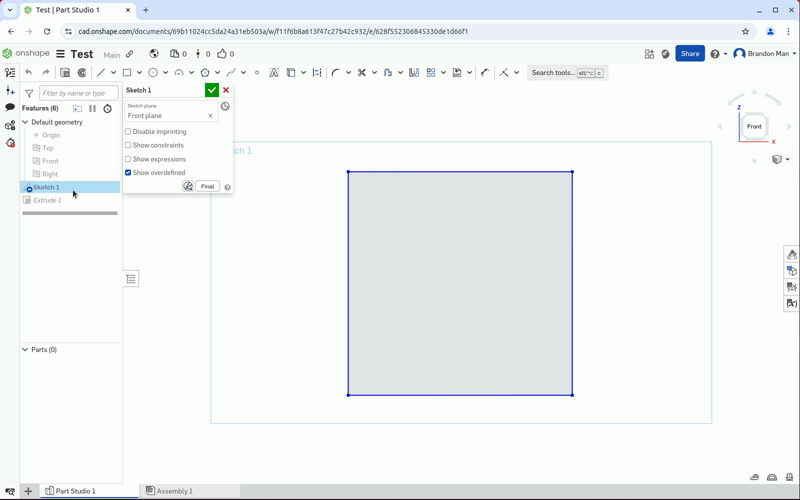
mouse_move(229, 92)
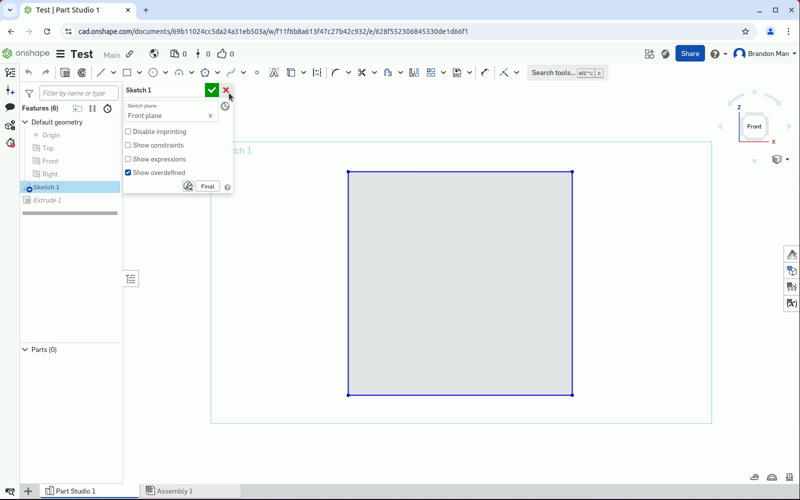
click(229, 92)
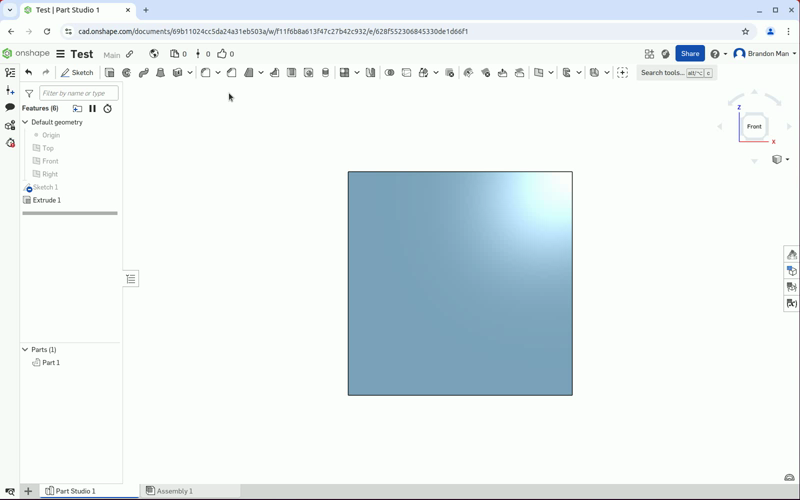
mouse_move(541, 75)
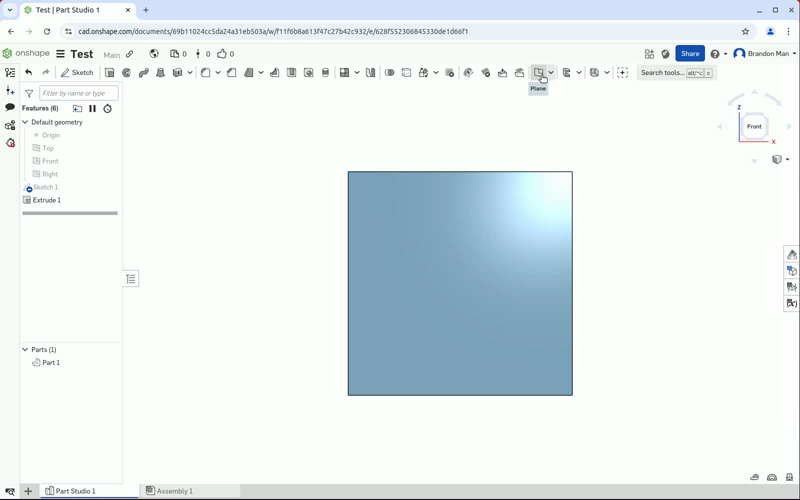
click(541, 75)
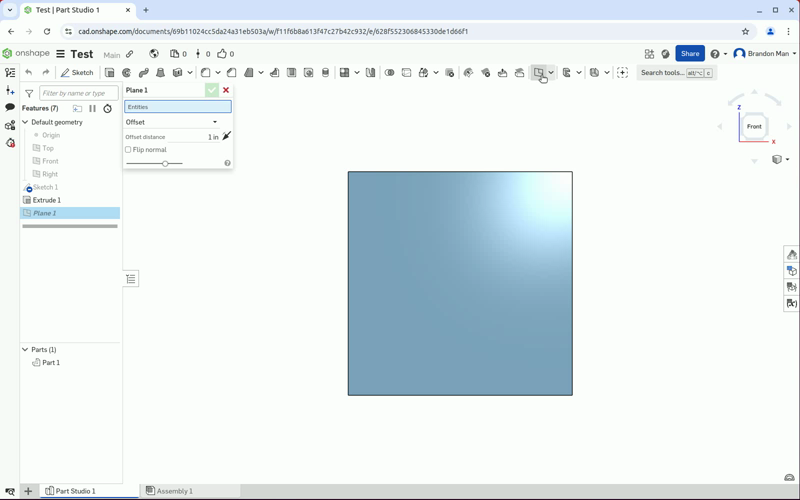
mouse_move(73, 163)
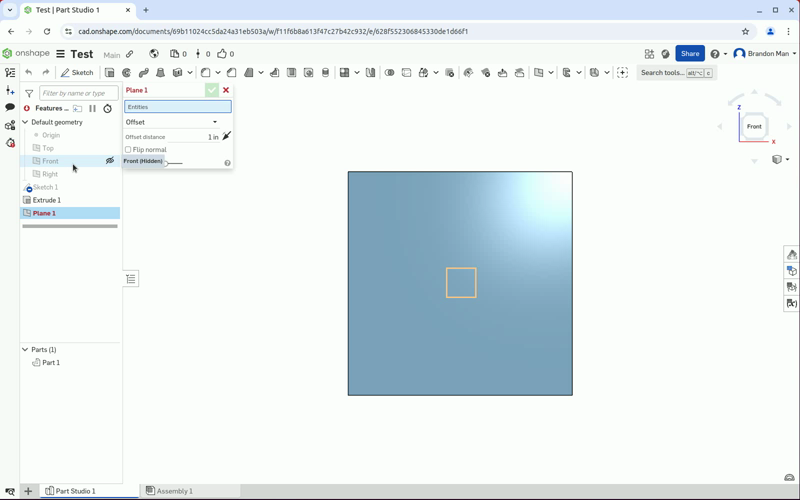
click(73, 163)
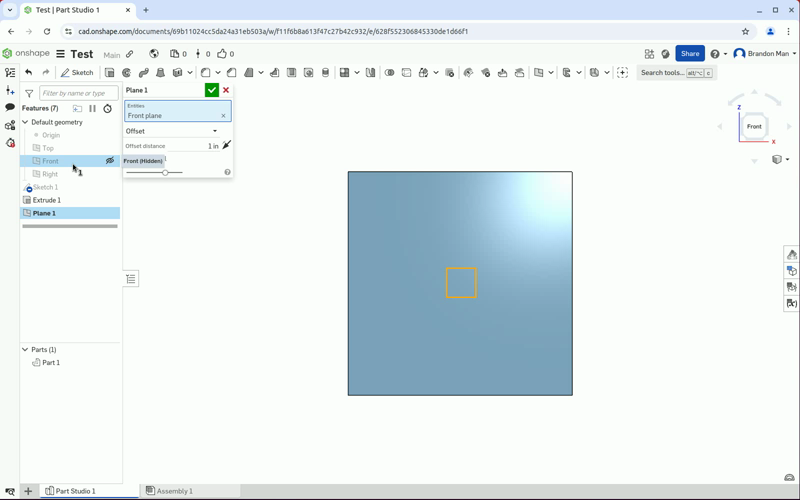
key(tab, 2)
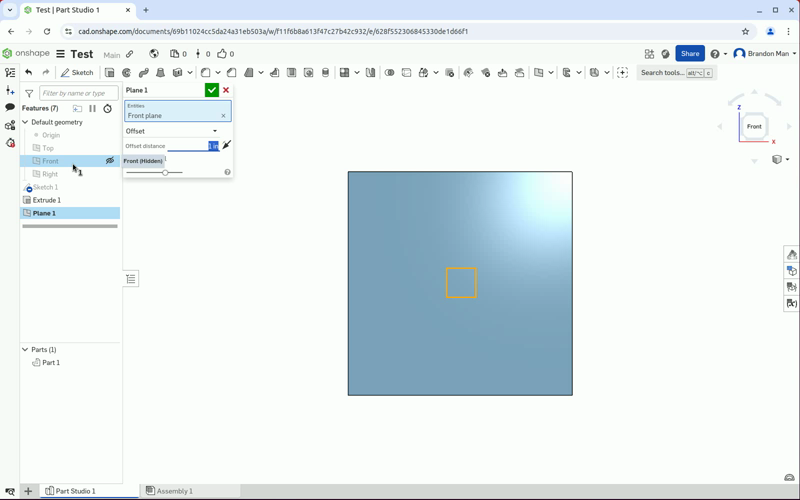
text(15.405)
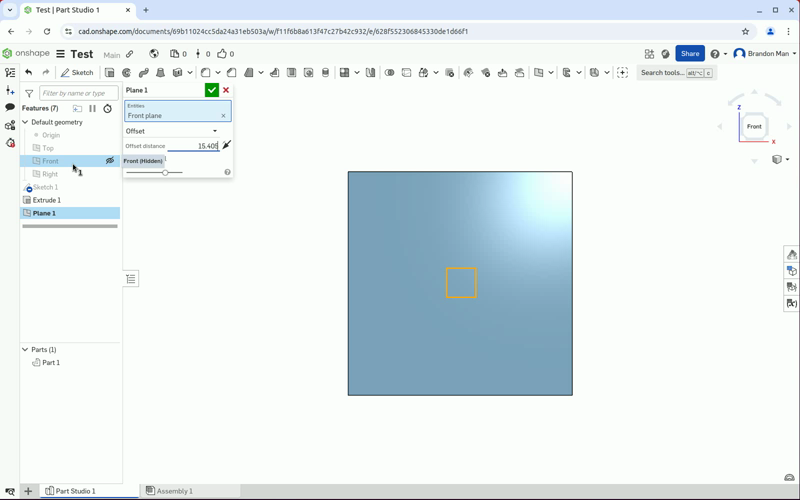
key(enter, 2)
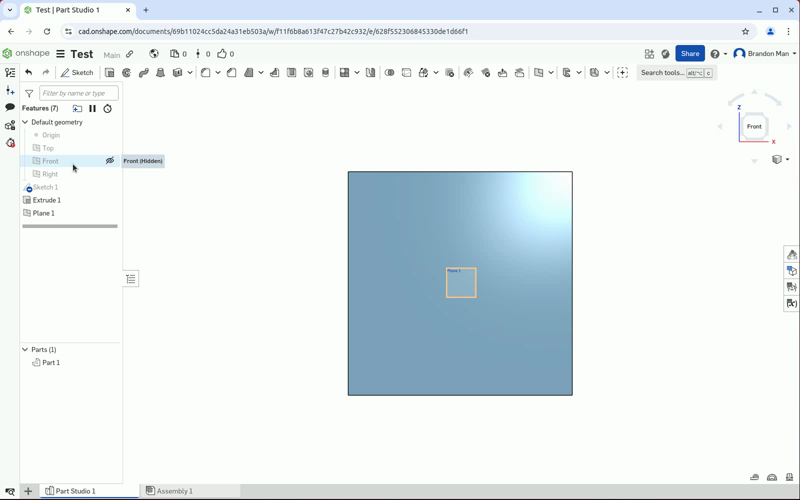
key(shift+s)
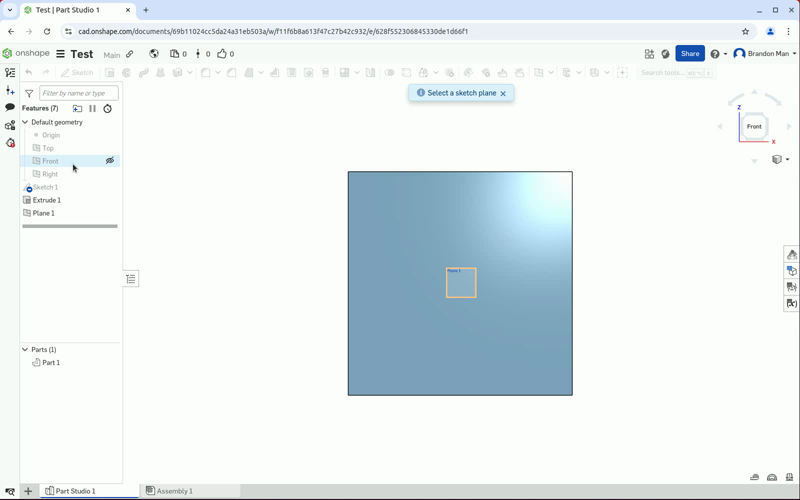
mouse_move(73, 215)
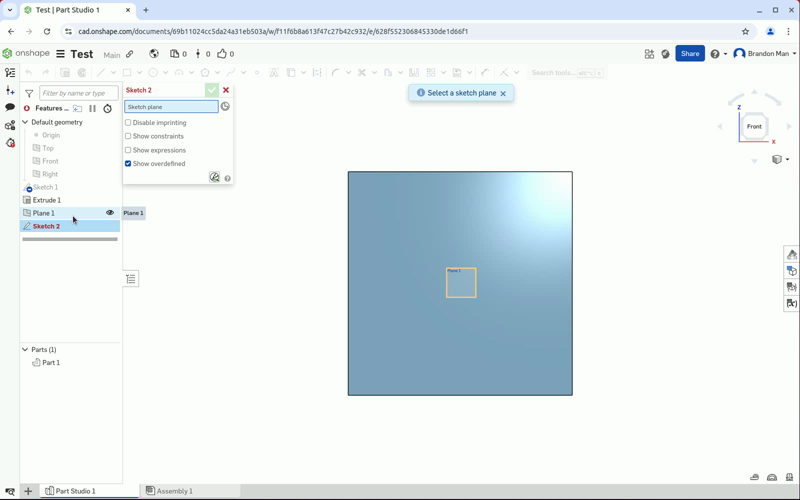
click(73, 215)
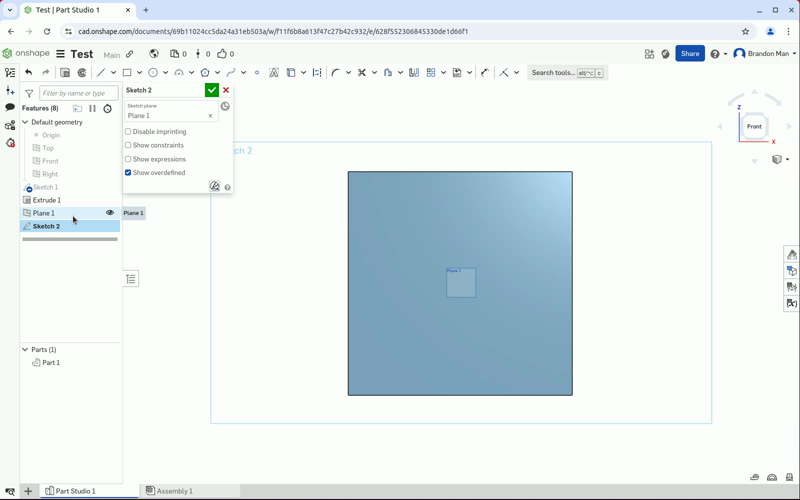
mouse_move(73, 352)
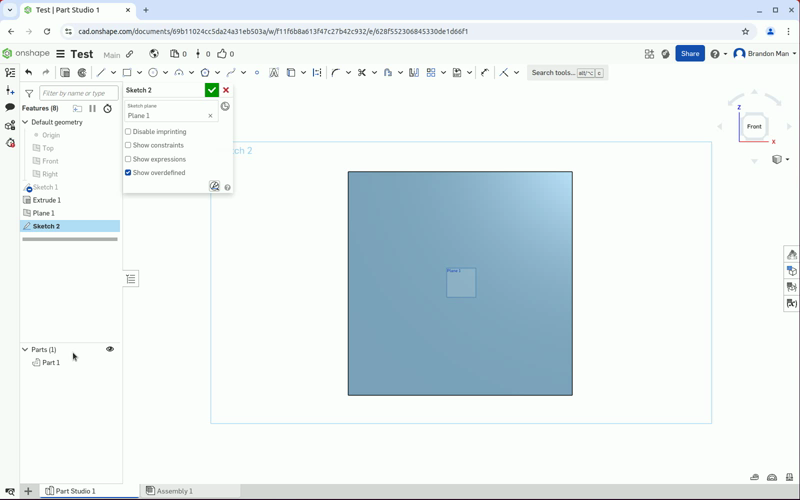
key(y)
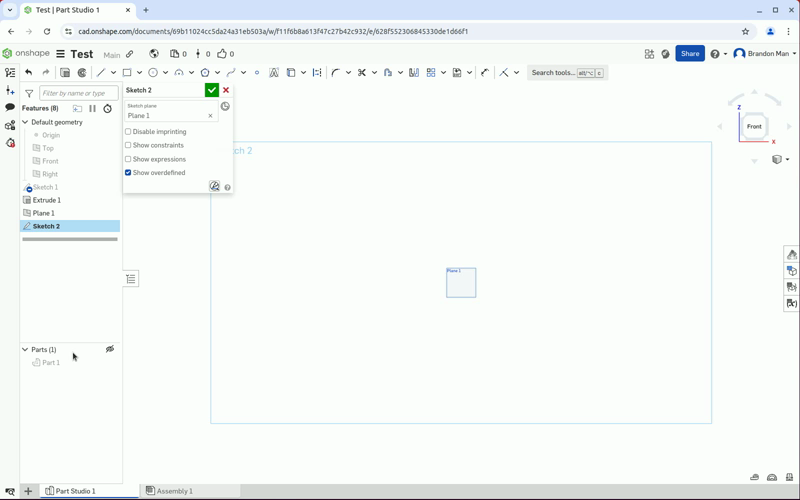
key(l)
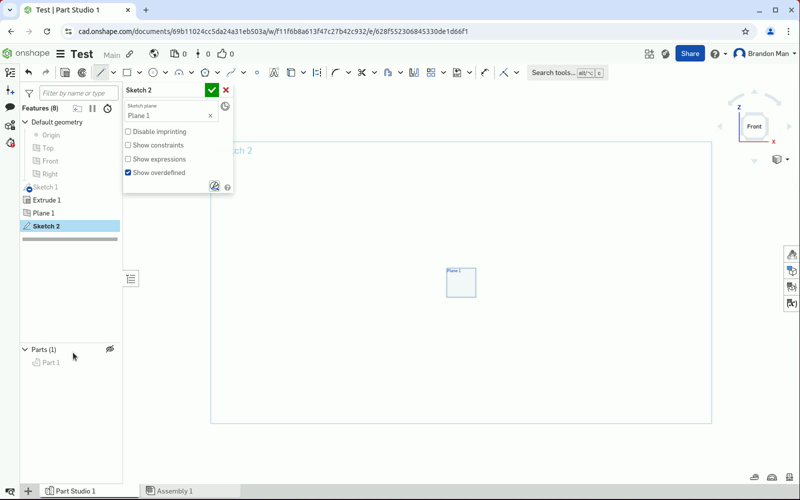
key_down(shift)
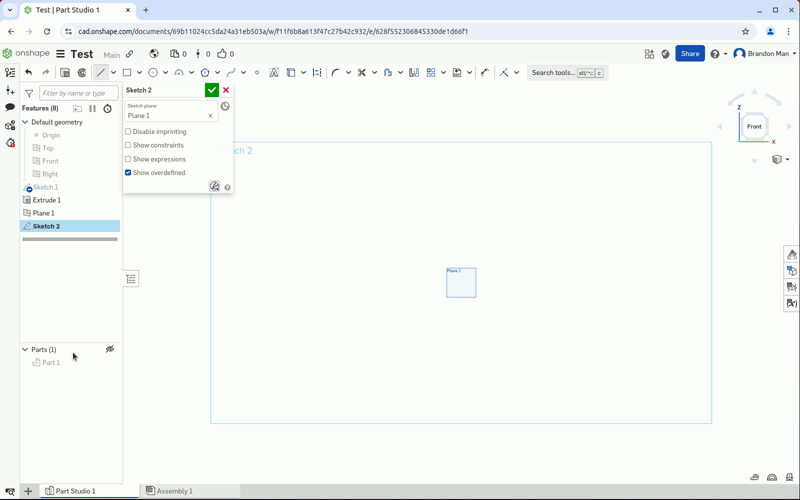
mouse_move(348, 245)
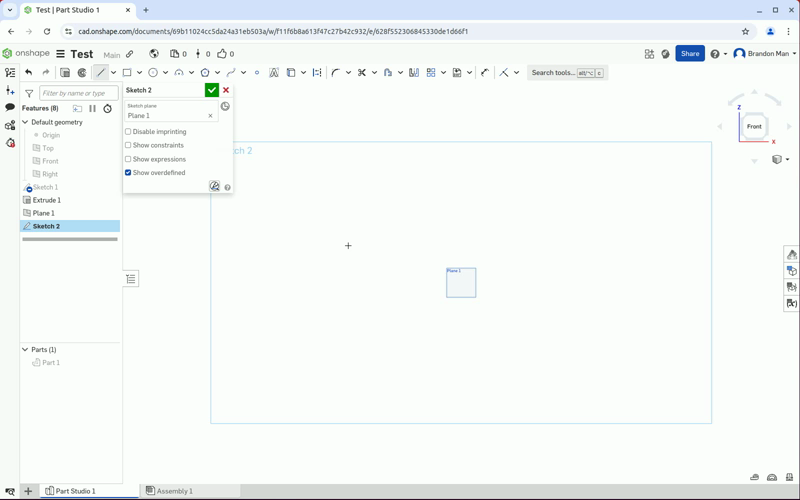
click(348, 245)
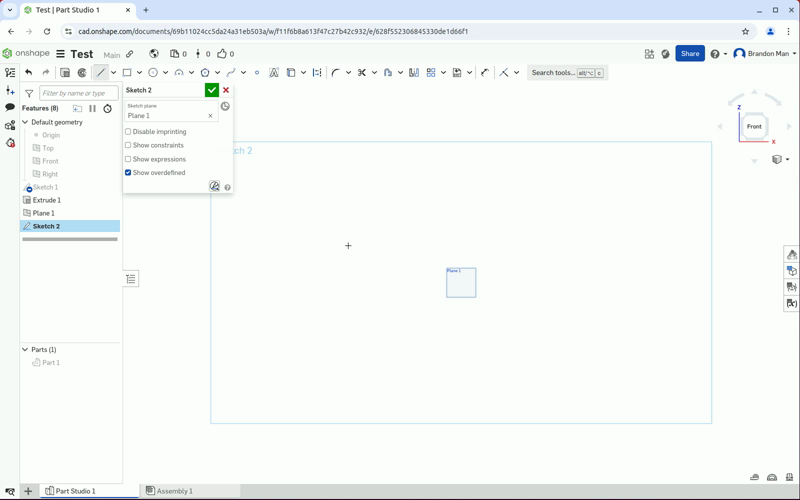
key_up(shift)
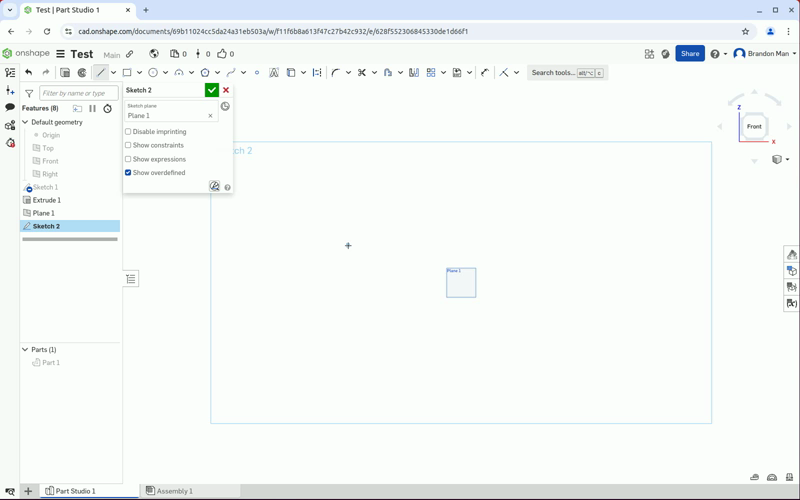
key_down(shift)
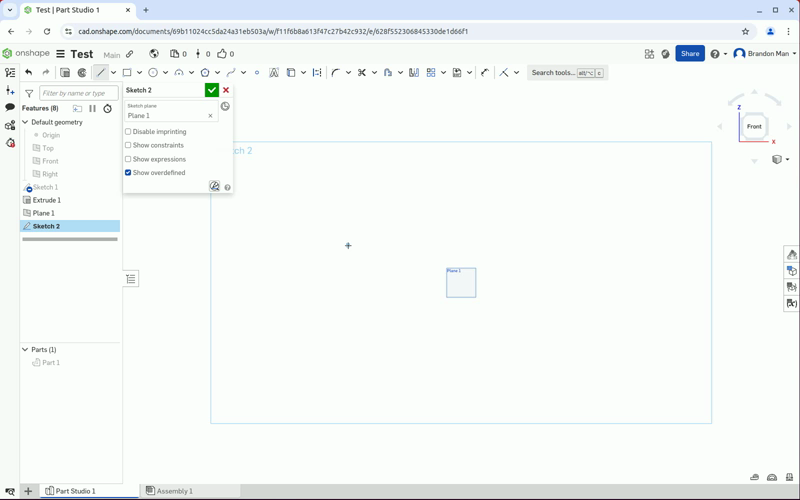
mouse_move(572, 245)
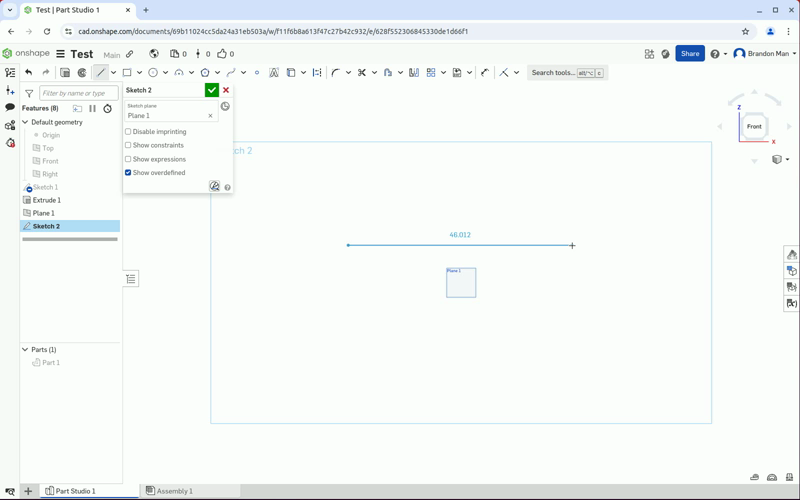
click(572, 245)
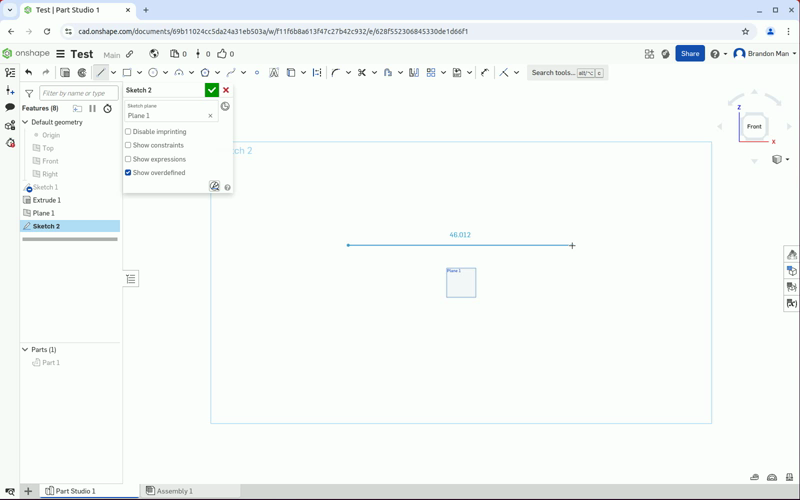
key_up(shift)
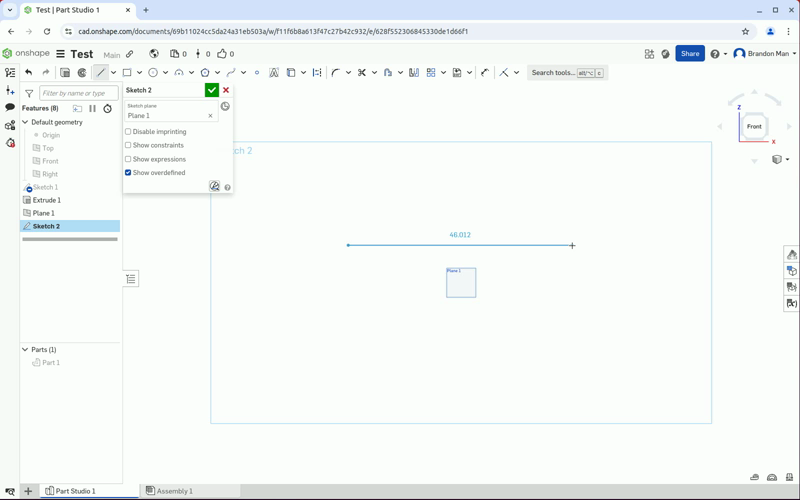
key_down(shift)
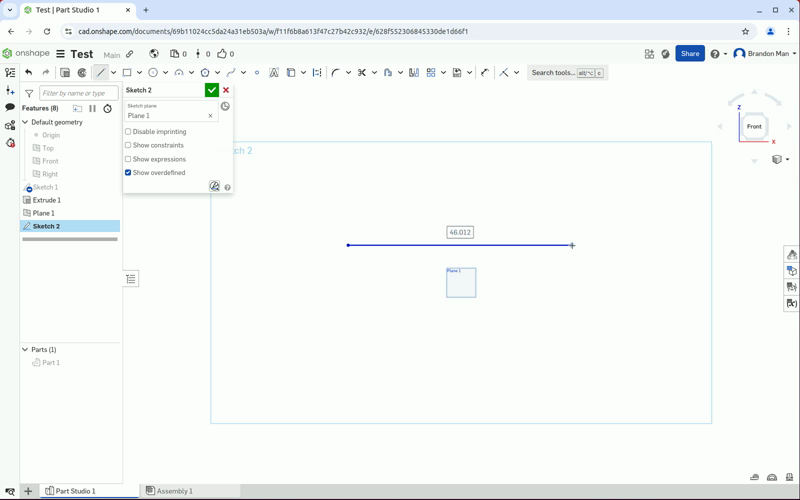
mouse_move(572, 170)
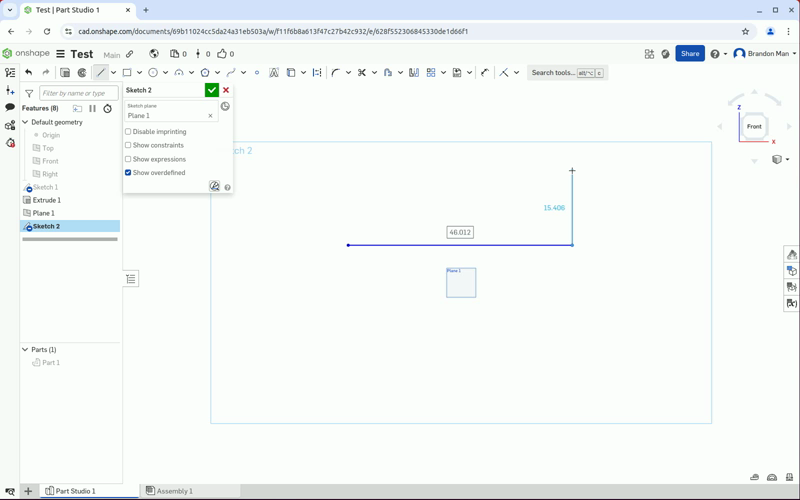
click(572, 170)
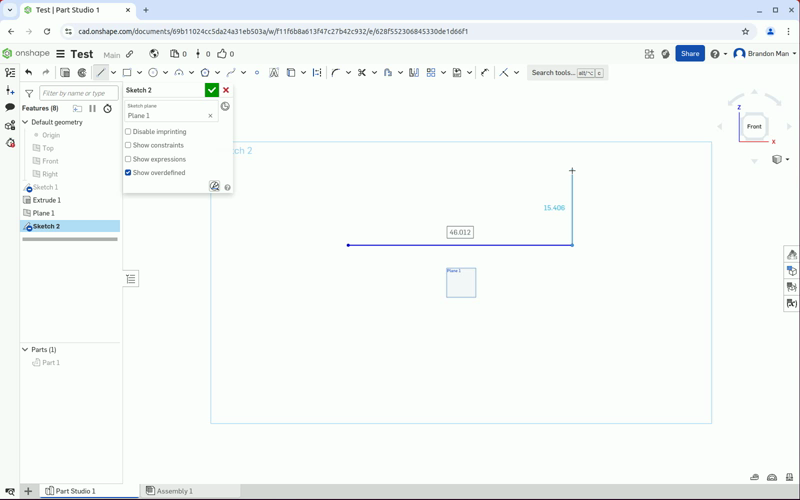
key_up(shift)
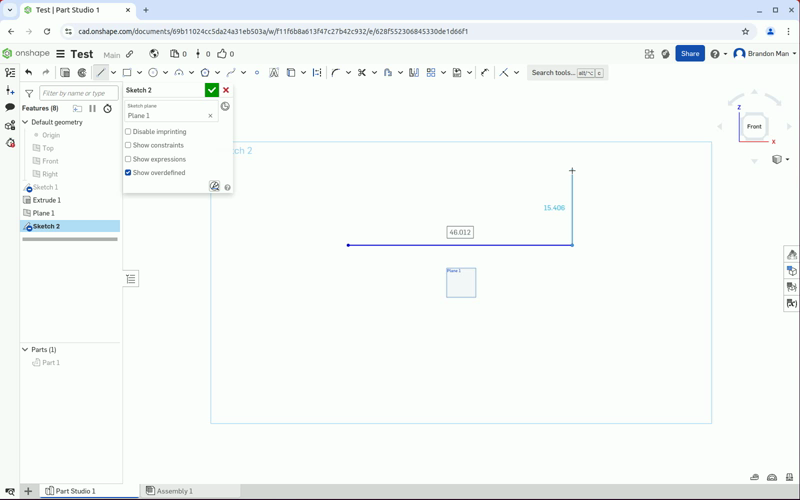
key_down(shift)
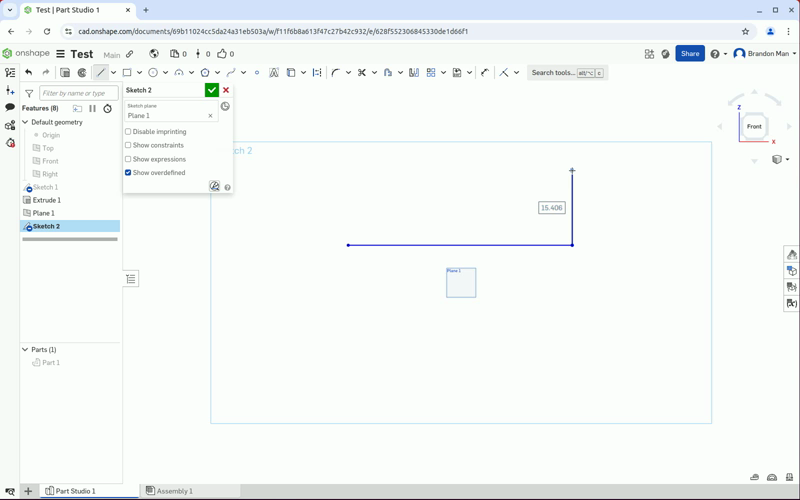
mouse_move(348, 170)
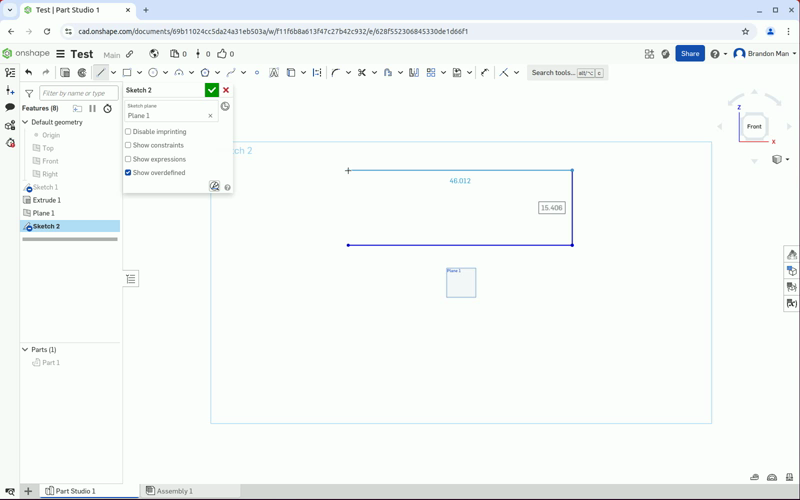
click(348, 170)
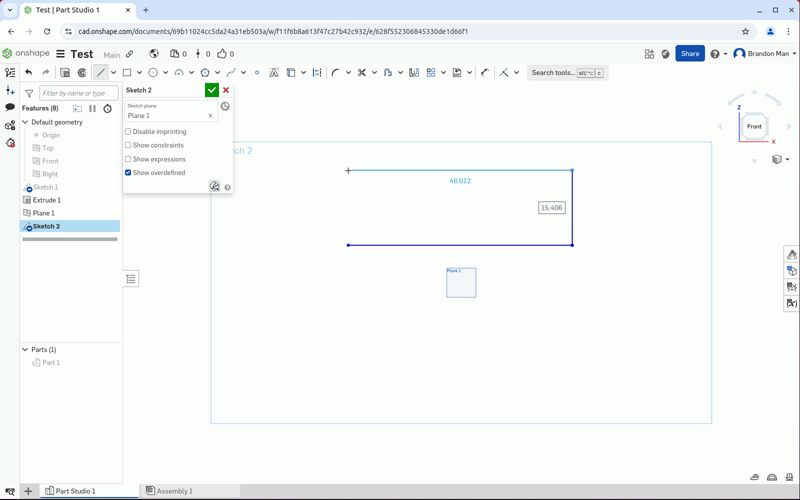
key_up(shift)
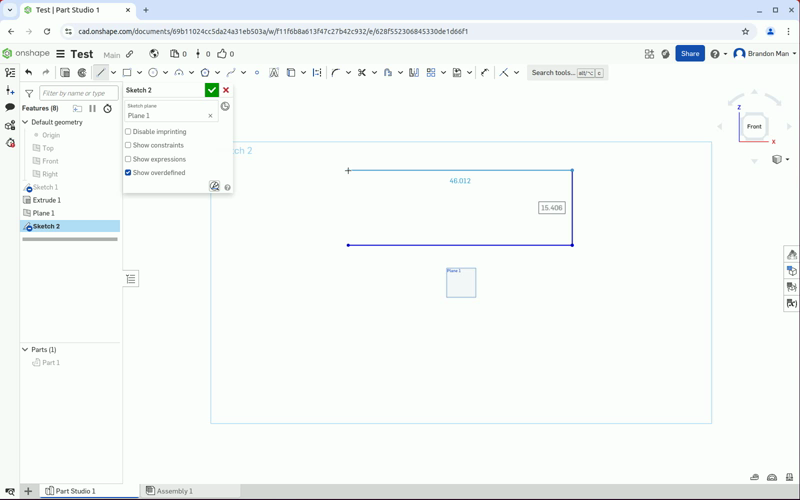
key_down(shift)
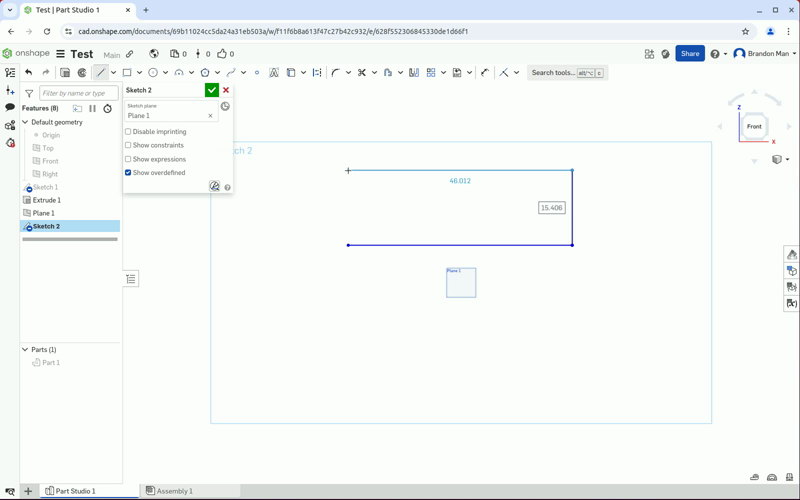
mouse_move(348, 245)
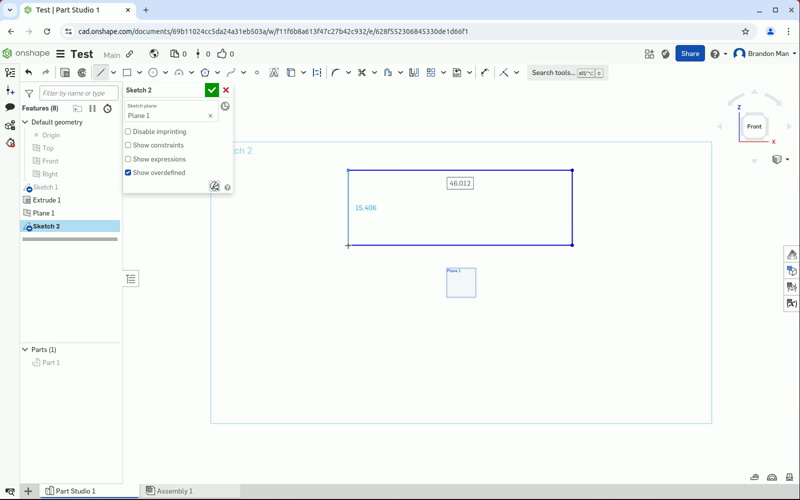
key_up(shift)
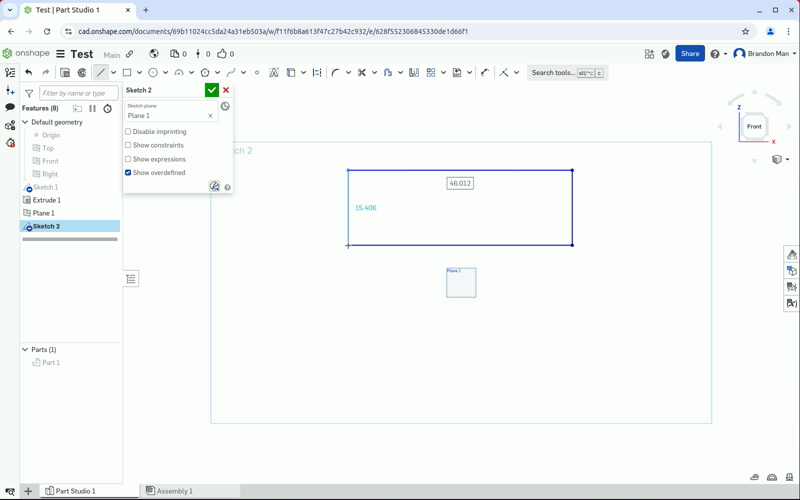
click(348, 245)
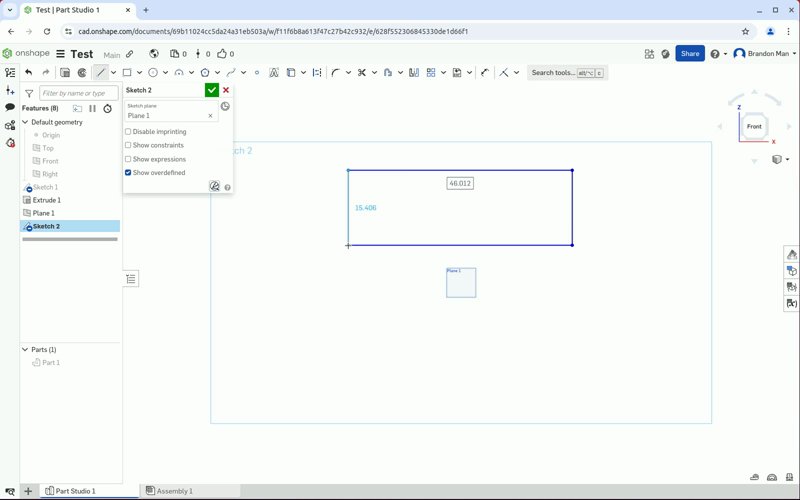
key(esc)
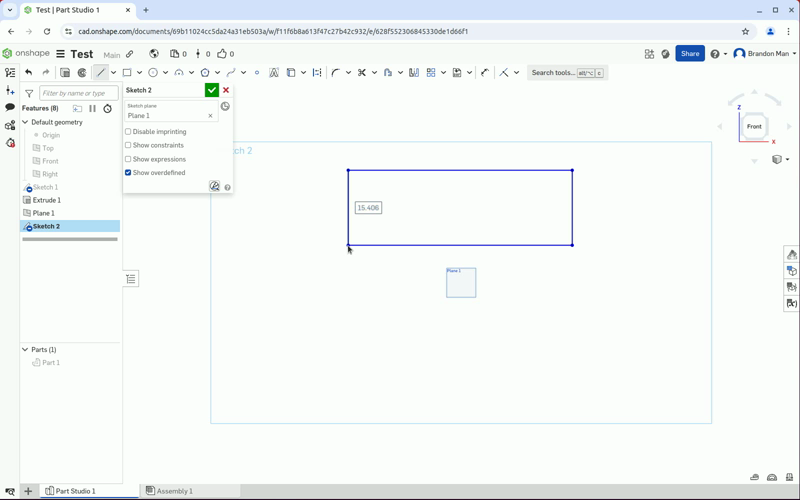
mouse_move(492, 193)
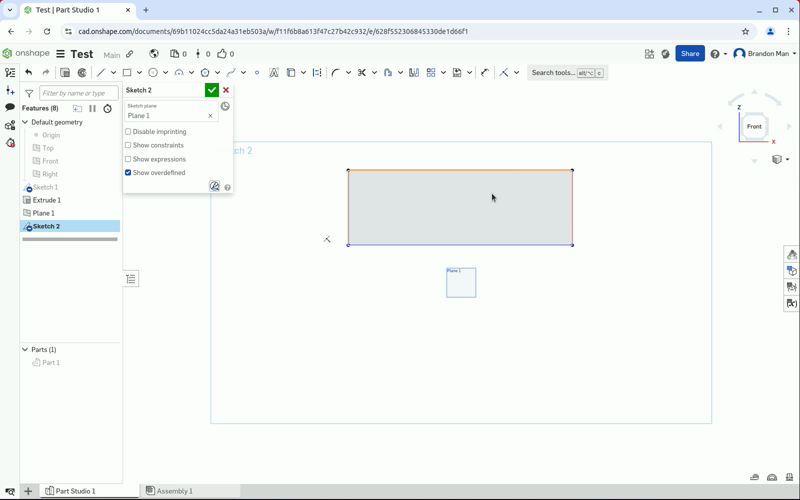
click(492, 193)
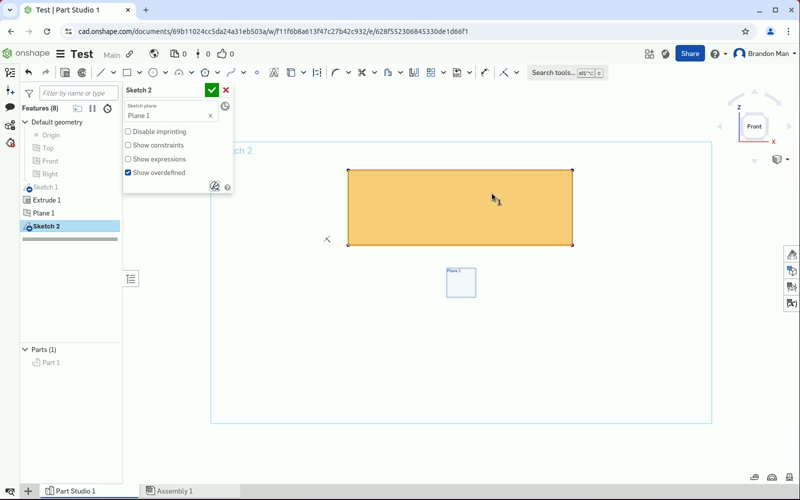
mouse_move(73, 352)
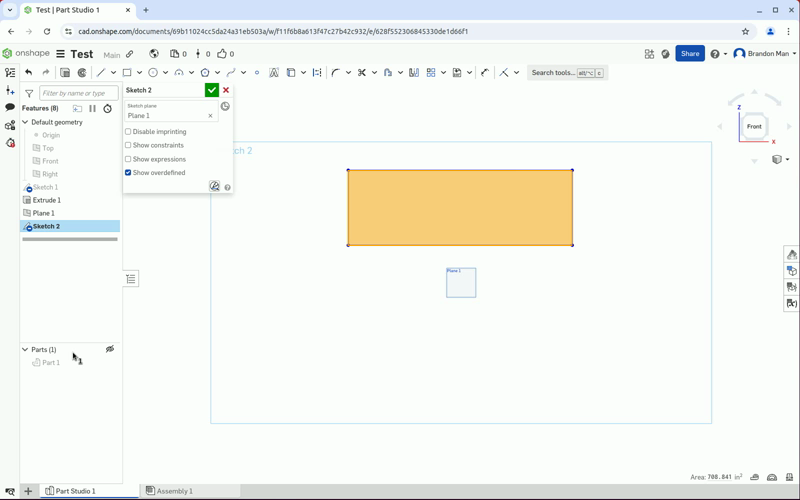
key(shift+y)
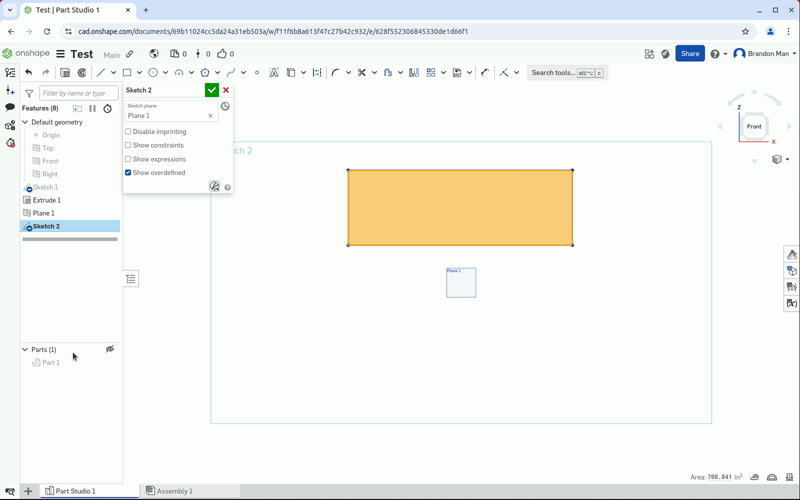
key(shift+e)
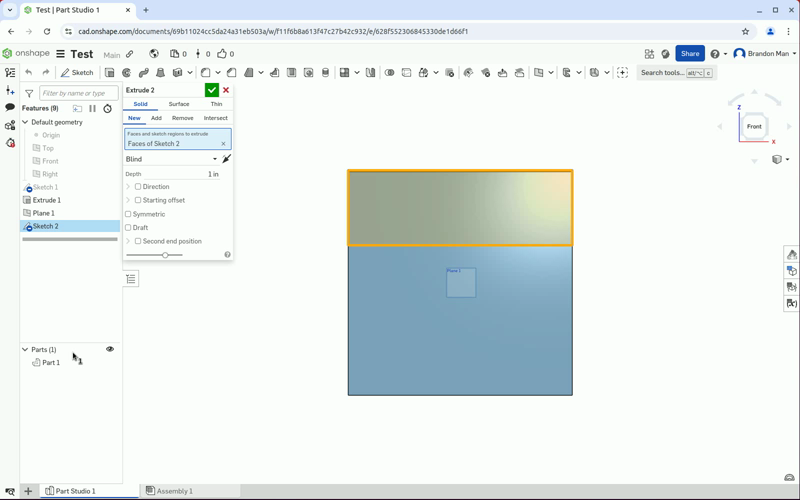
mouse_move(143, 106)
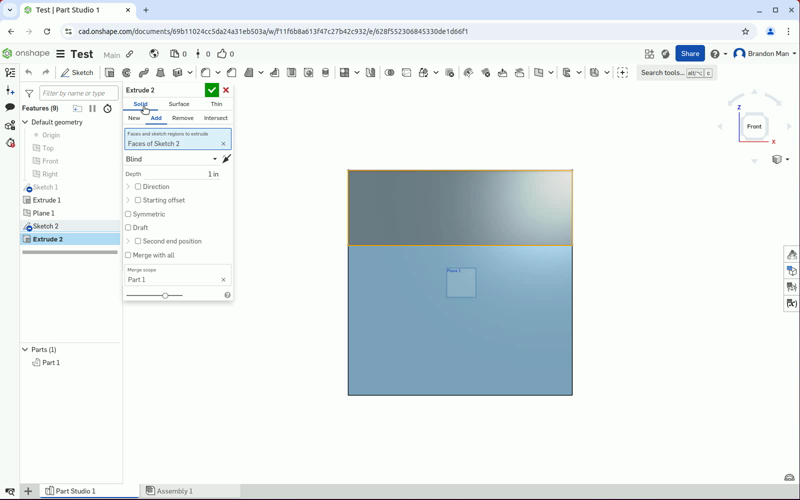
click(143, 106)
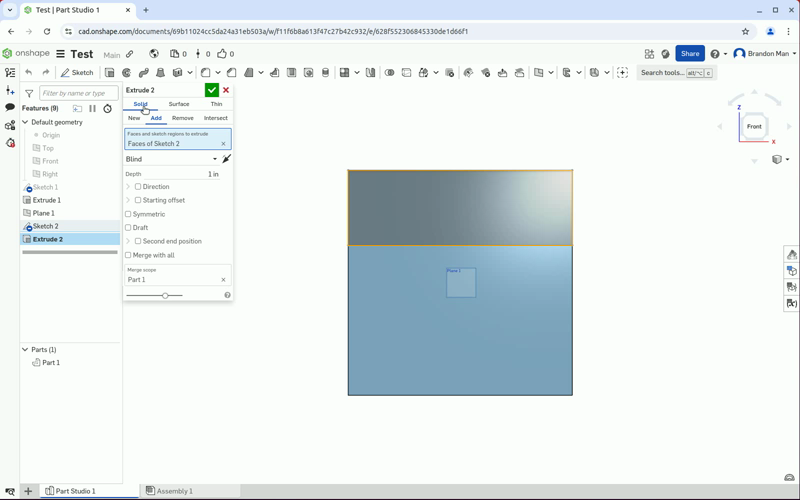
mouse_move(137, 120)
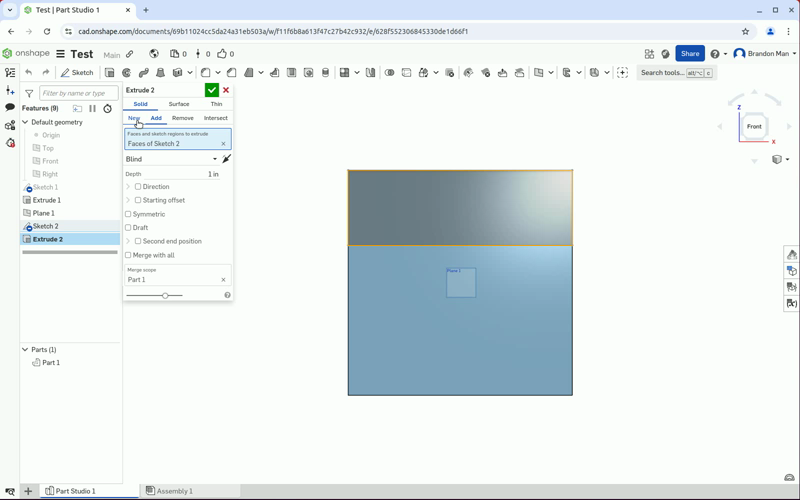
click(137, 120)
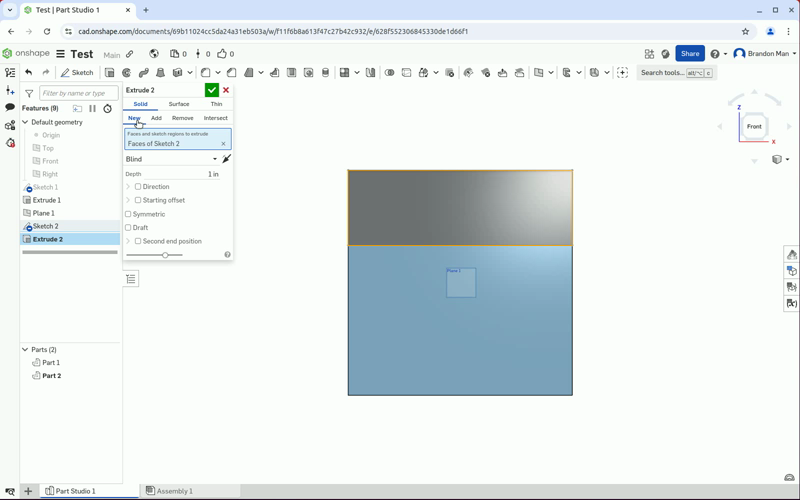
key(tab, 4)
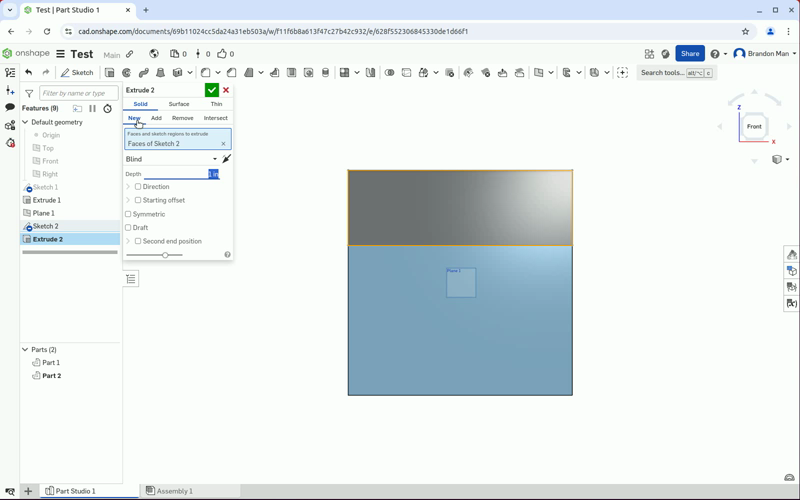
text(1.444)
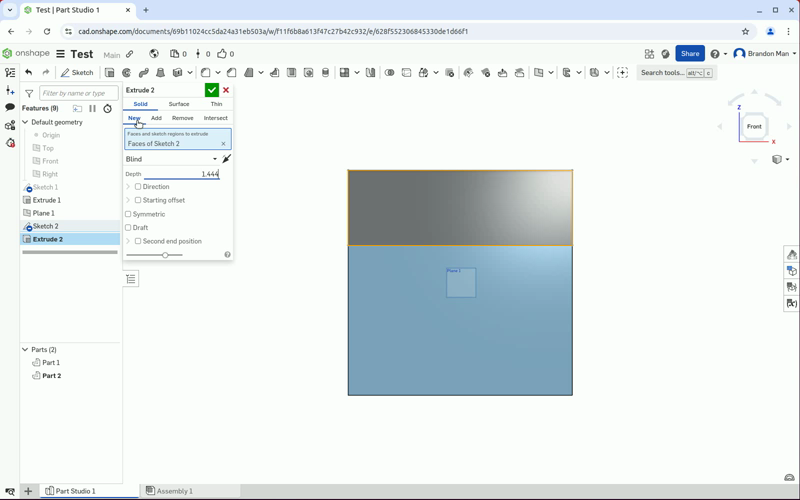
key(enter)
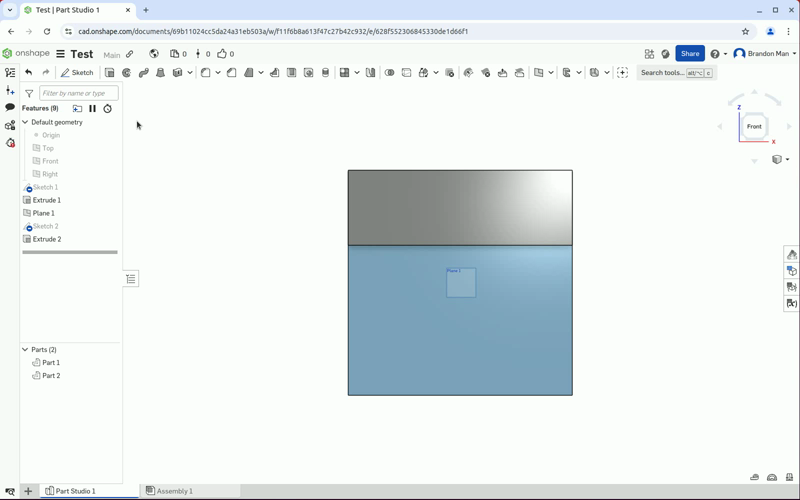
key(shift+h)
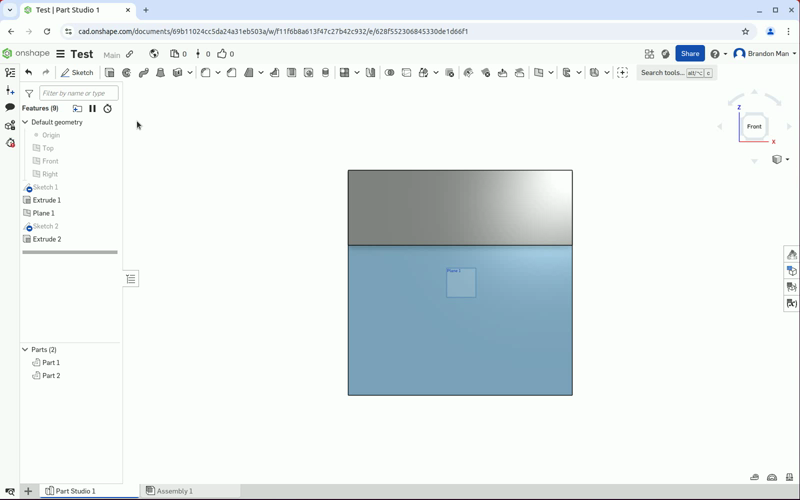
key(shift+h)
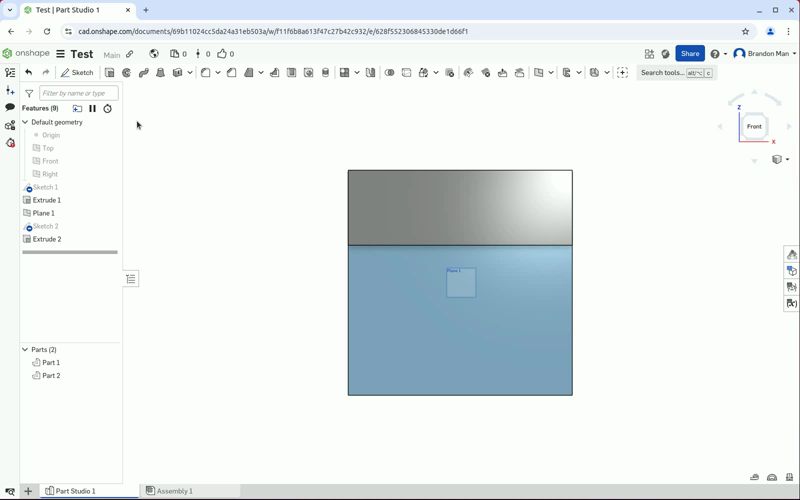
mouse_move(73, 189)
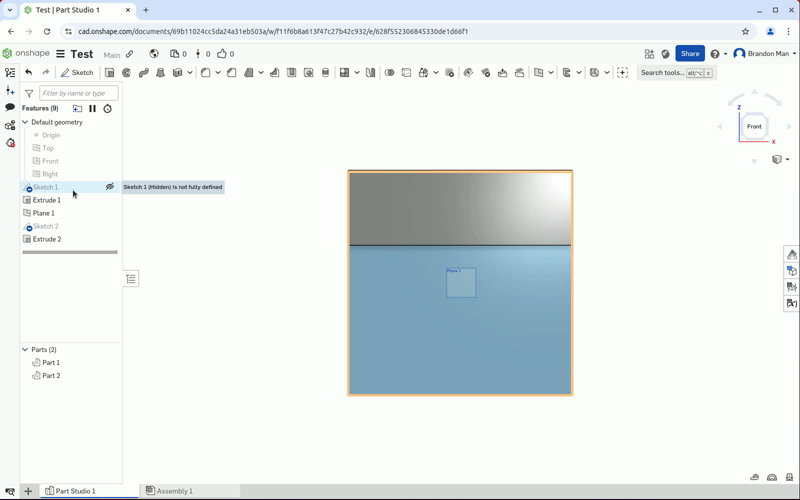
click(73, 189)
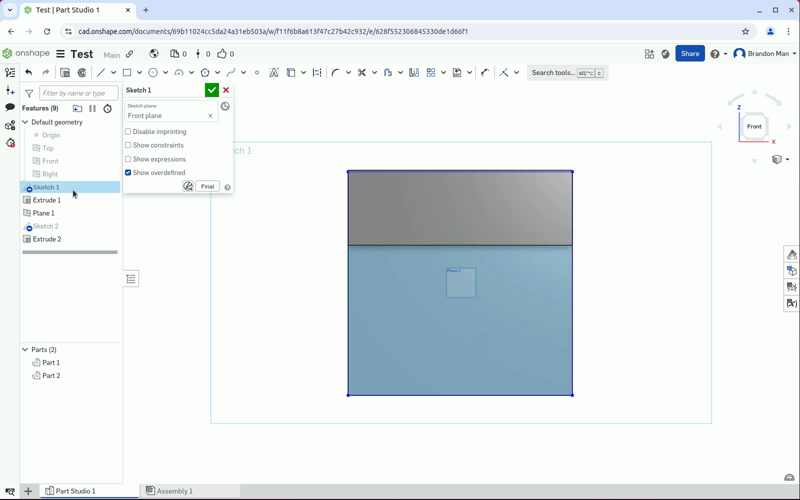
mouse_move(229, 92)
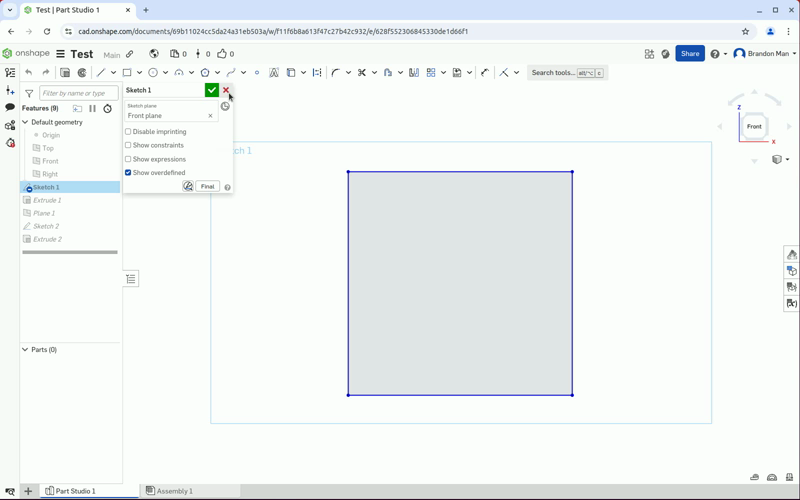
click(229, 92)
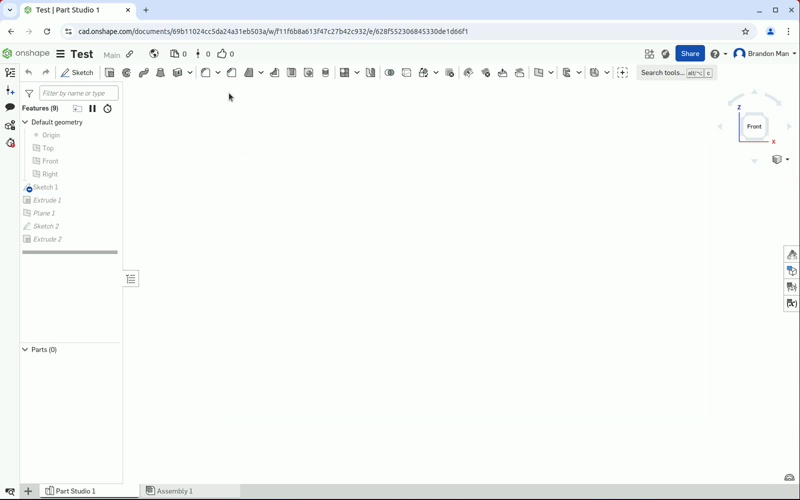
key(shift+s)
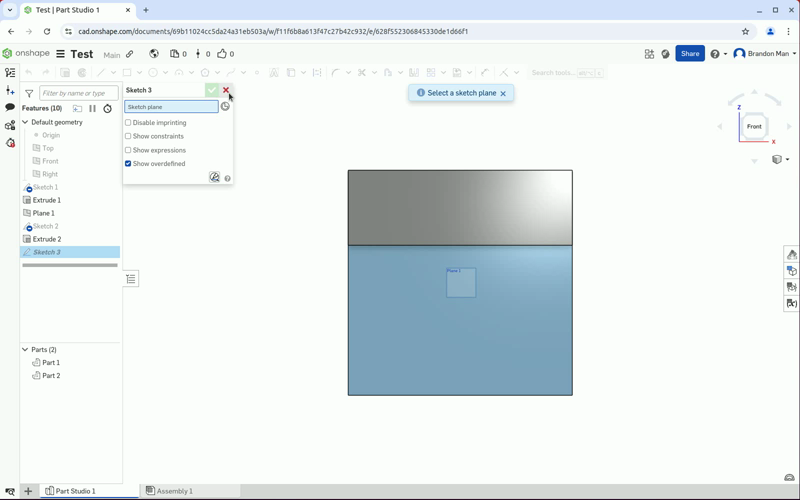
mouse_move(73, 215)
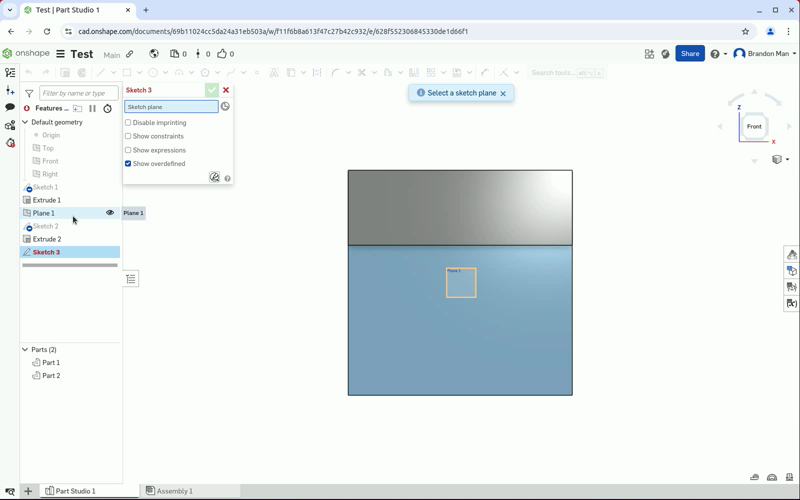
click(73, 215)
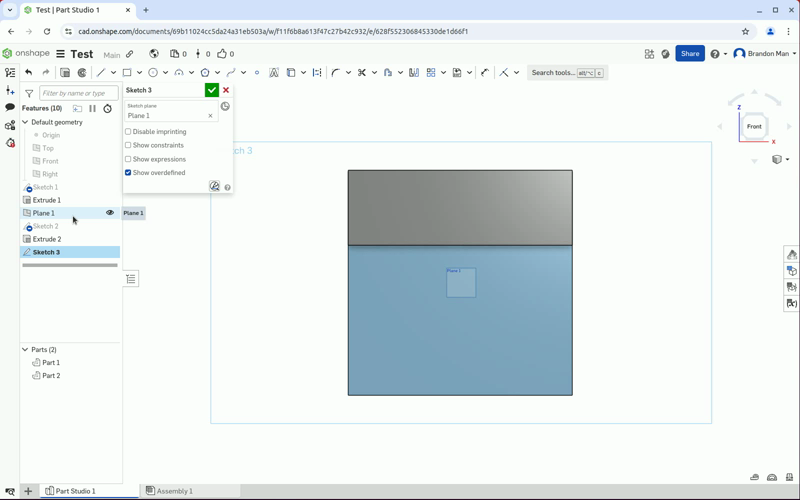
mouse_move(73, 352)
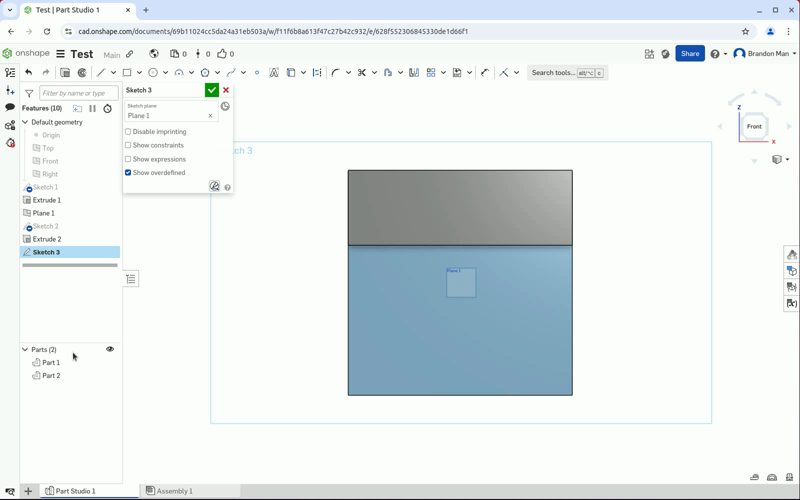
key(y)
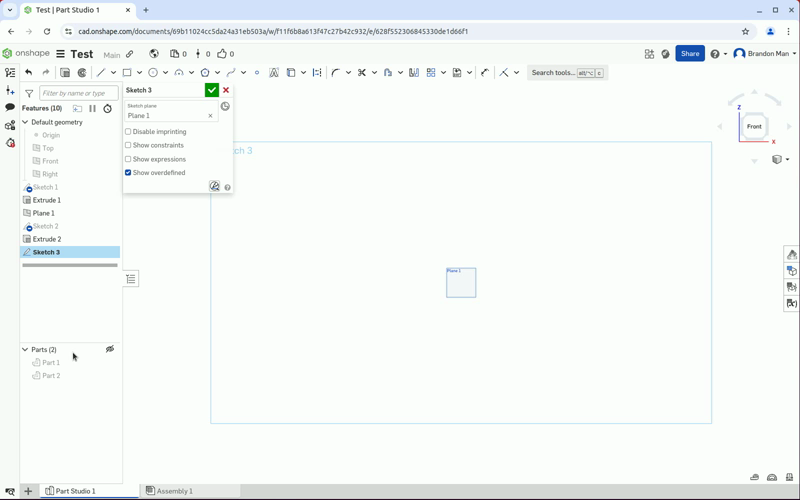
key(l)
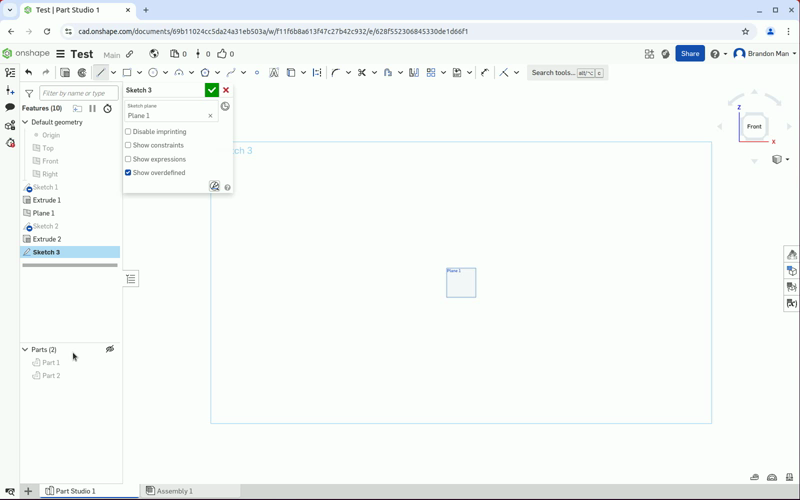
key_down(shift)
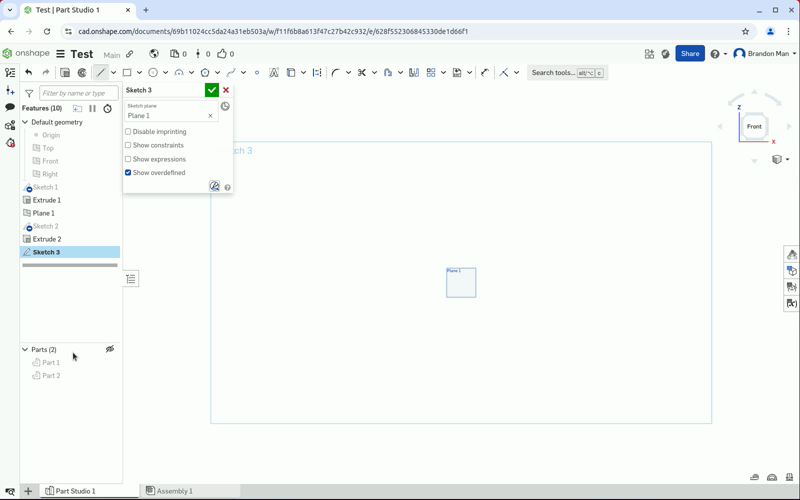
mouse_move(348, 395)
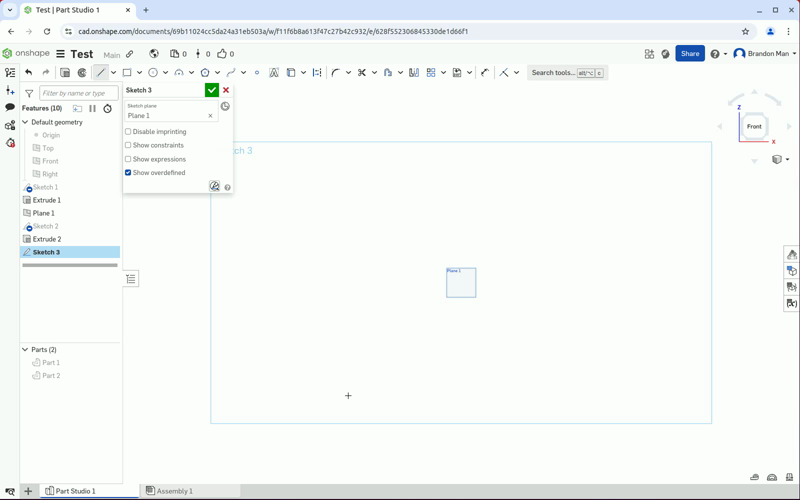
click(348, 395)
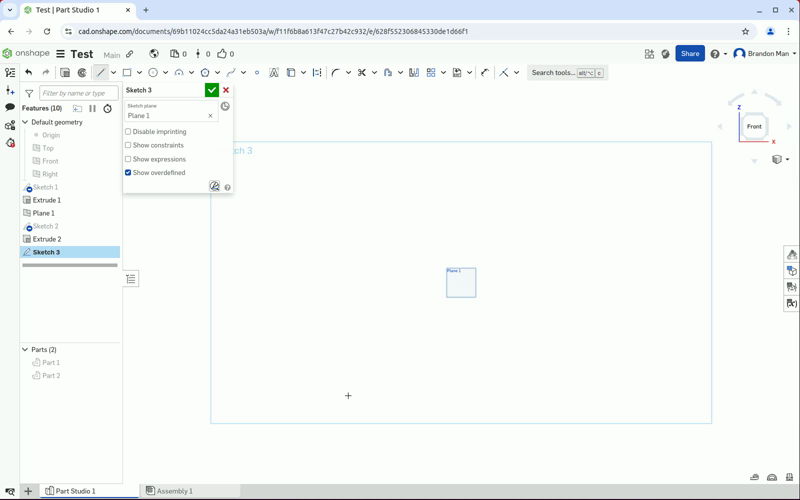
key_up(shift)
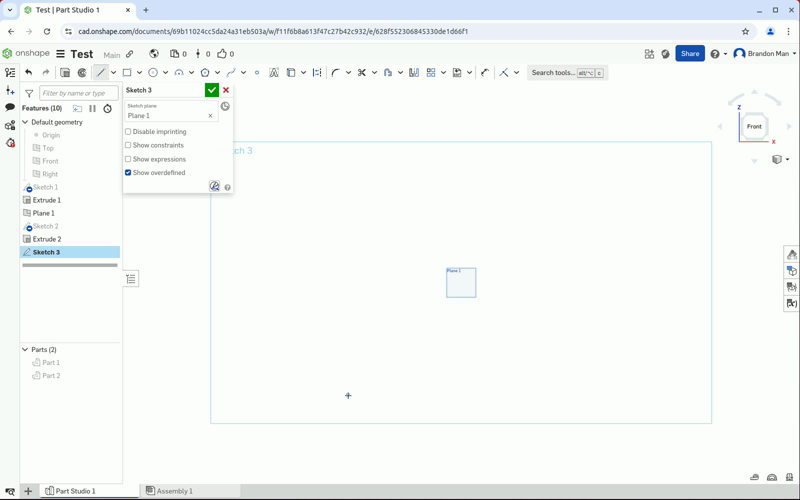
key_down(shift)
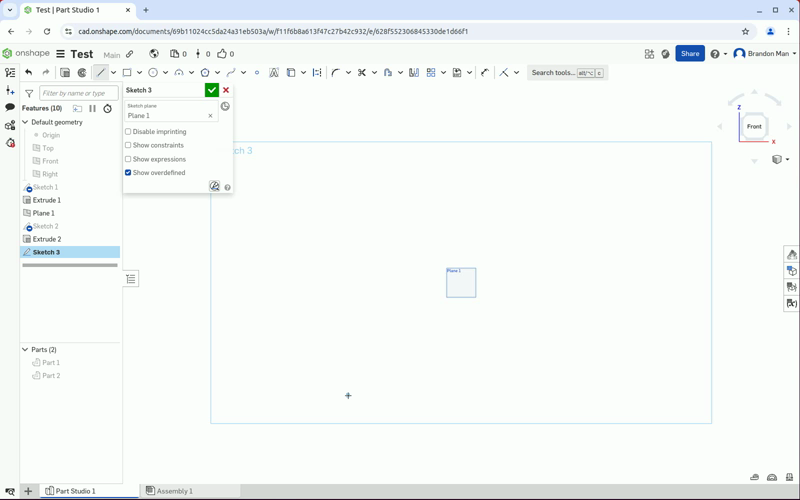
mouse_move(458, 395)
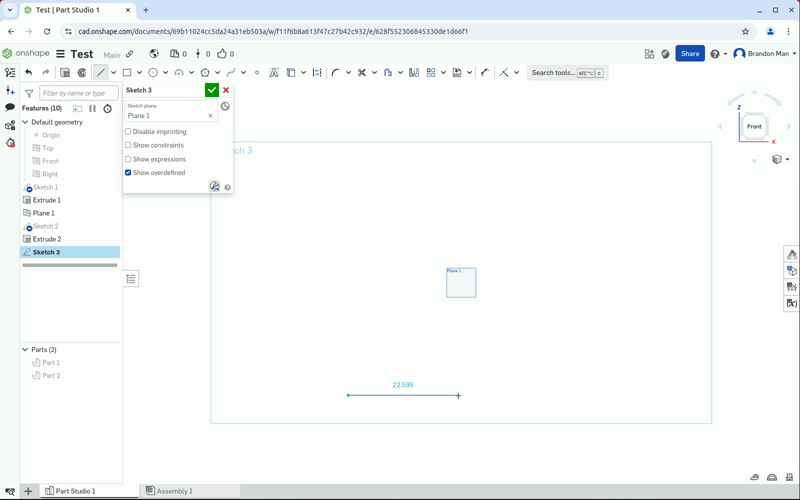
click(458, 395)
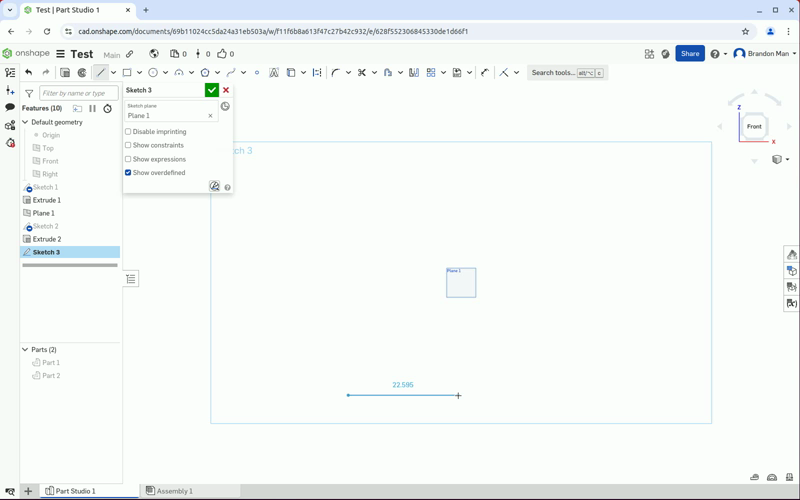
key_up(shift)
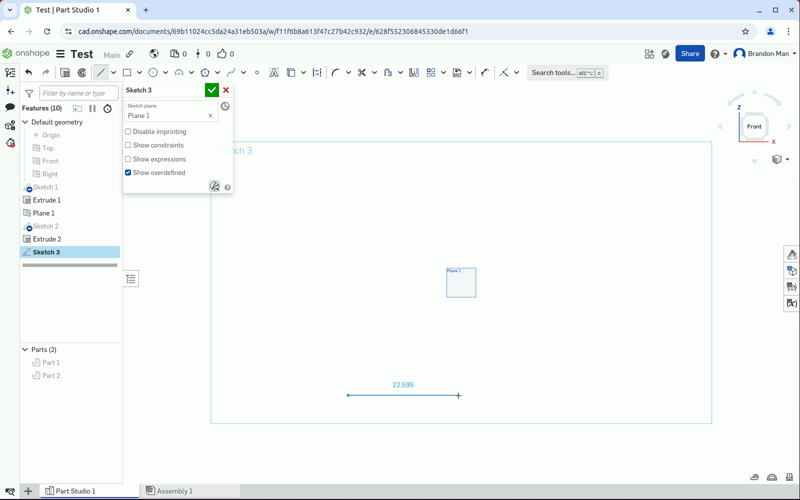
key_down(shift)
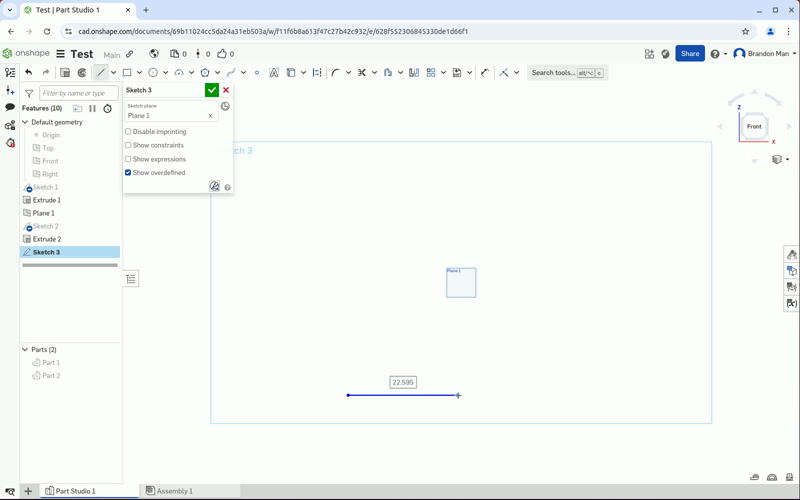
mouse_move(488, 395)
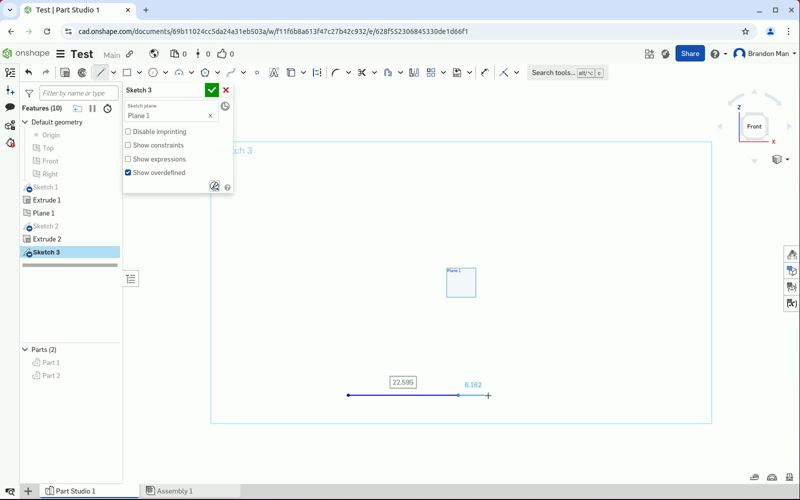
mouse_move(458, 358)
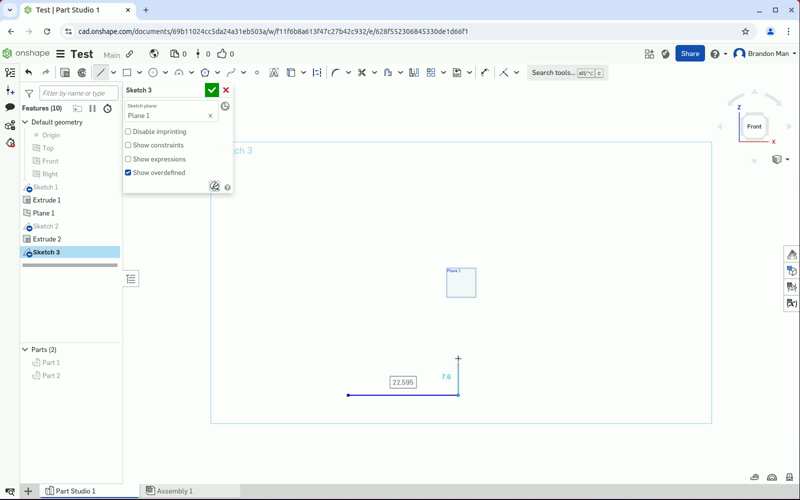
click(458, 358)
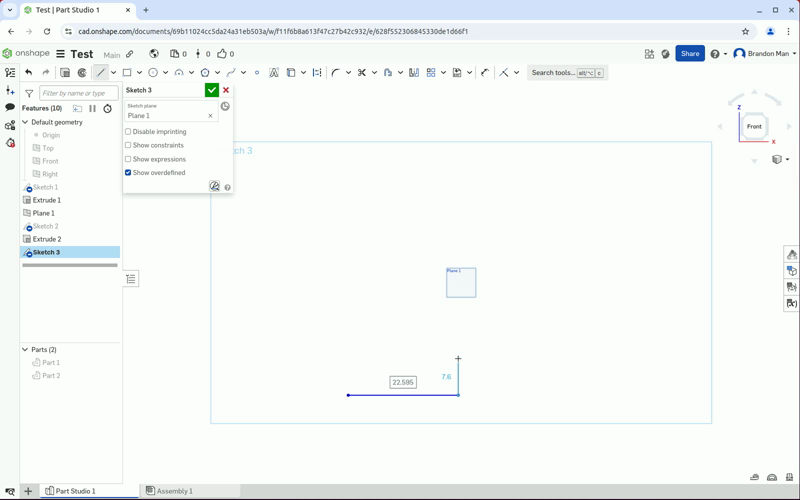
key_up(shift)
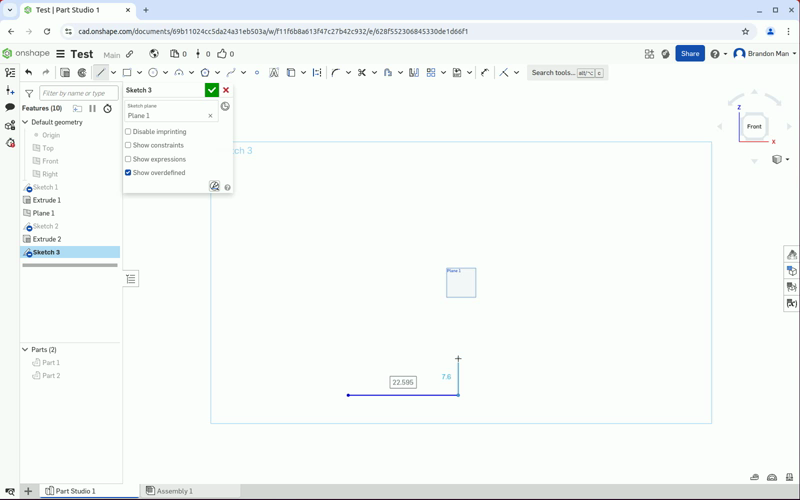
key_down(shift)
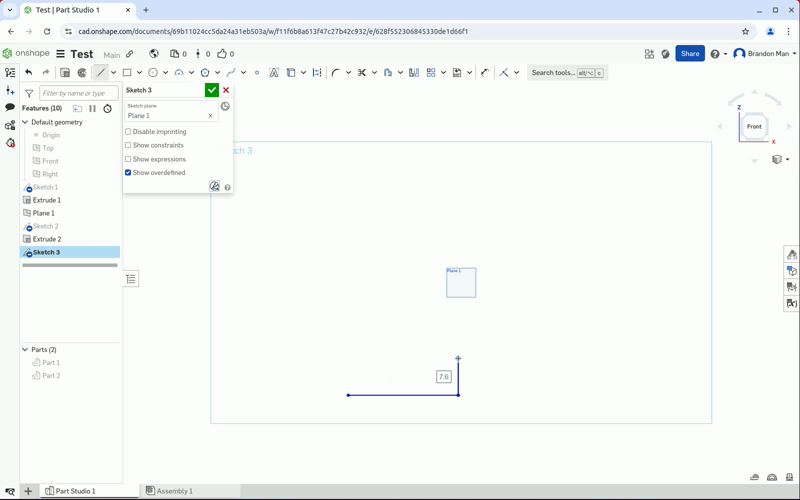
mouse_move(488, 358)
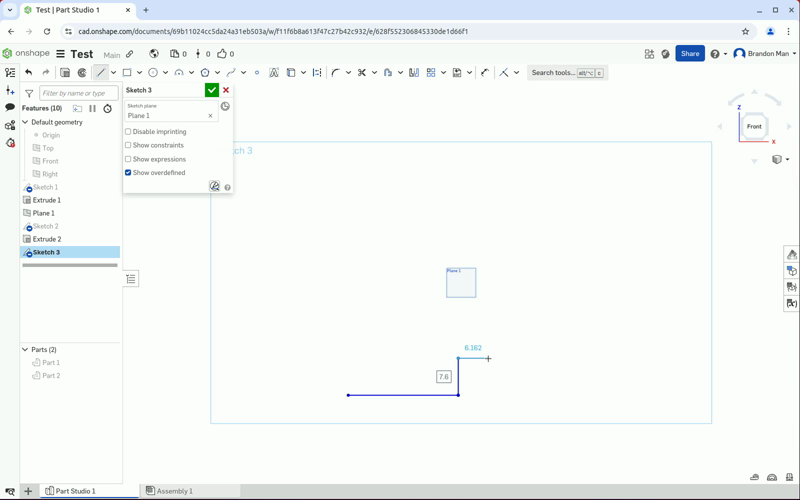
mouse_move(436, 321)
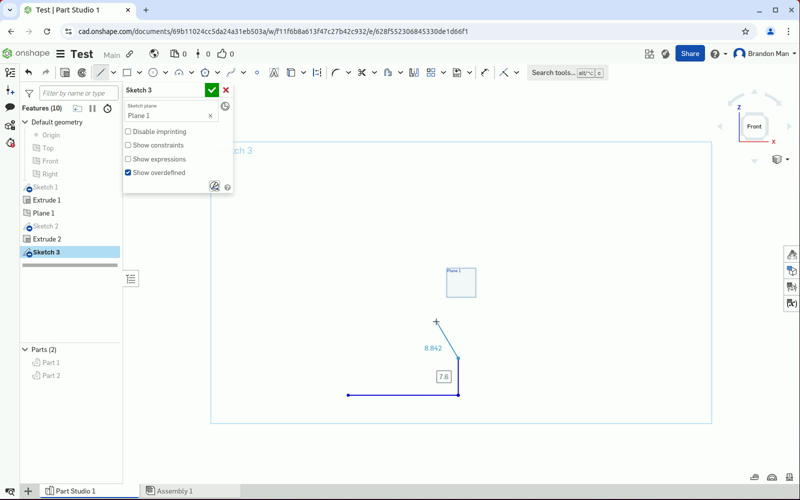
click(436, 321)
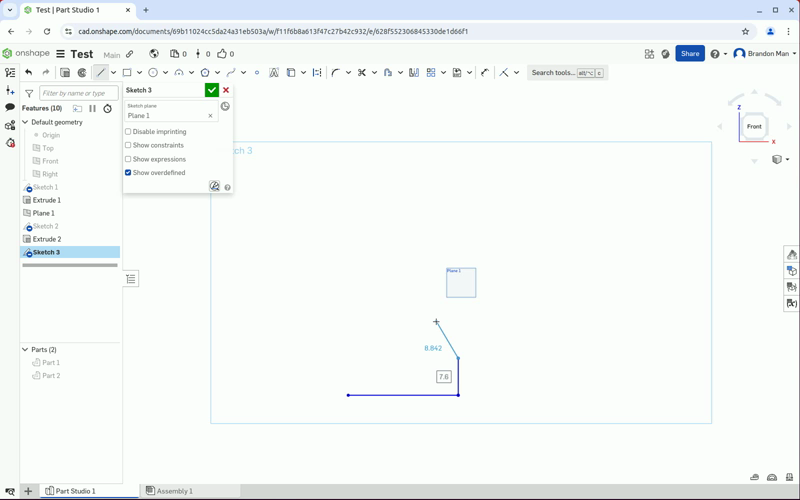
key_up(shift)
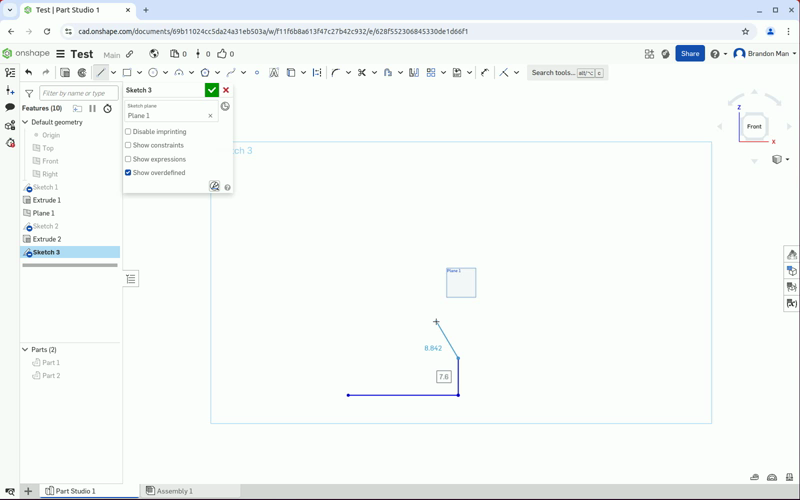
key_down(shift)
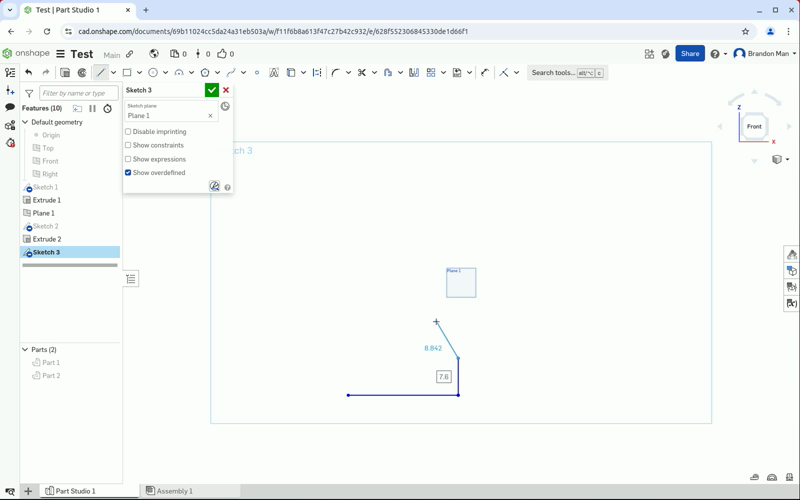
mouse_move(348, 321)
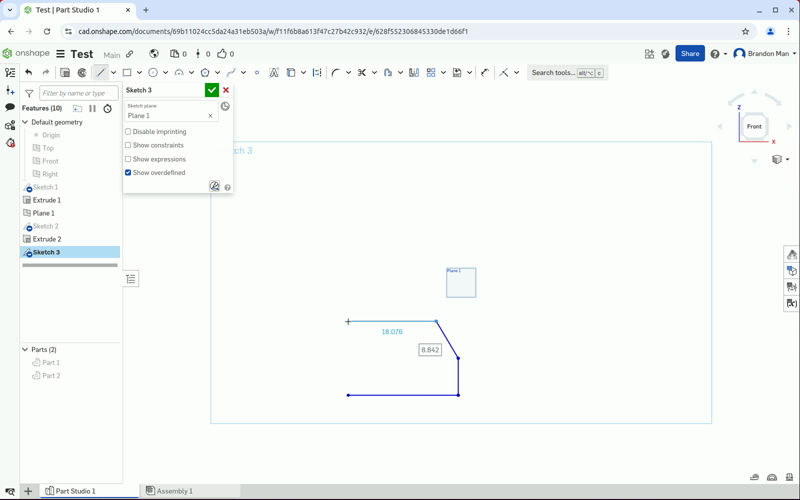
click(348, 321)
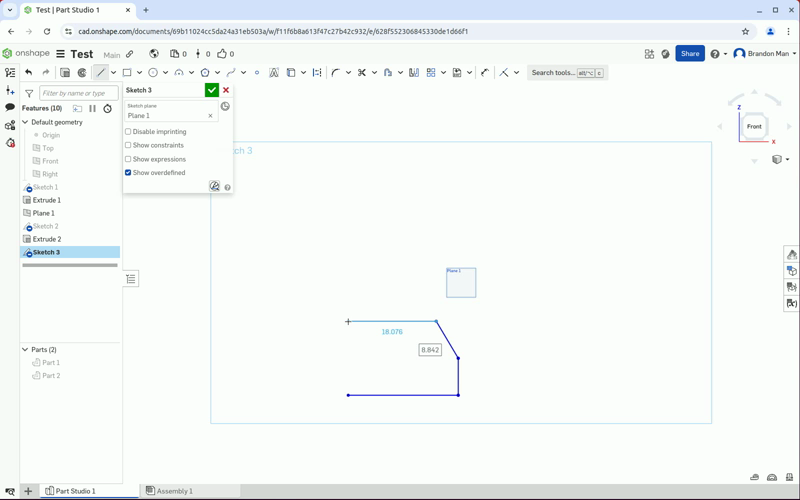
key_up(shift)
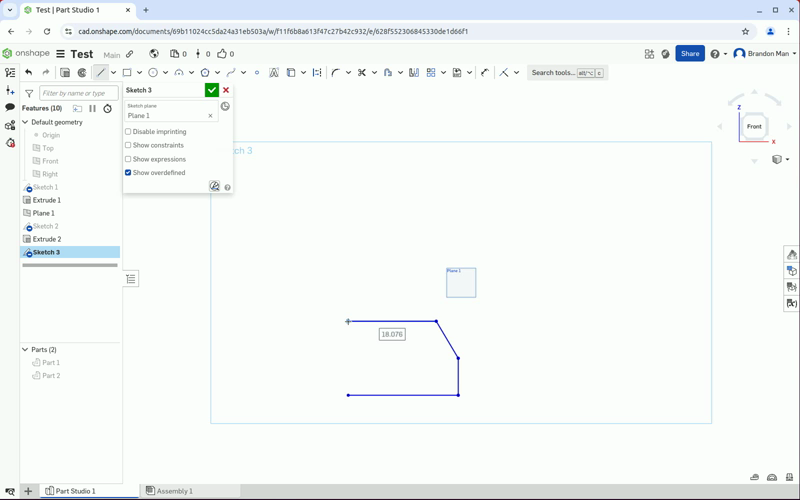
key_down(shift)
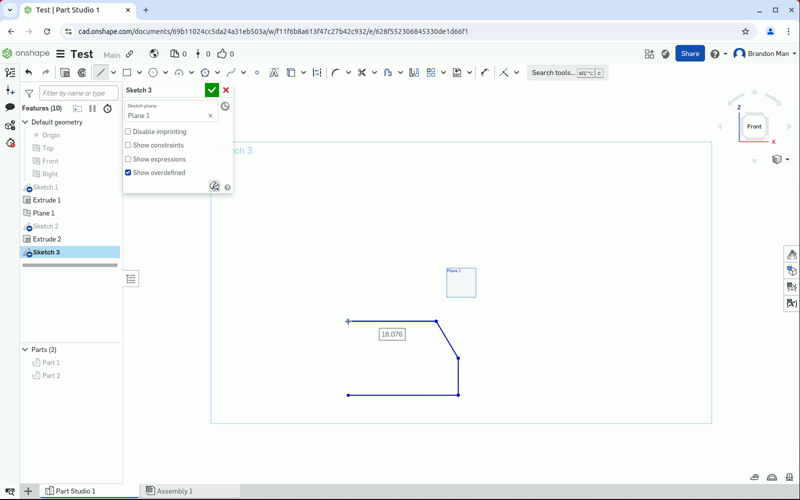
mouse_move(348, 395)
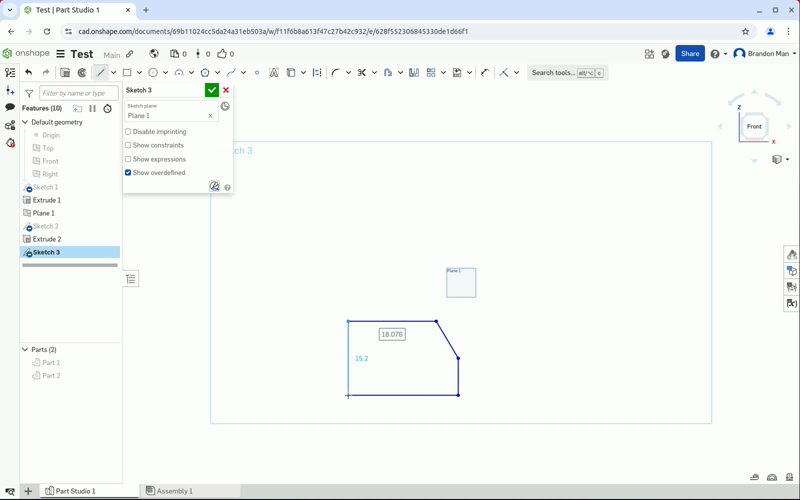
key_up(shift)
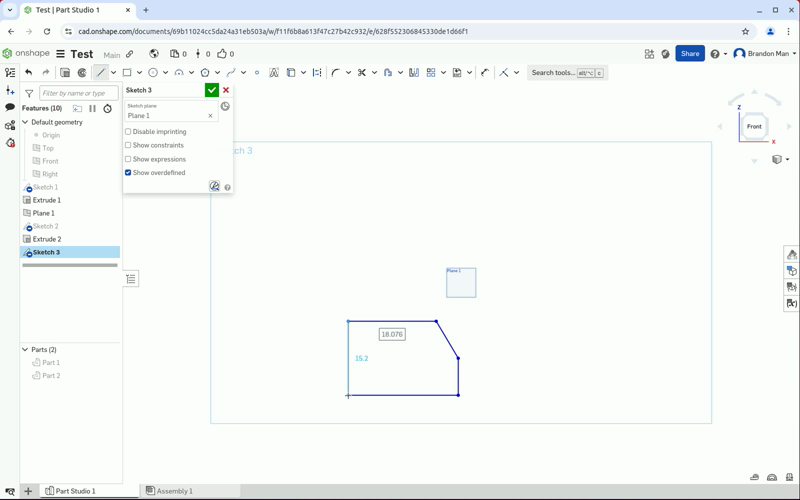
click(348, 395)
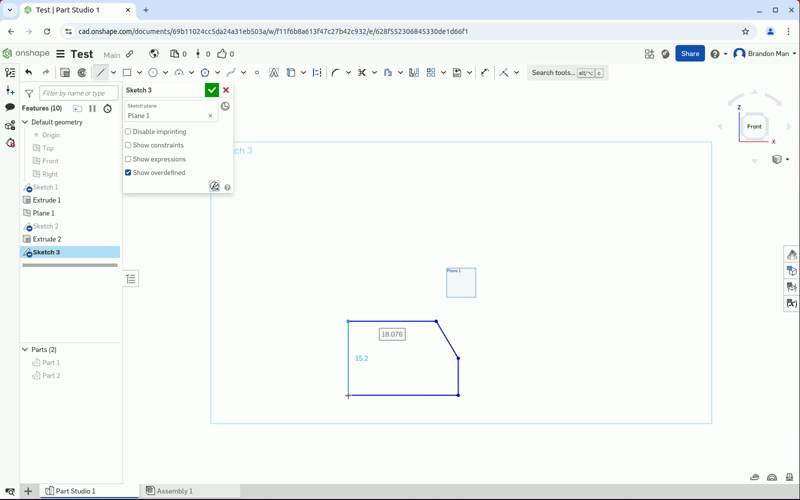
key(esc)
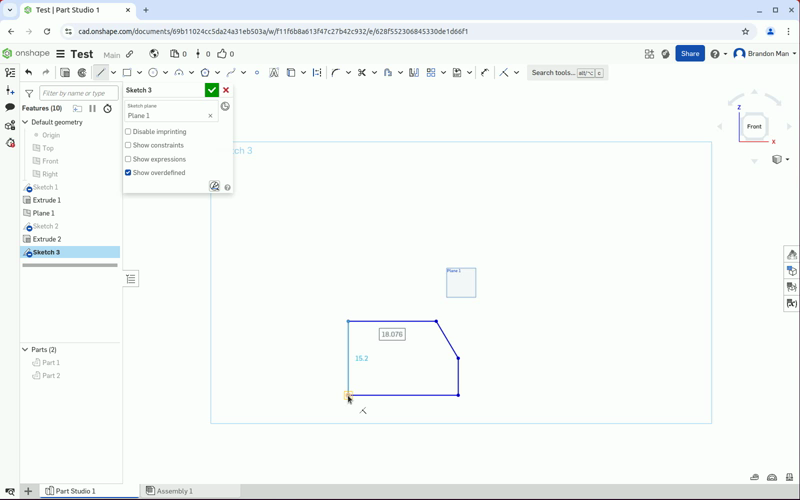
mouse_move(432, 382)
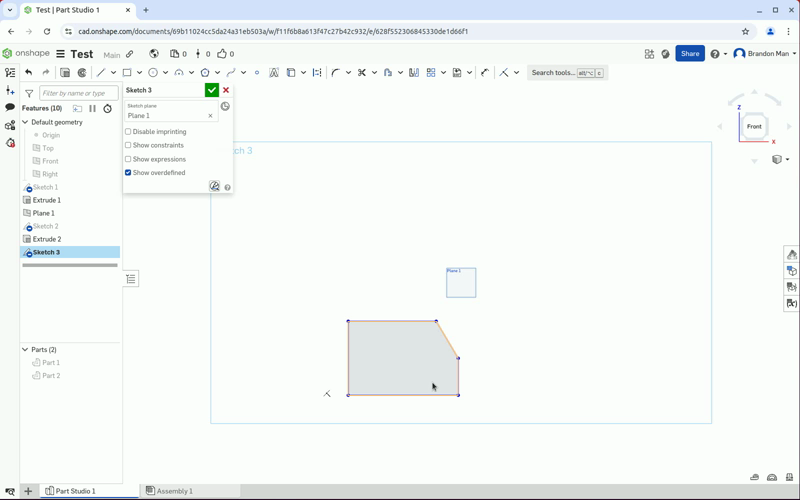
click(432, 382)
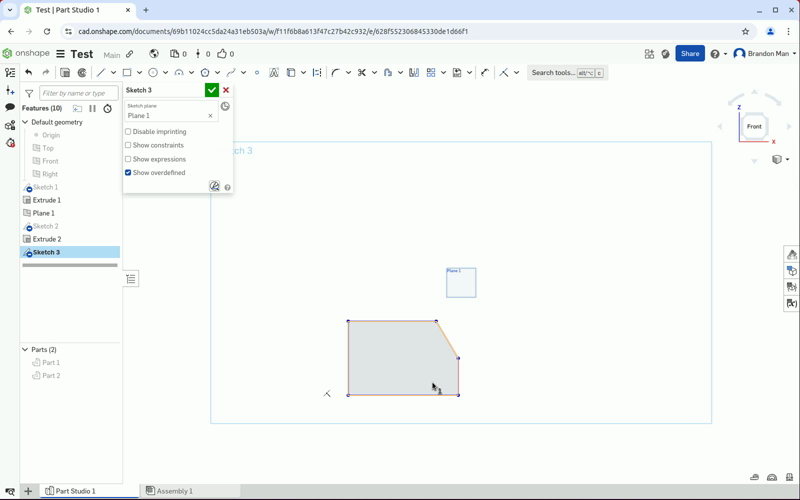
mouse_move(73, 352)
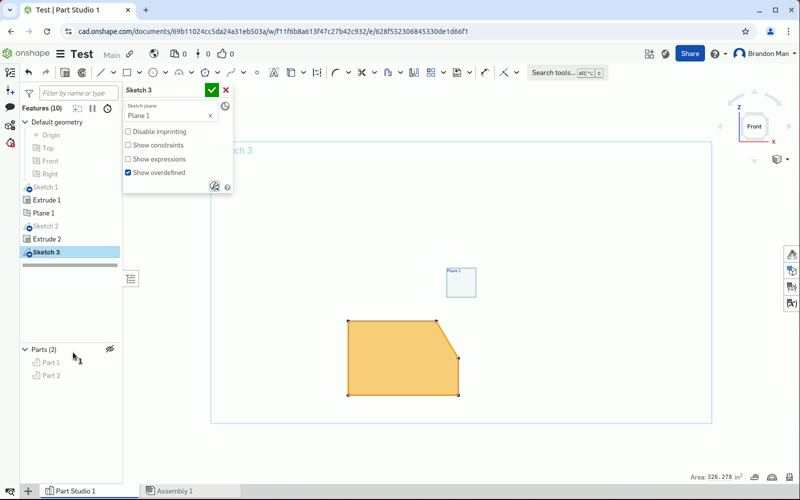
key(shift+y)
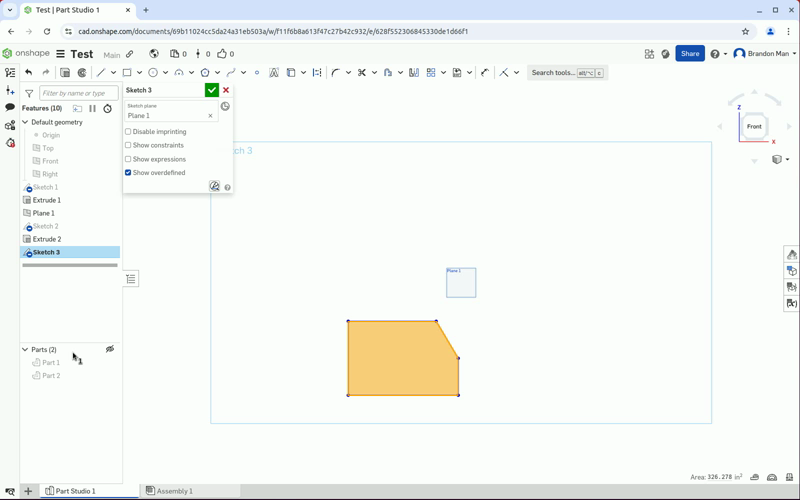
key(shift+e)
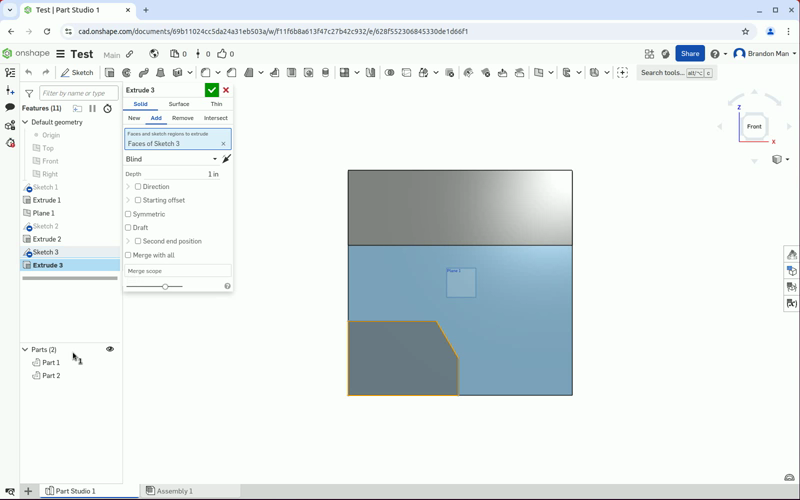
mouse_move(143, 106)
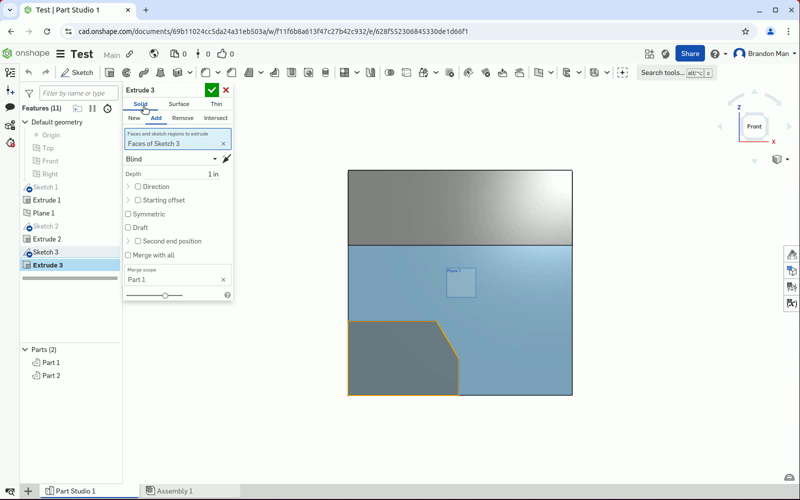
click(143, 106)
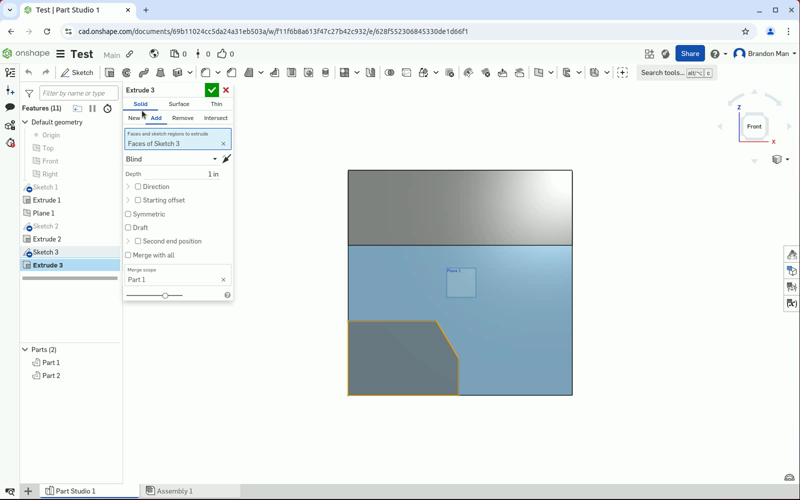
mouse_move(137, 120)
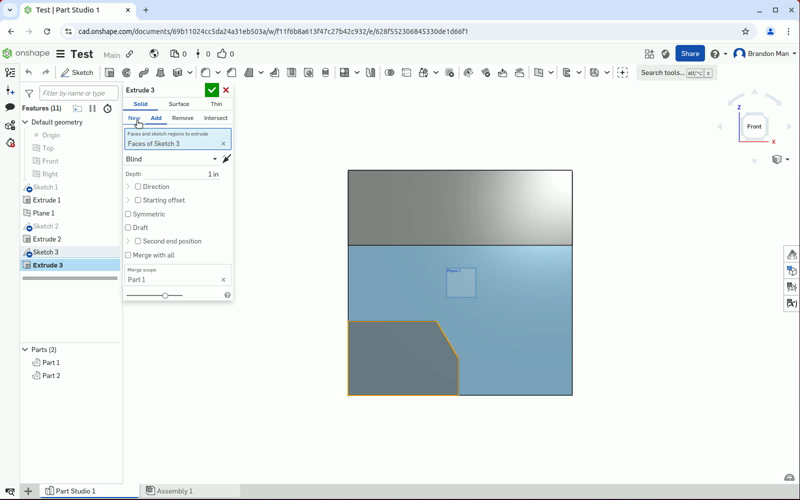
click(137, 120)
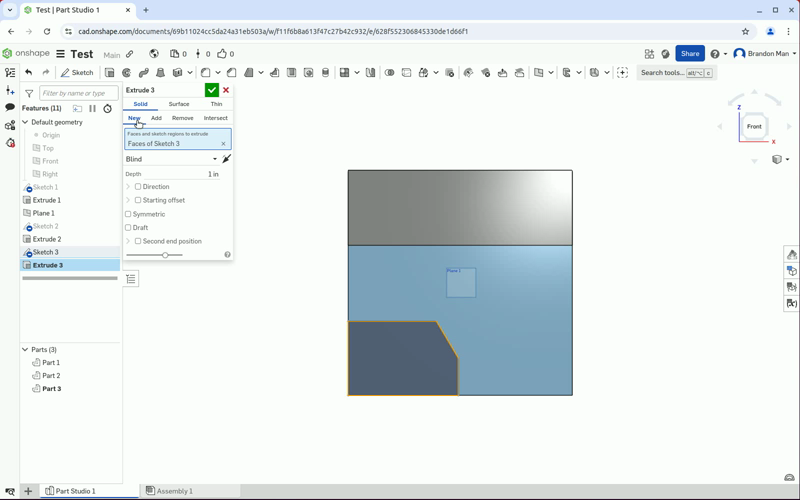
key(tab, 4)
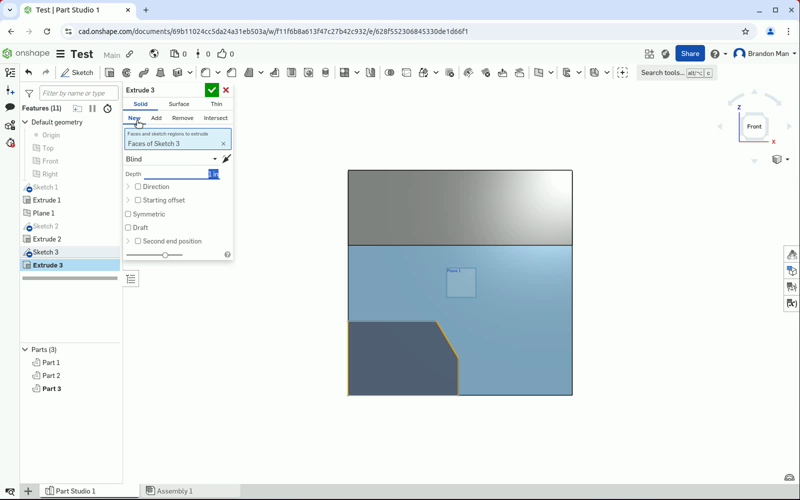
text(1.444)
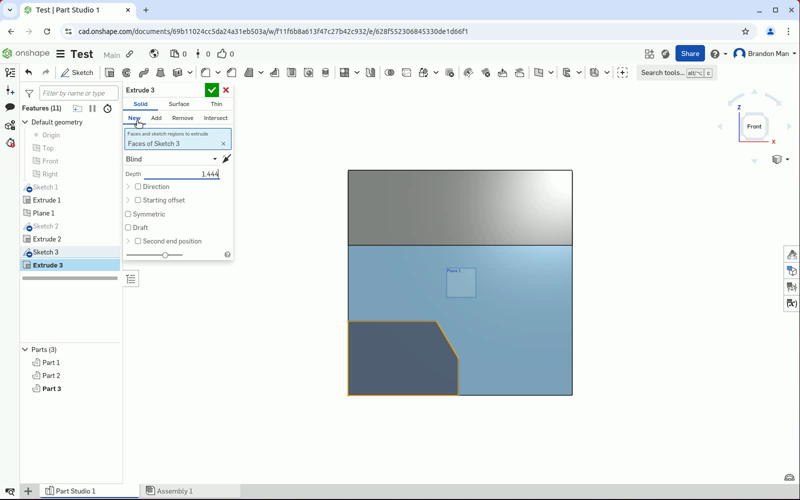
key(enter)
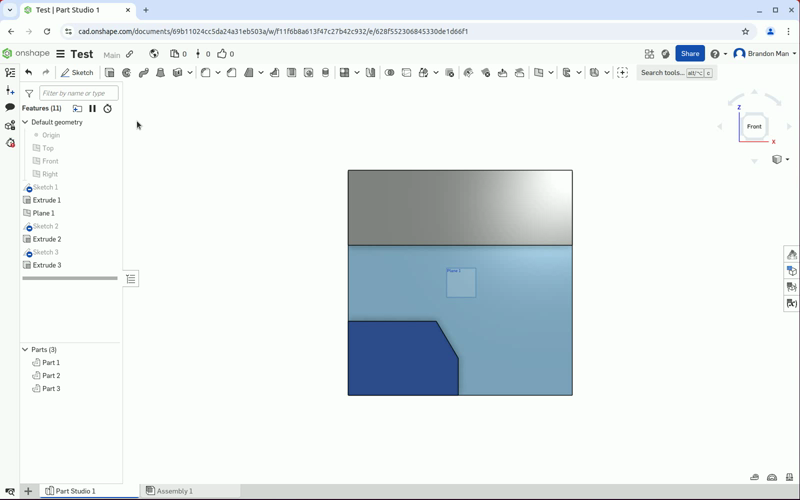
key(shift+h)
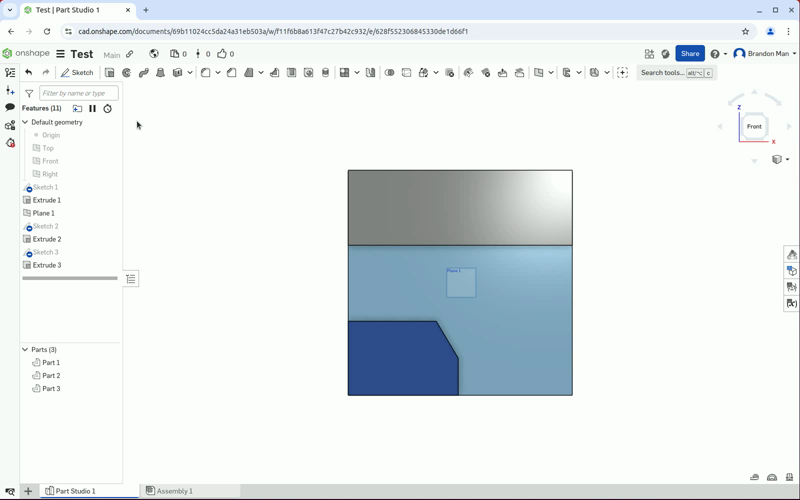
key(shift+h)
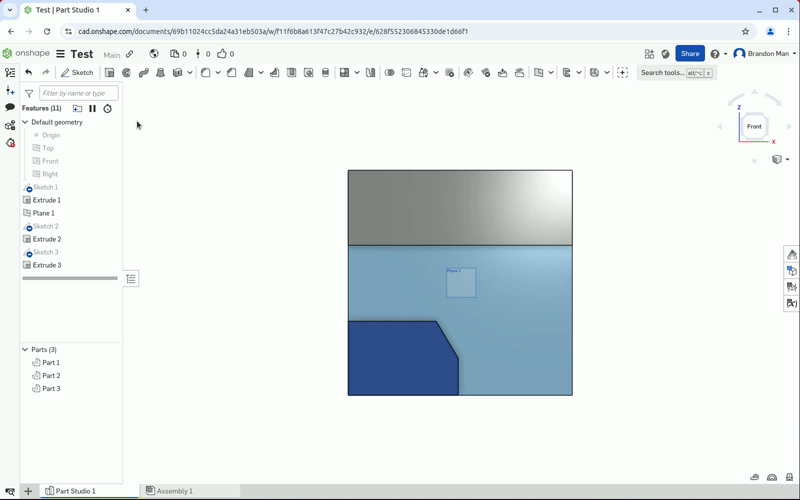
mouse_move(73, 189)
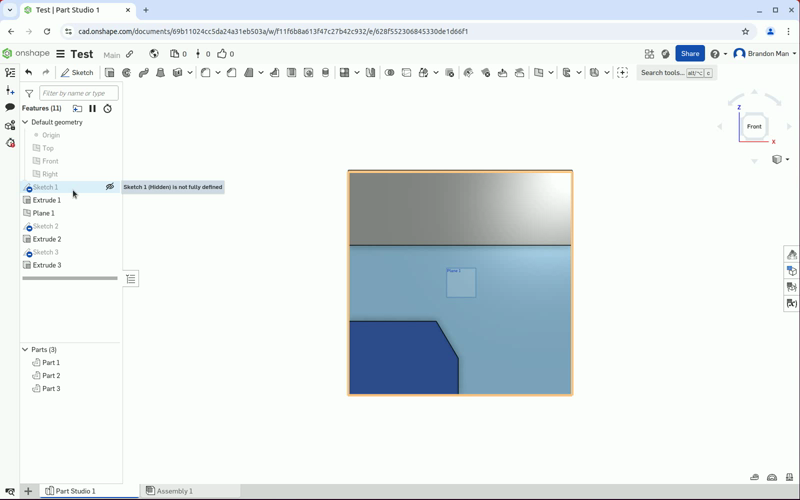
click(73, 189)
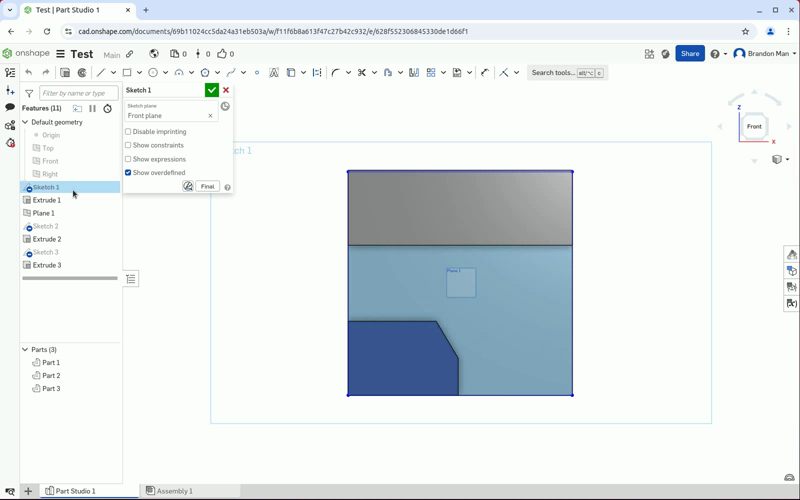
mouse_move(229, 92)
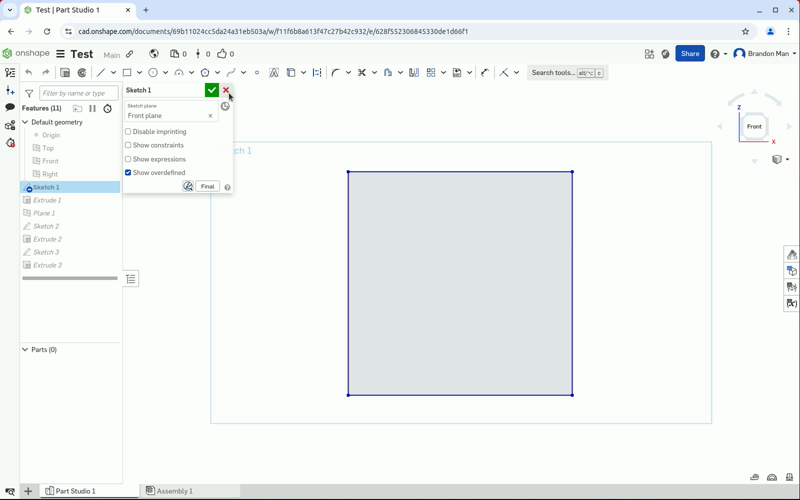
click(229, 92)
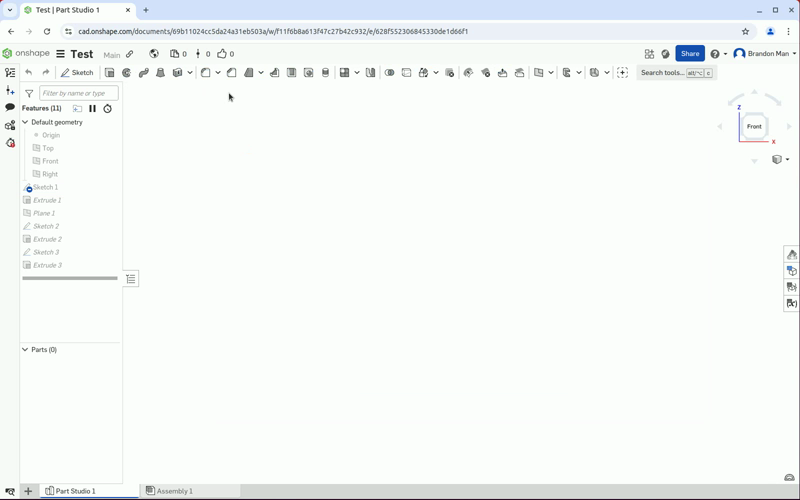
key(shift+s)
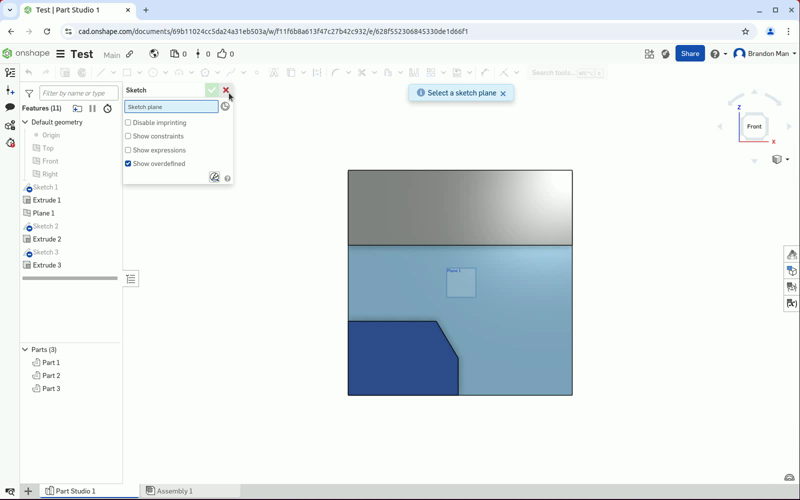
mouse_move(73, 215)
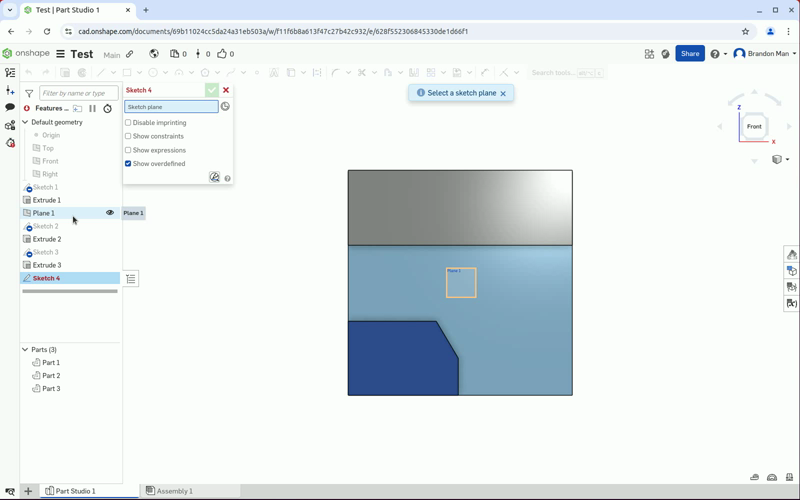
click(73, 215)
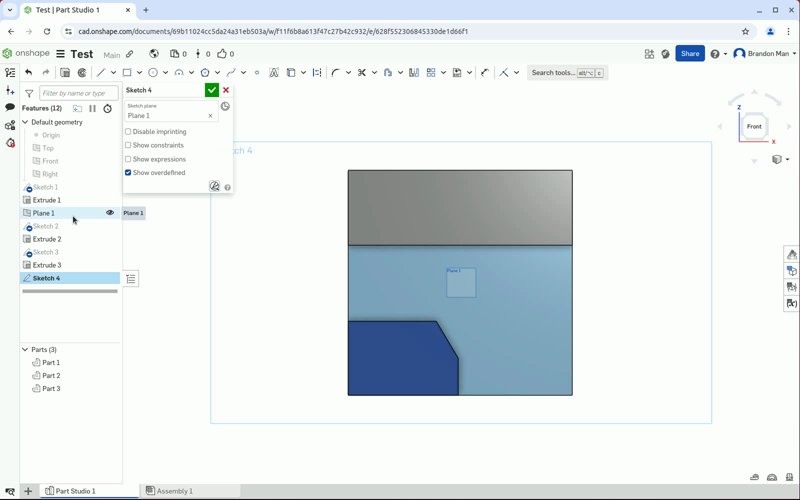
mouse_move(73, 352)
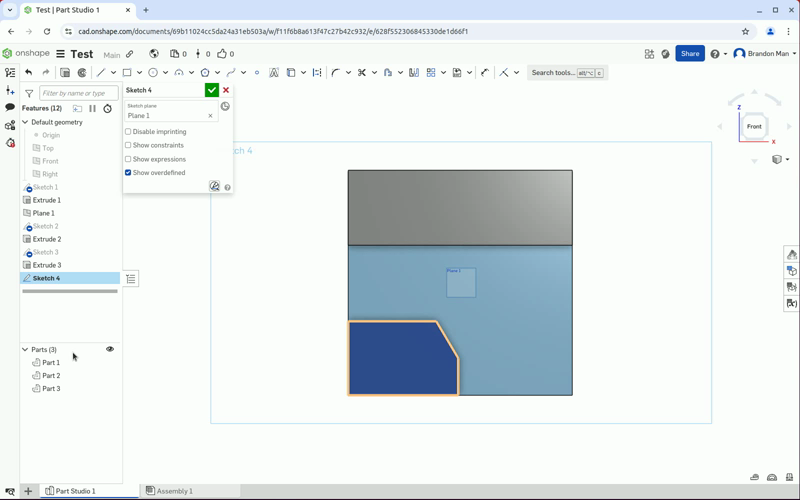
key(y)
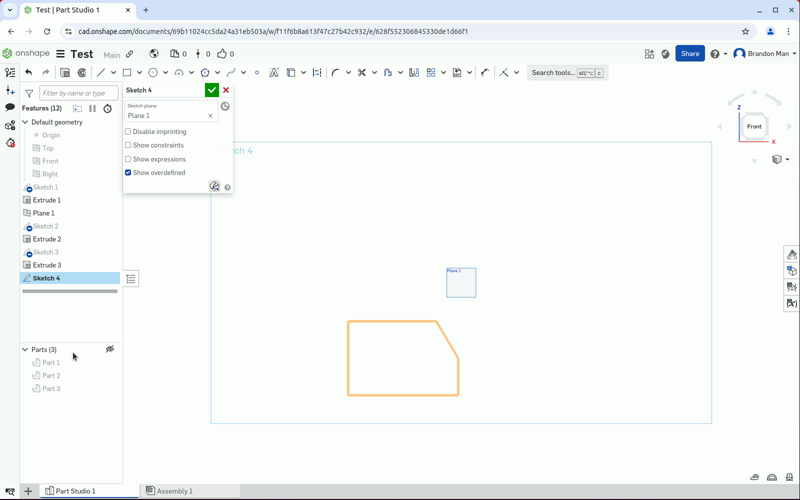
key(l)
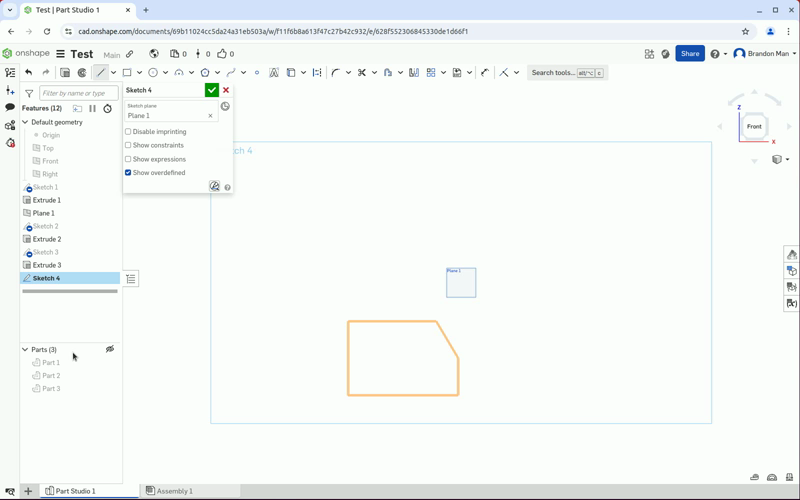
key_down(shift)
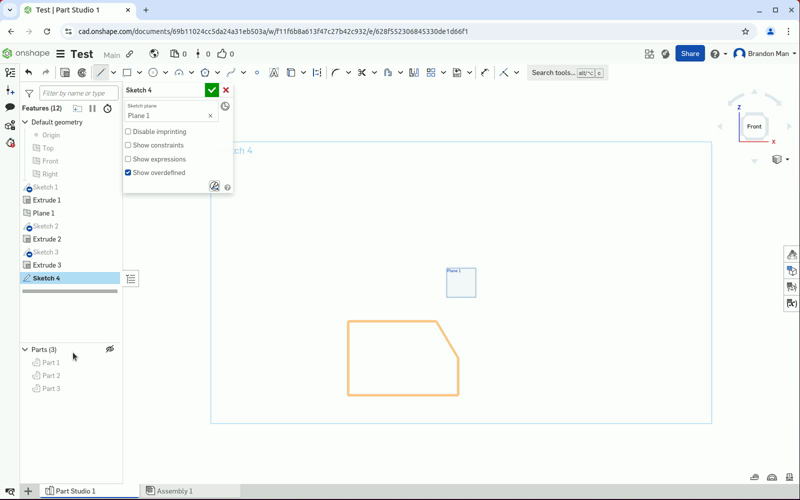
mouse_move(463, 395)
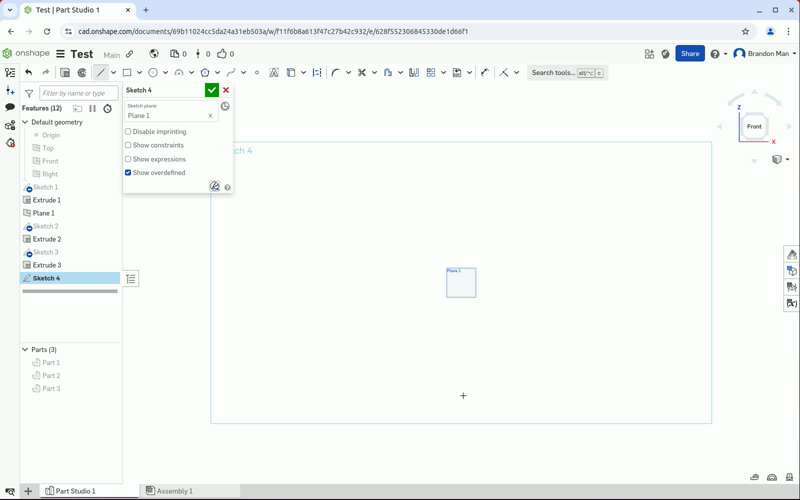
click(463, 395)
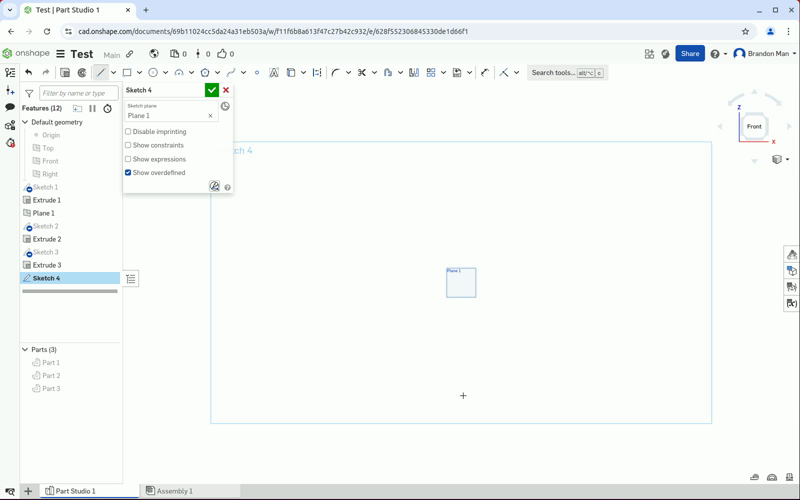
key_up(shift)
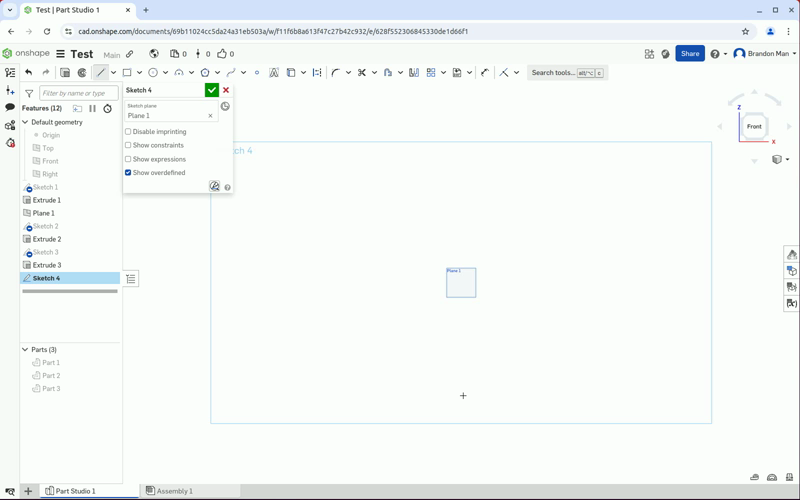
key_down(shift)
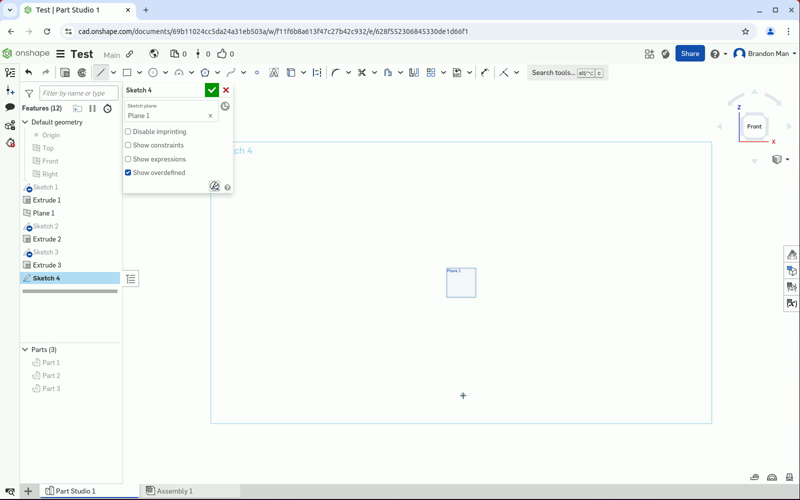
mouse_move(573, 395)
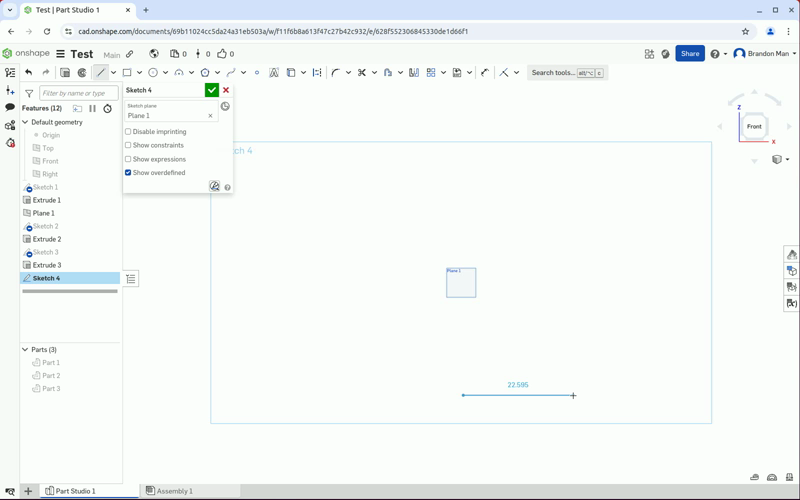
click(573, 395)
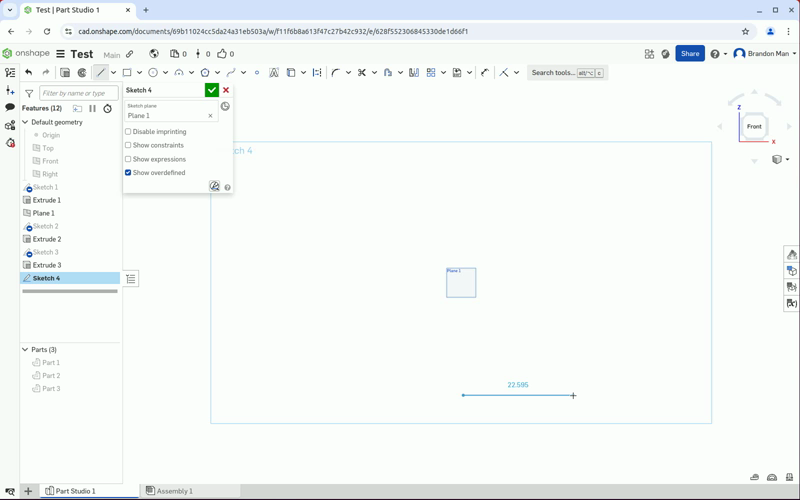
key_up(shift)
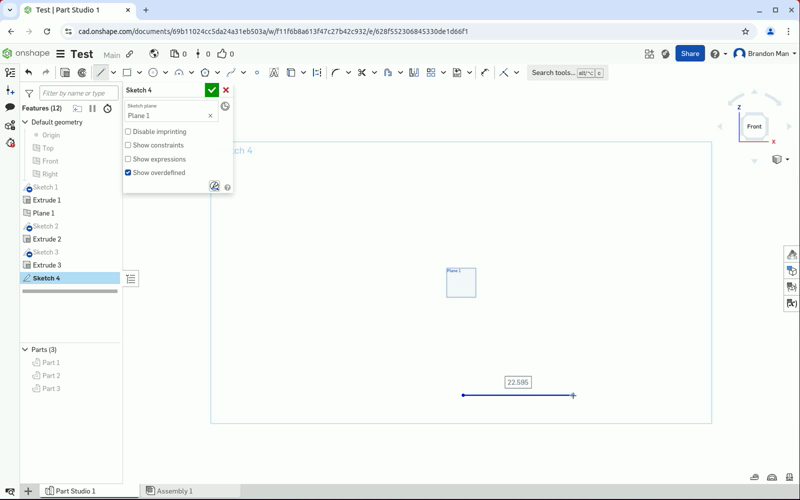
key_down(shift)
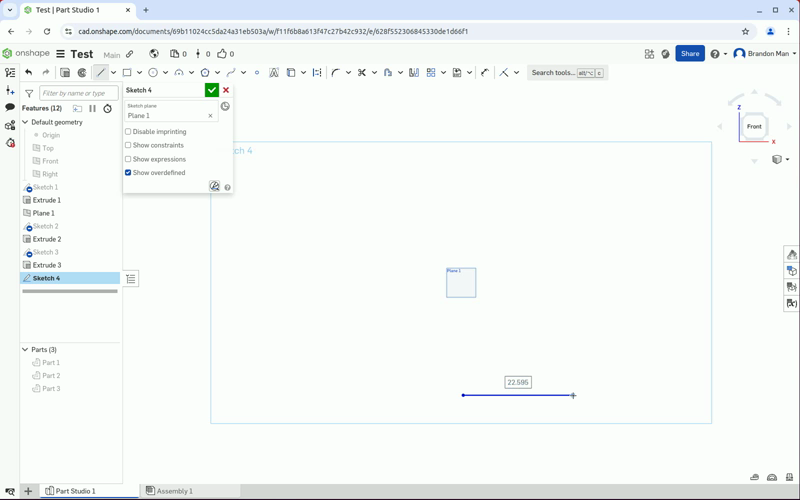
mouse_move(573, 321)
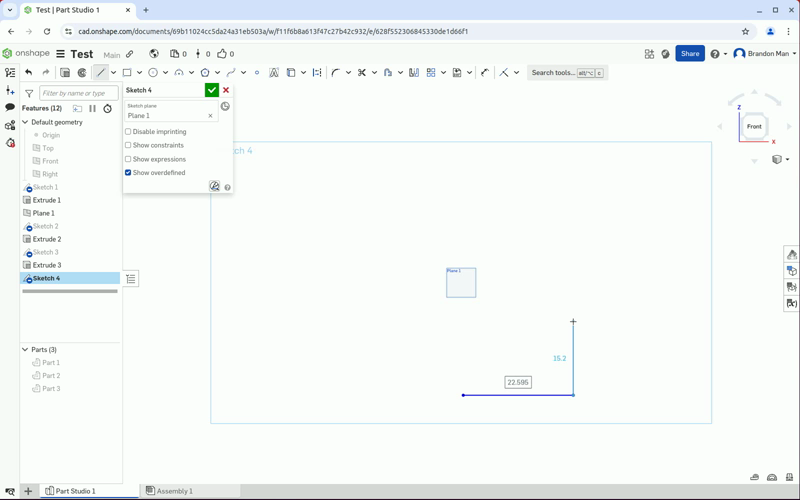
click(573, 321)
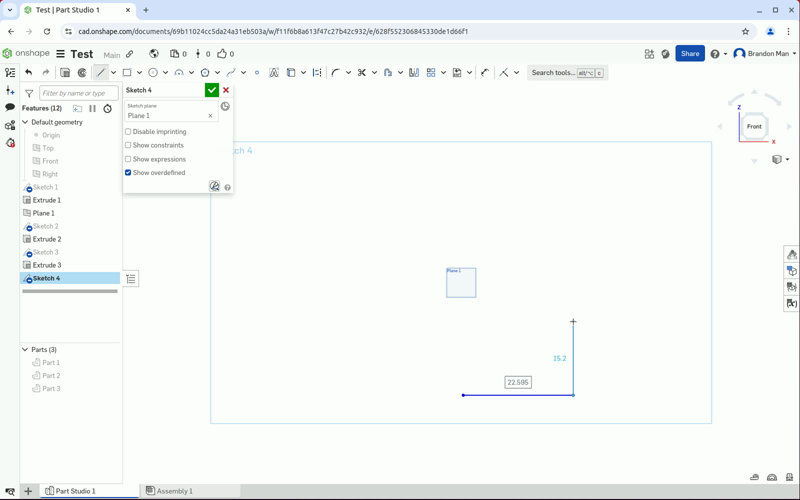
key_up(shift)
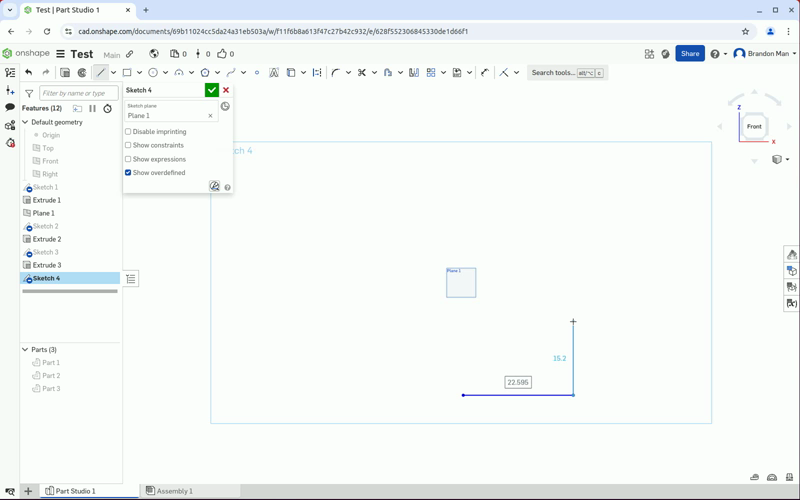
key_down(shift)
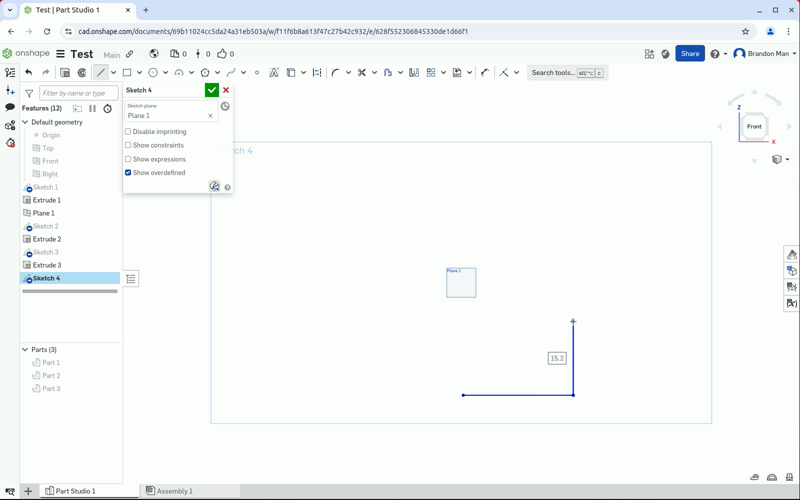
mouse_move(485, 321)
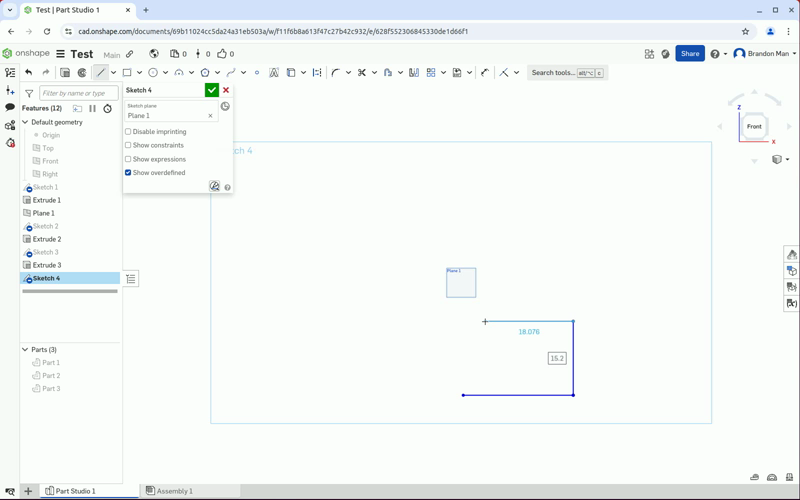
click(485, 321)
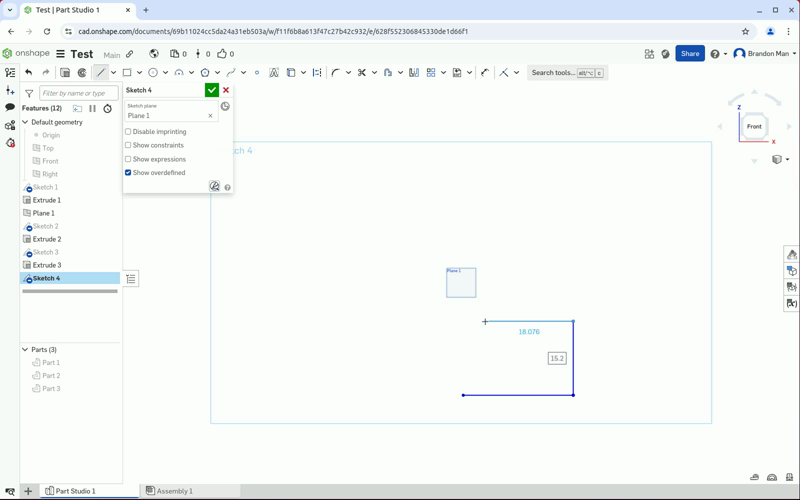
key_up(shift)
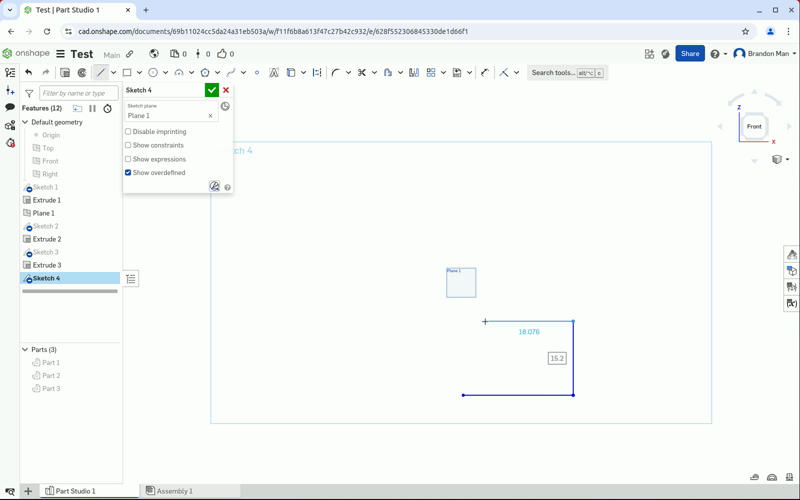
key_down(shift)
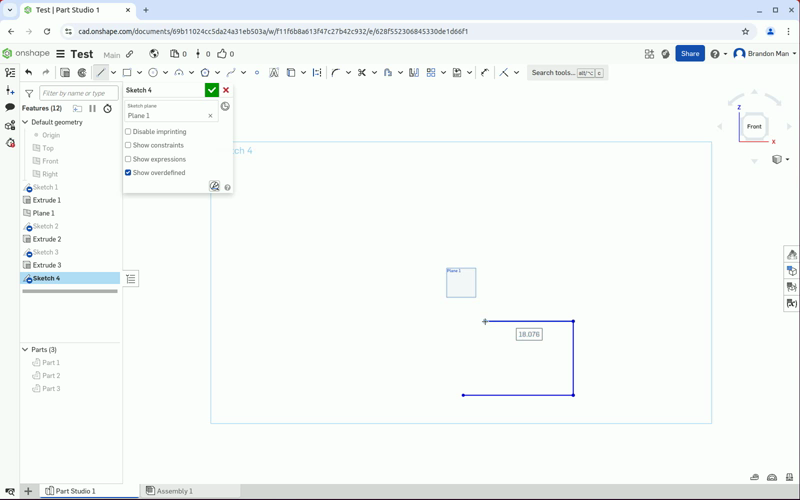
mouse_move(515, 321)
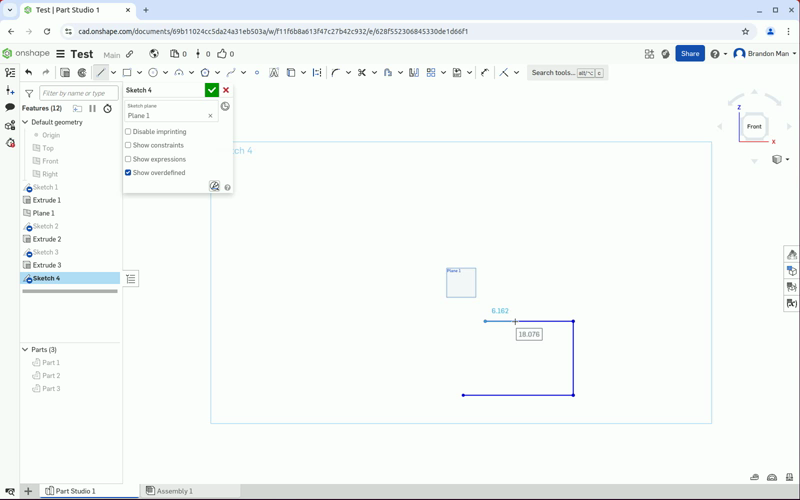
mouse_move(463, 358)
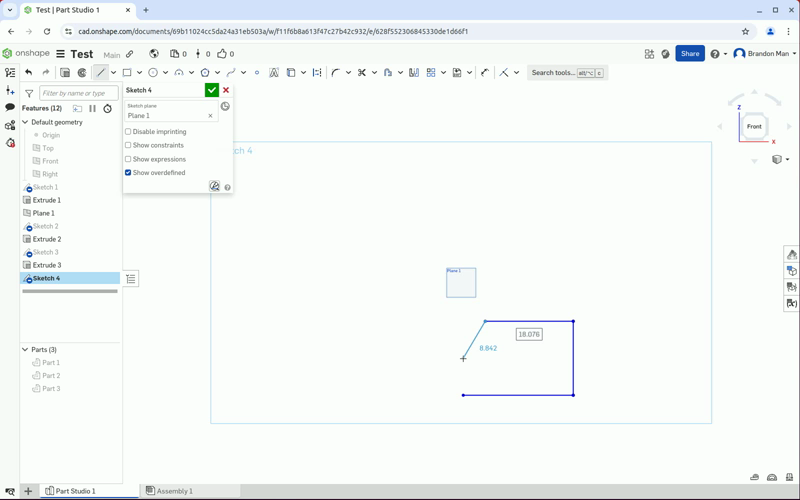
click(463, 358)
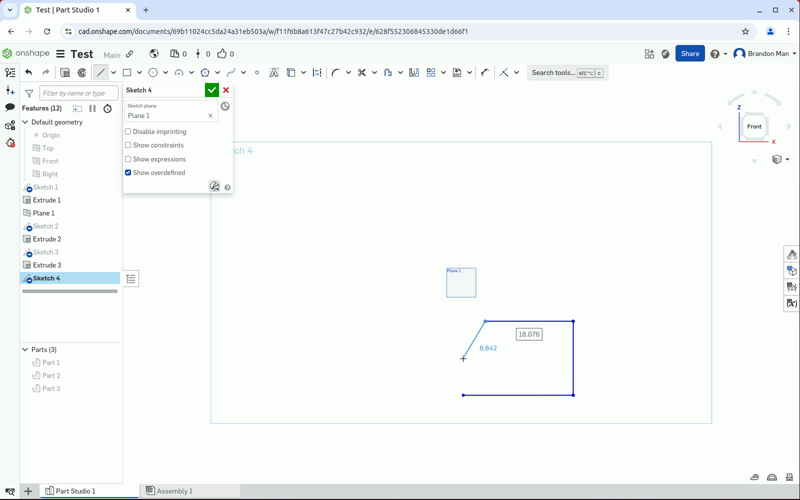
key_up(shift)
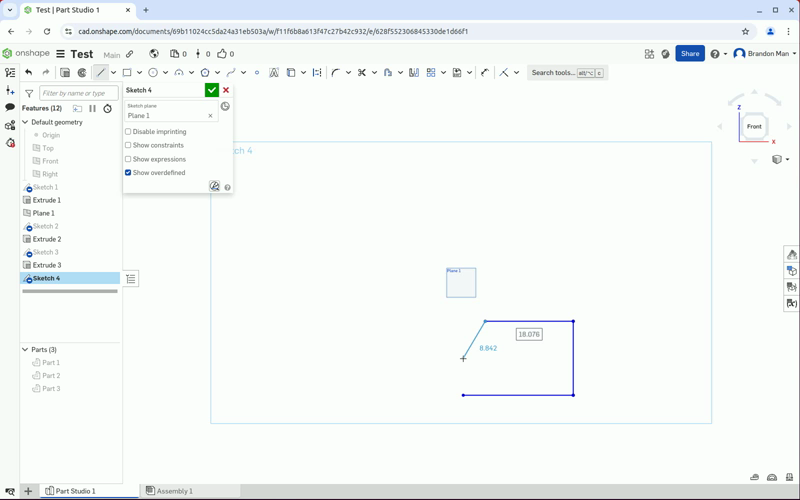
mouse_move(493, 358)
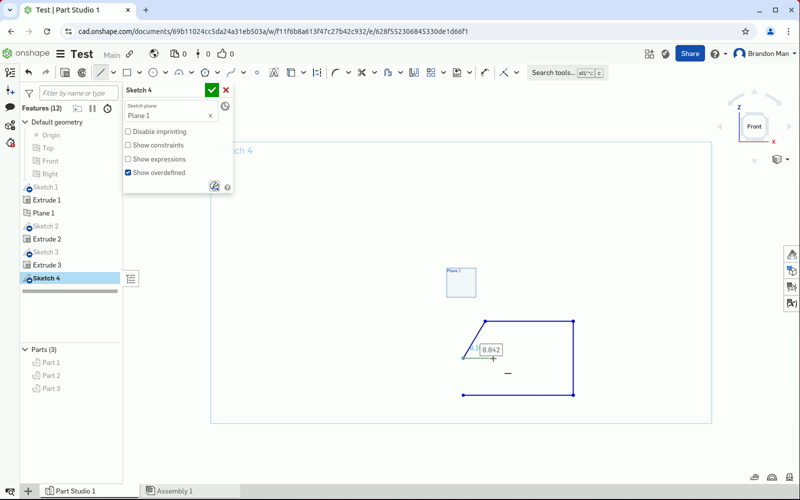
key_down(shift)
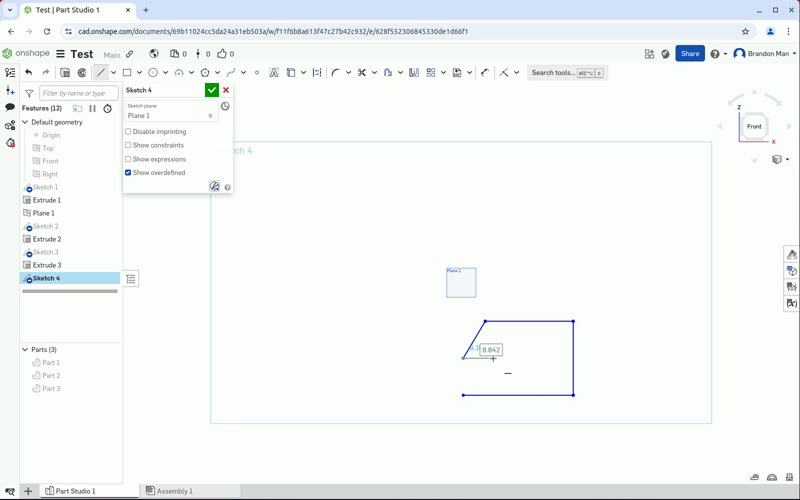
mouse_move(463, 395)
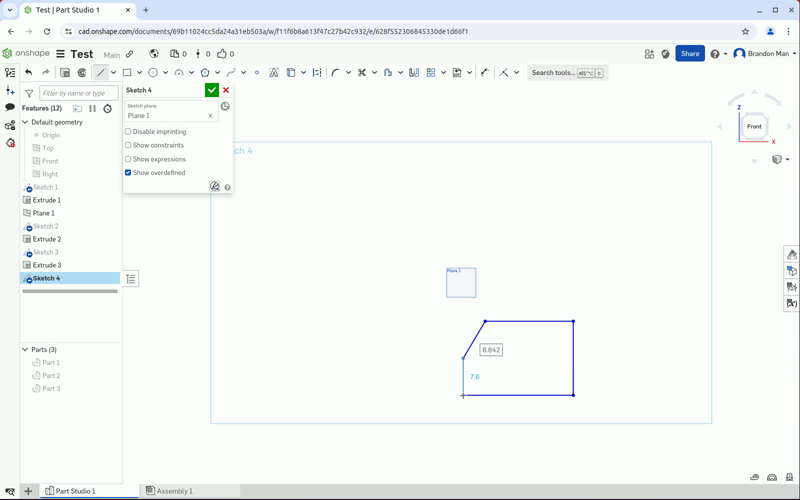
key_up(shift)
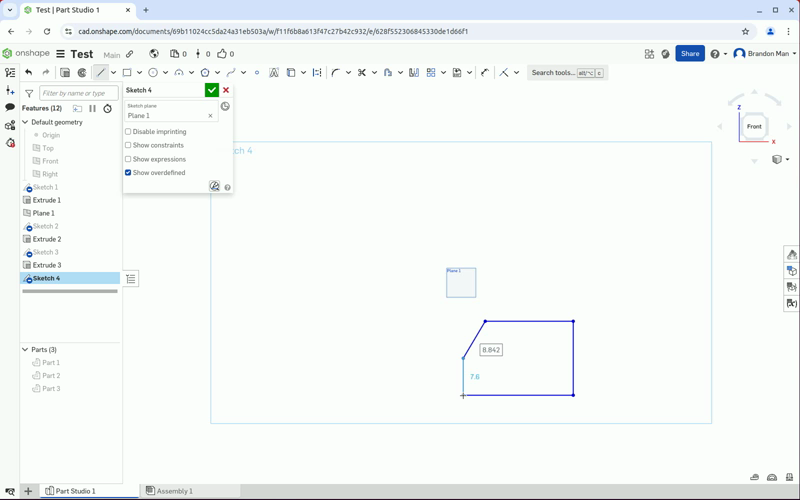
click(463, 395)
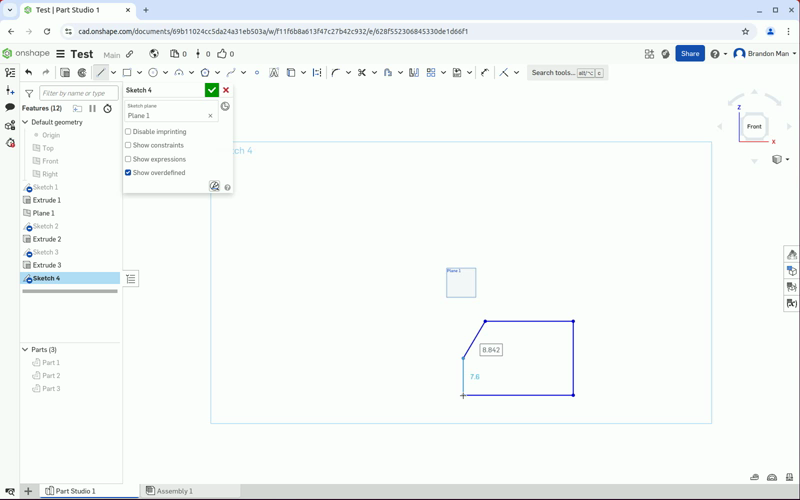
key(esc)
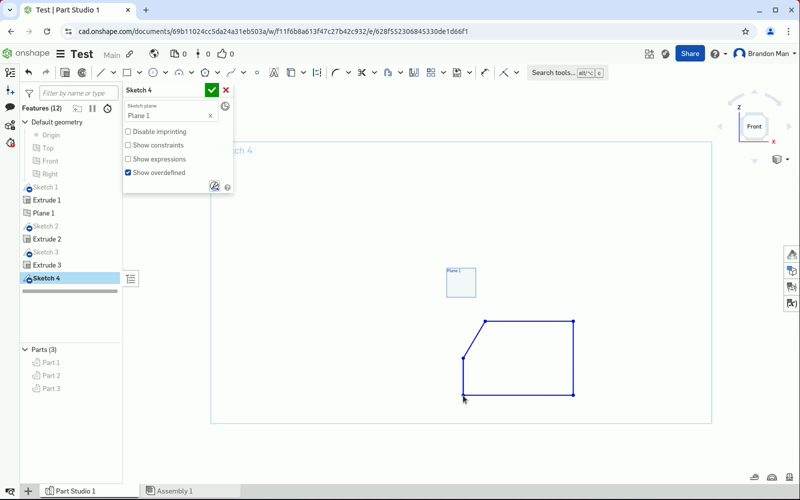
mouse_move(522, 343)
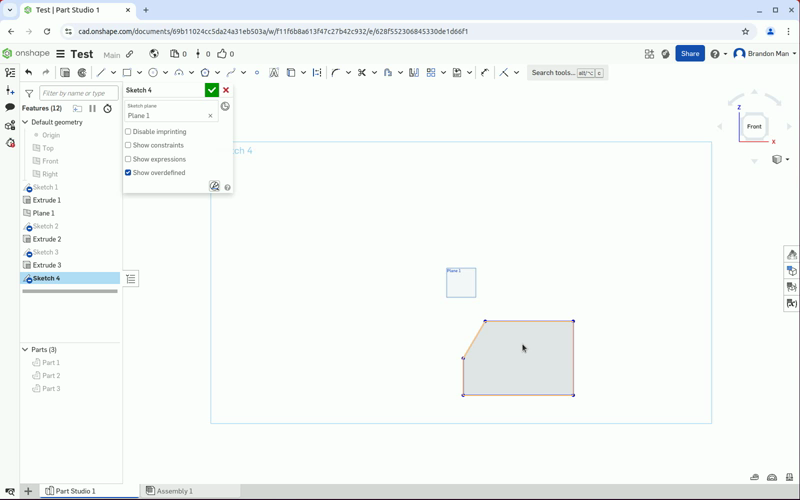
click(522, 343)
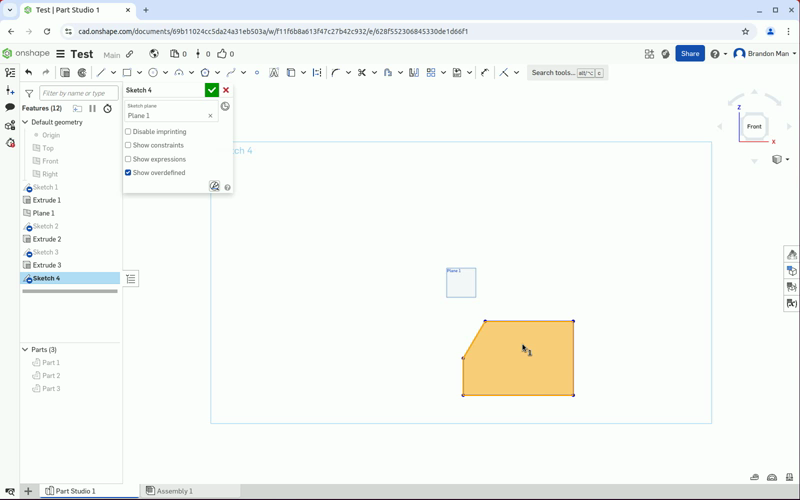
mouse_move(73, 352)
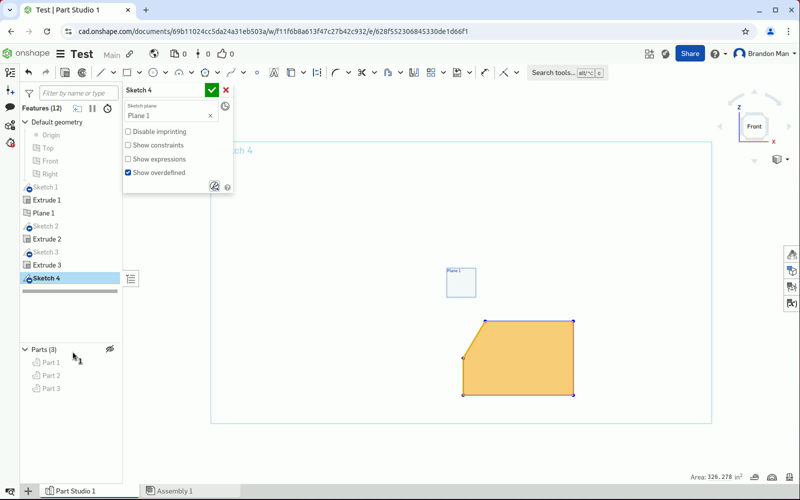
key(shift+y)
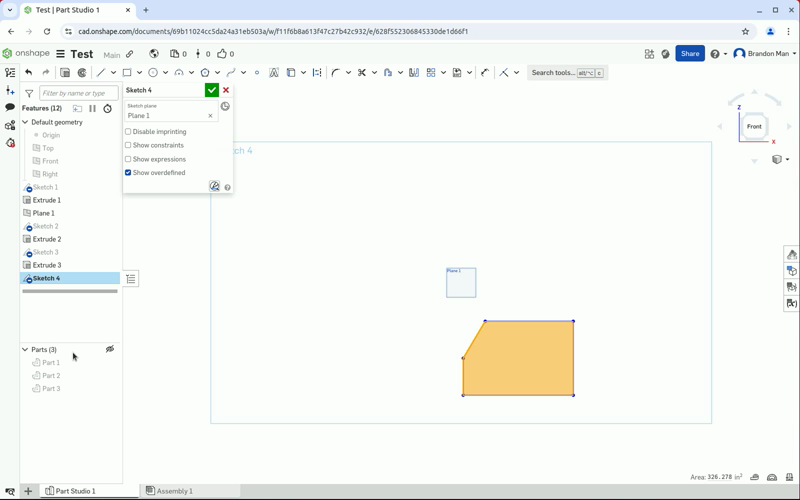
key(shift+e)
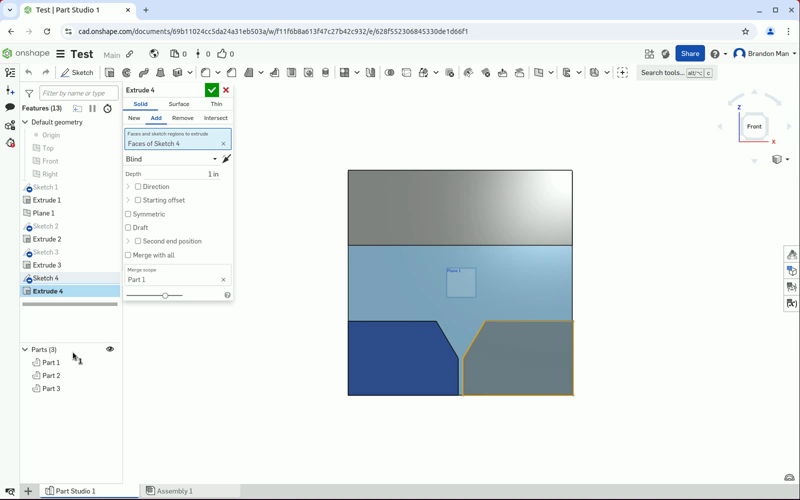
mouse_move(143, 106)
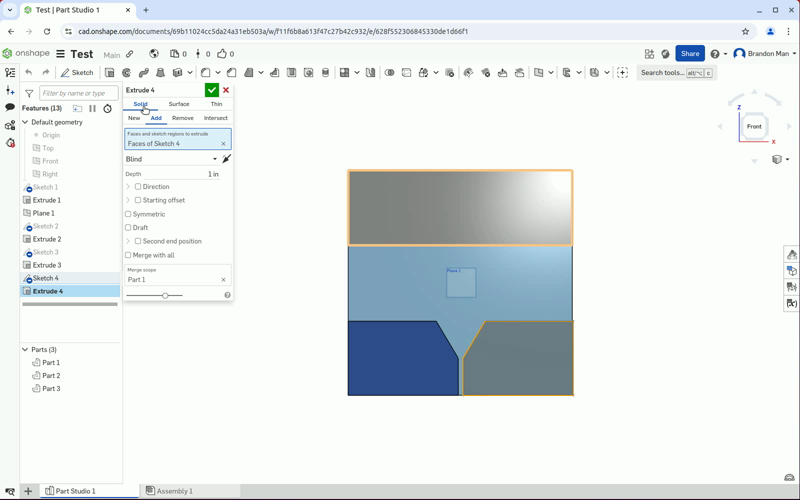
click(143, 106)
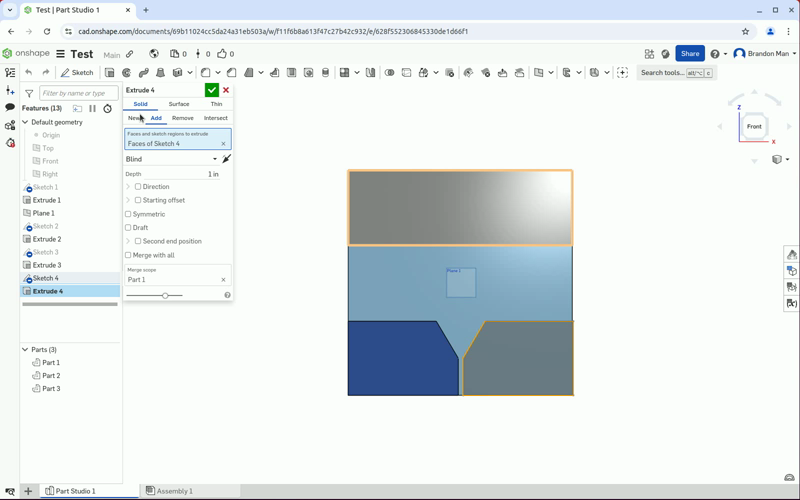
mouse_move(137, 120)
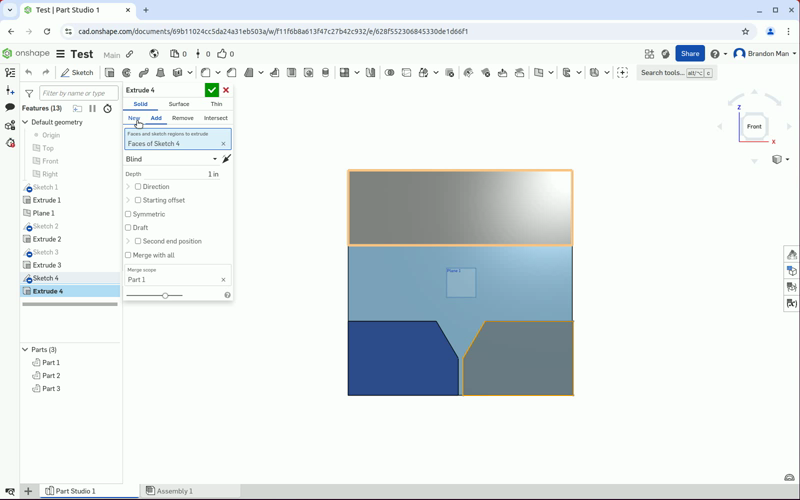
click(137, 120)
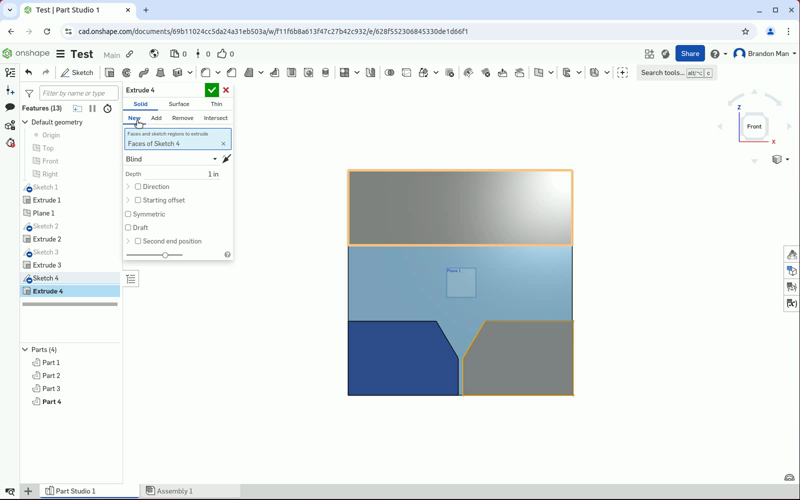
key(tab, 4)
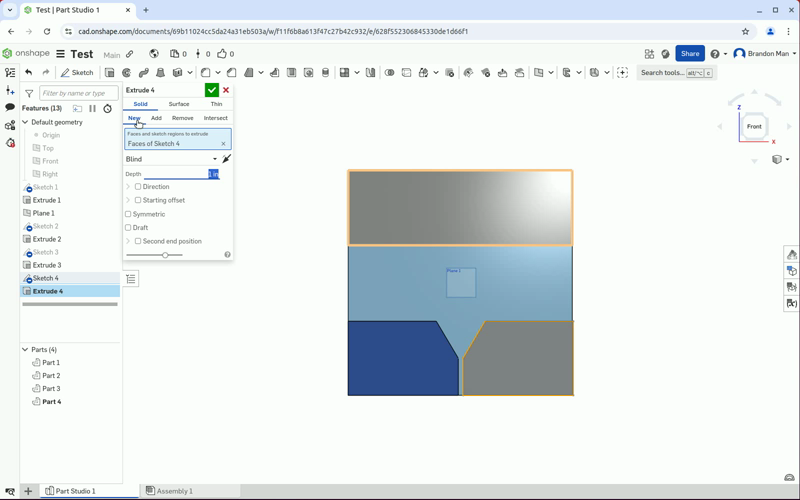
text(1.444)
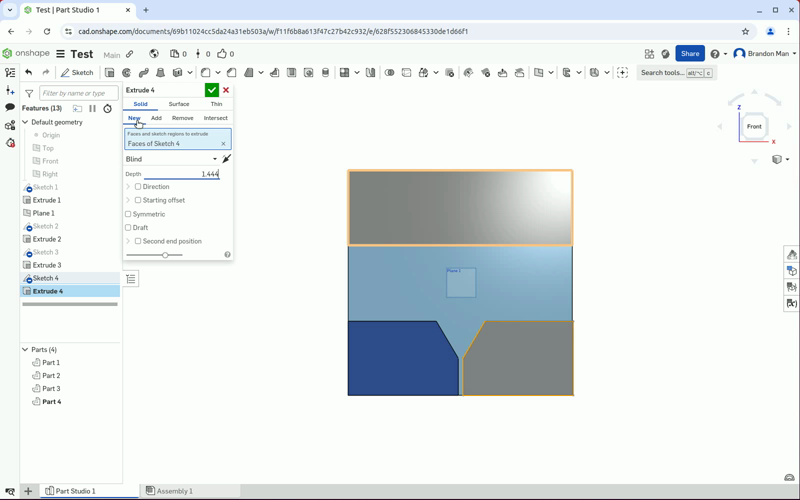
key(enter)
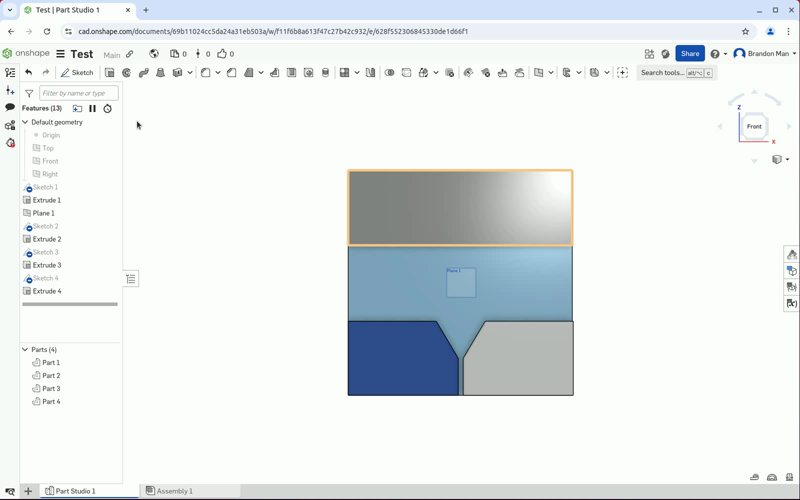
key(shift+h)
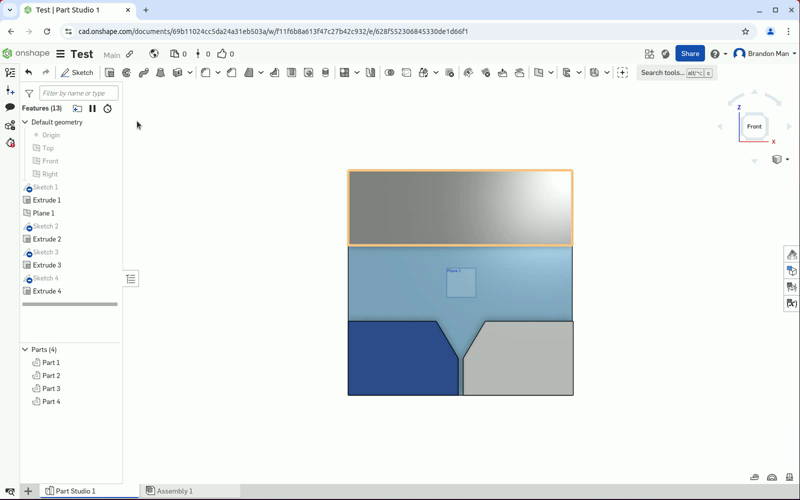
key(shift+h)
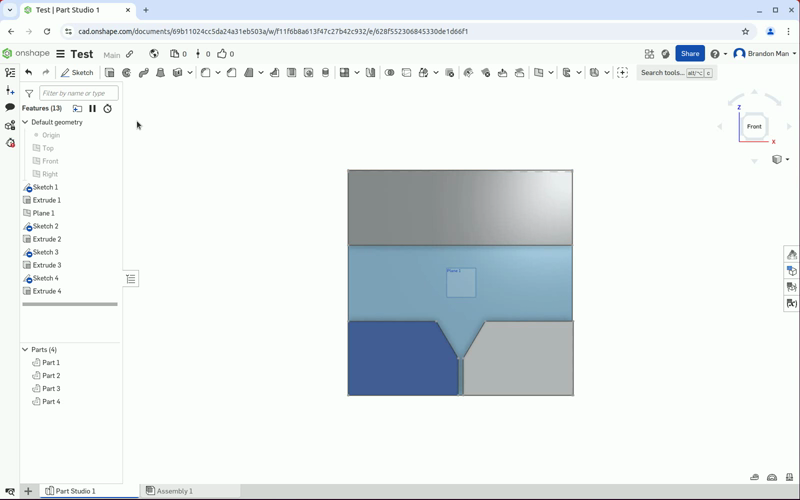
key(shift+7)
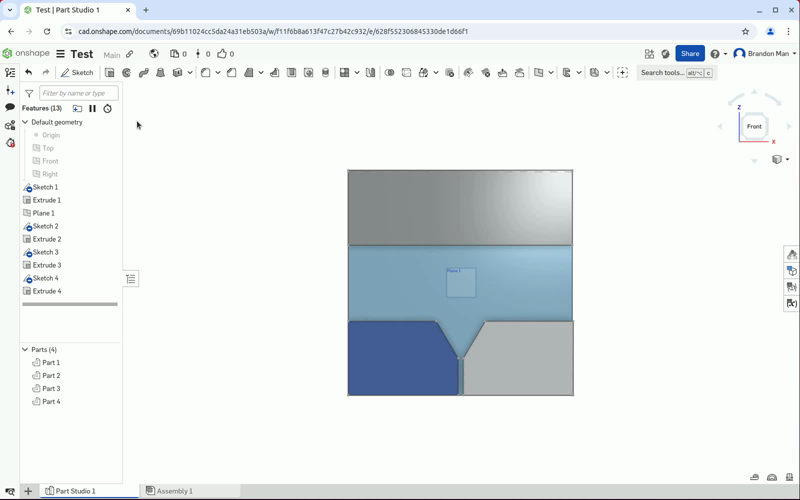
key(left, 2)
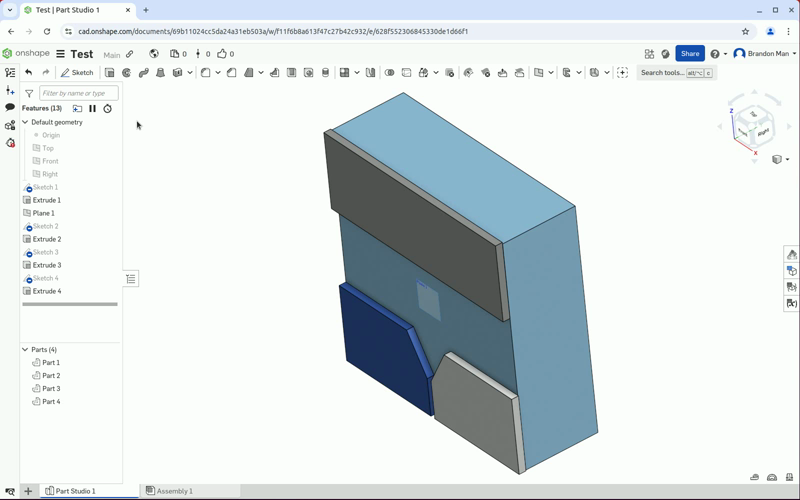
key(down, 2)
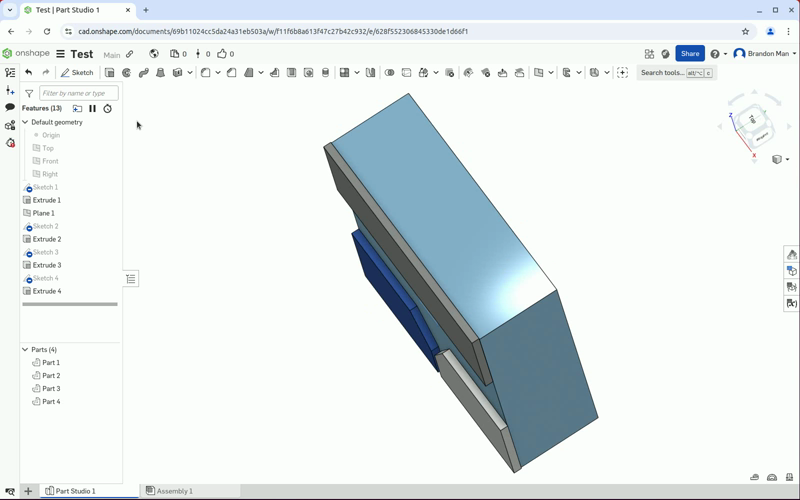
key(up, 2)
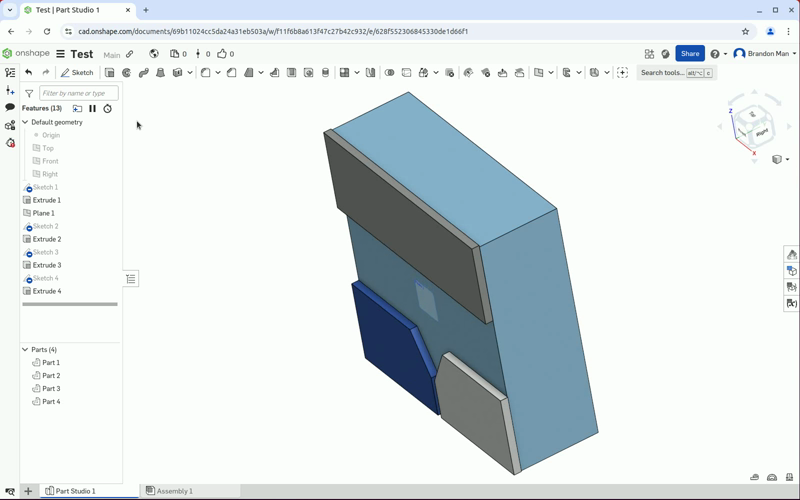
key(right, 2)
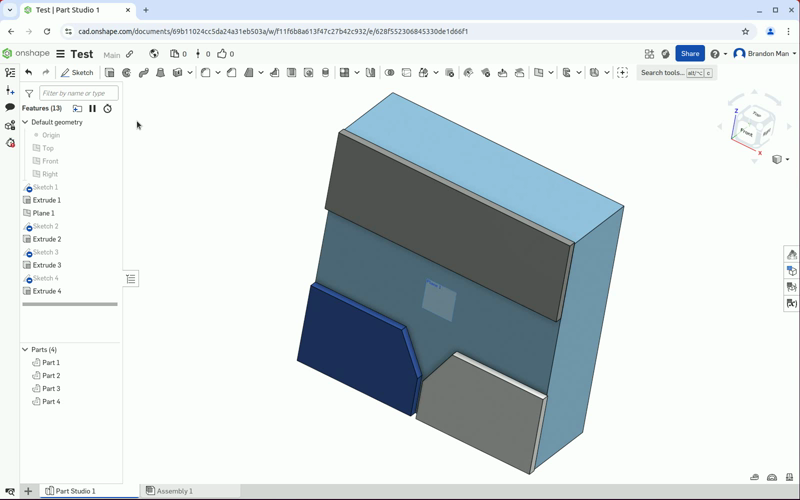
mouse_move(73, 189)
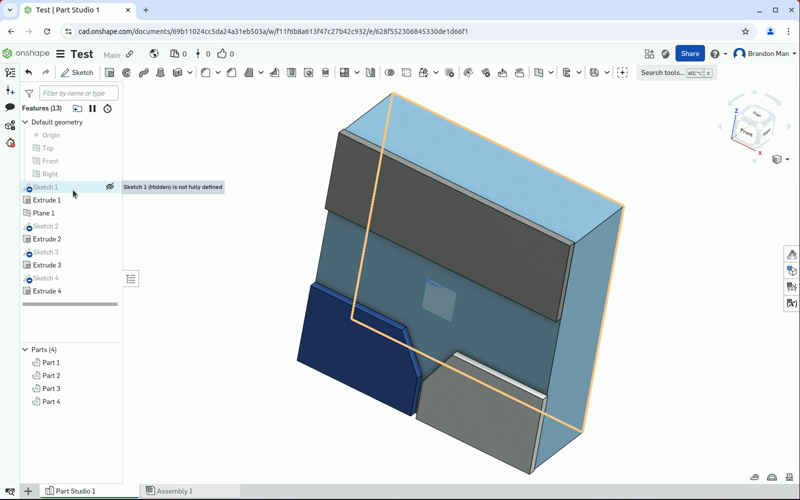
click(73, 189)